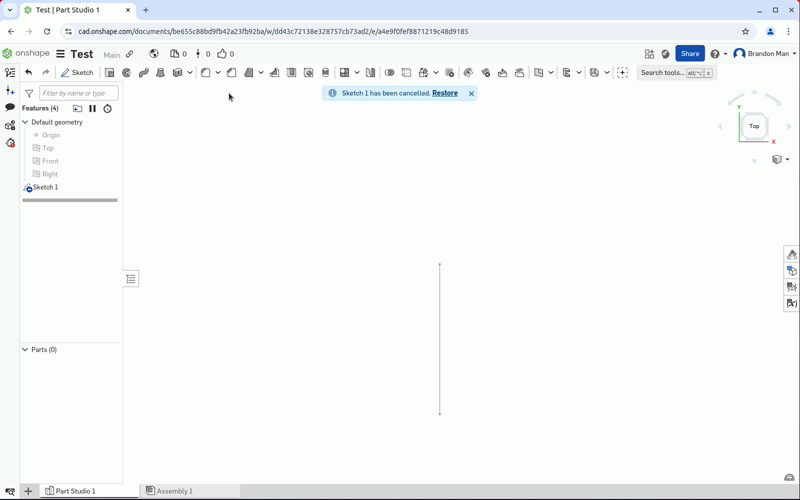
key(shift+h)
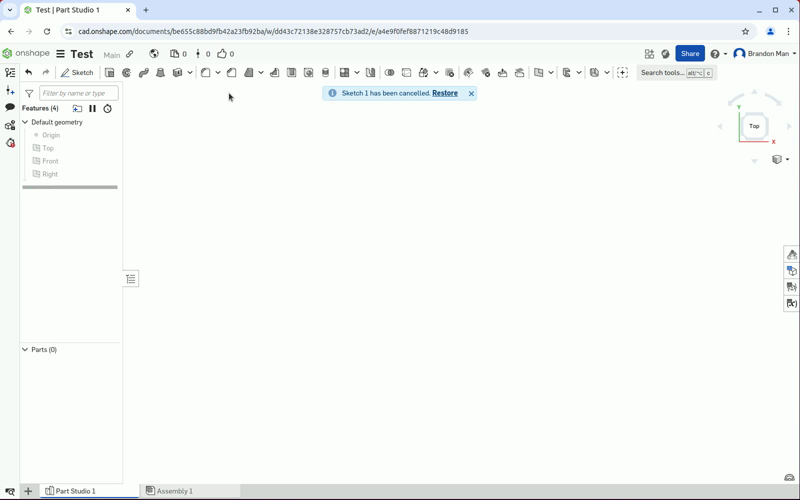
key(shift+s)
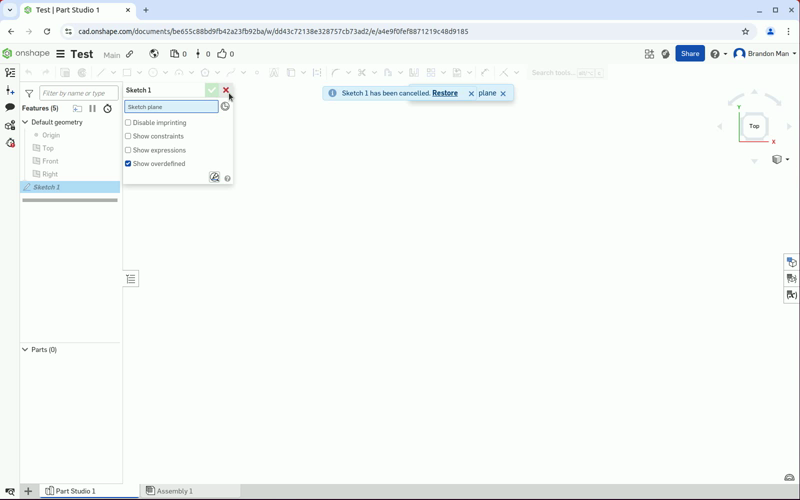
mouse_move(73, 150)
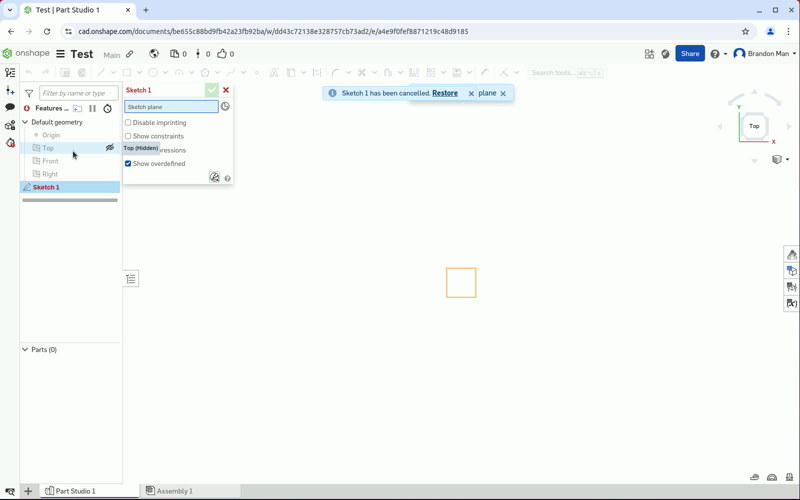
click(73, 150)
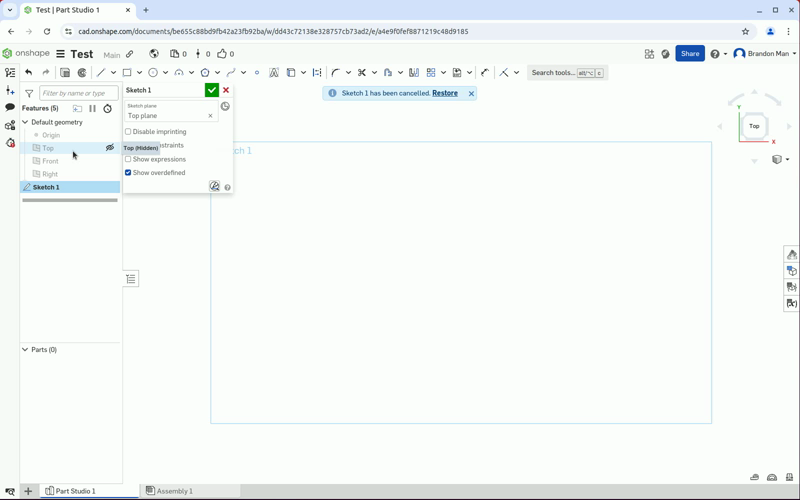
mouse_move(73, 352)
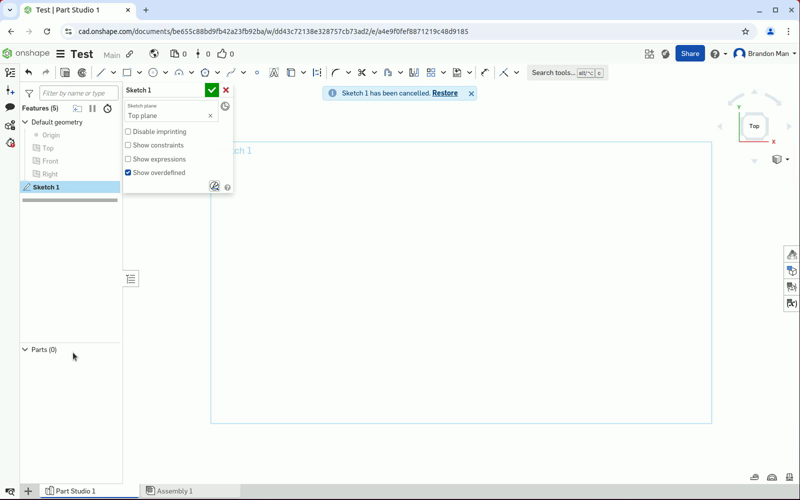
key(y)
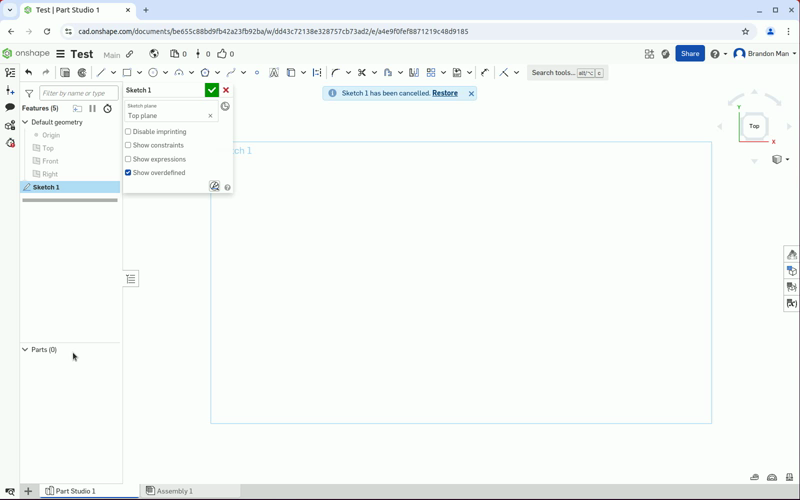
key(l)
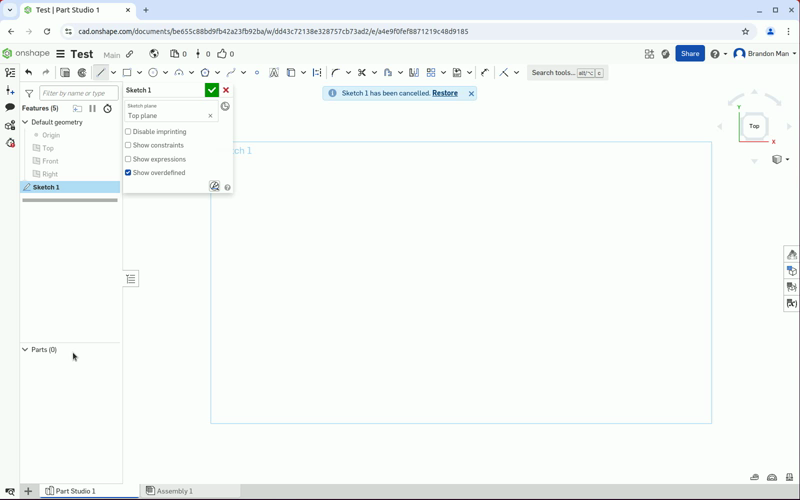
key_down(shift)
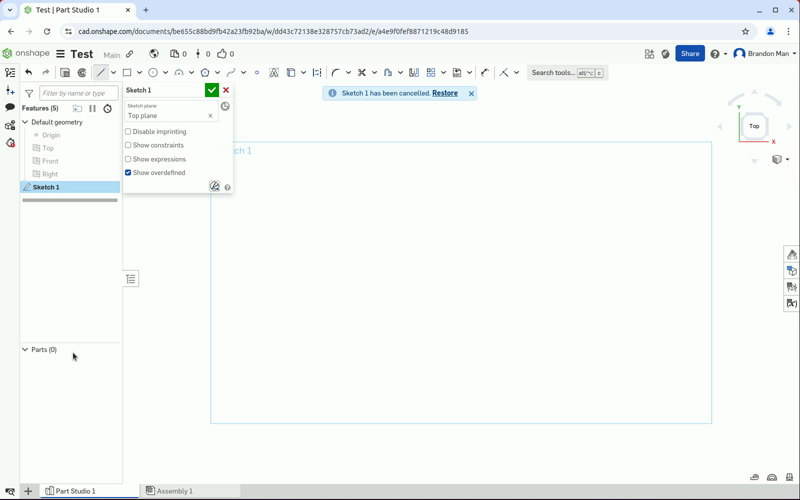
mouse_move(389, 282)
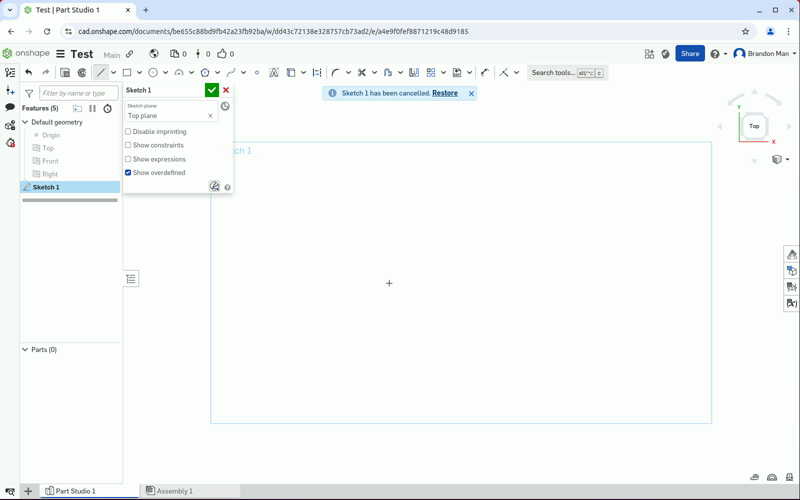
click(389, 282)
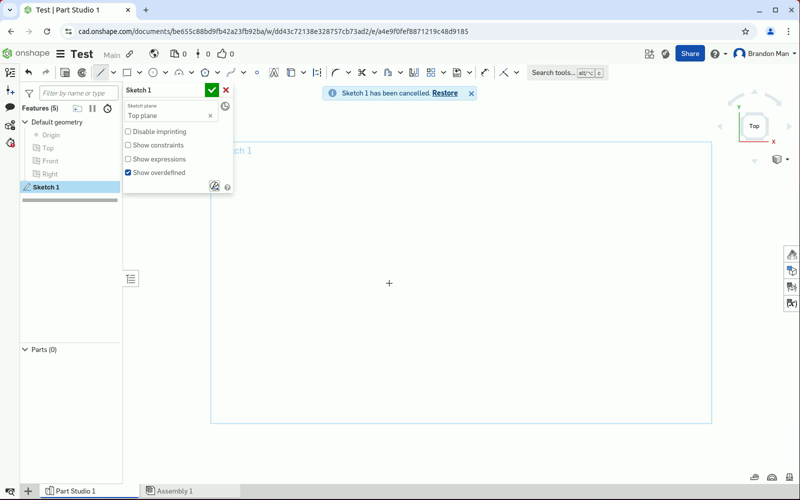
key_up(shift)
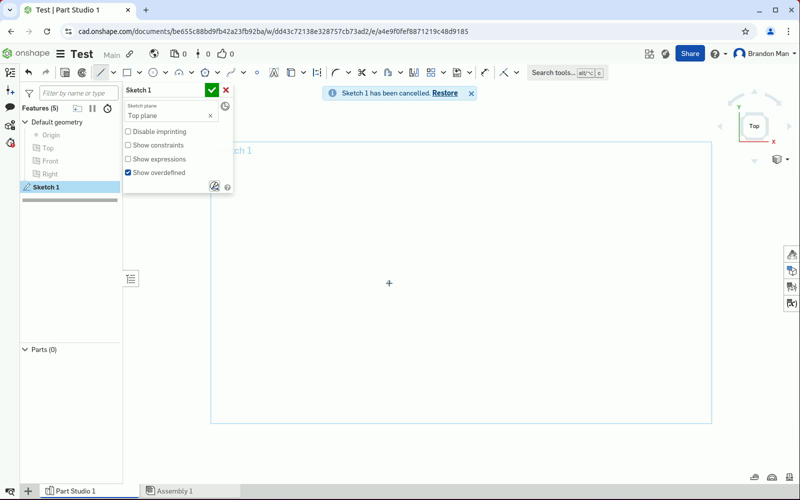
key_down(shift)
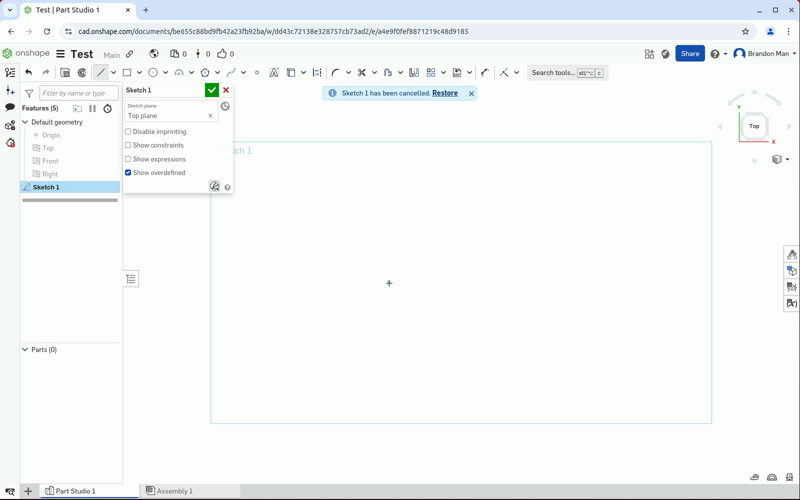
mouse_move(419, 282)
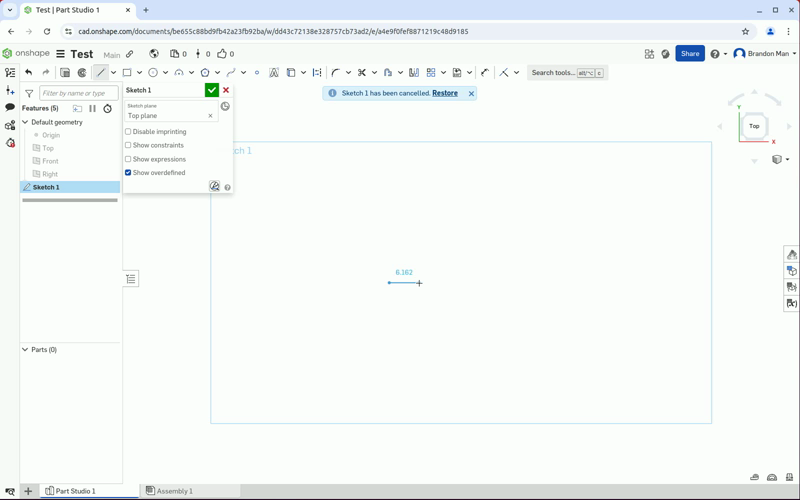
mouse_move(437, 282)
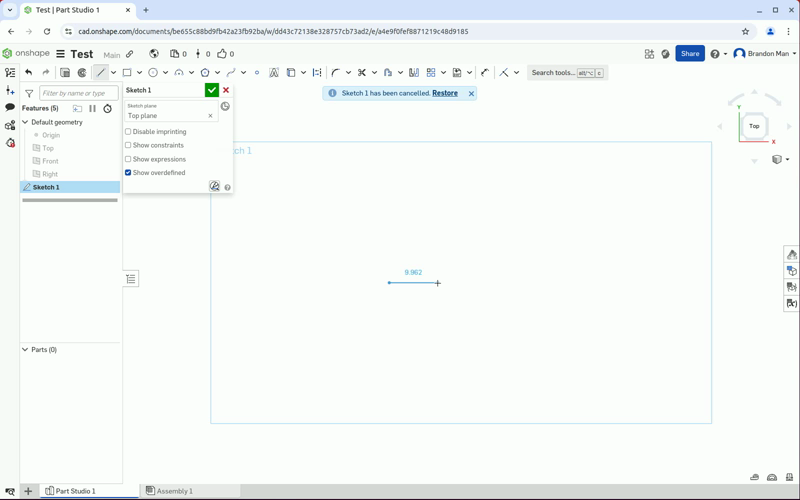
click(437, 282)
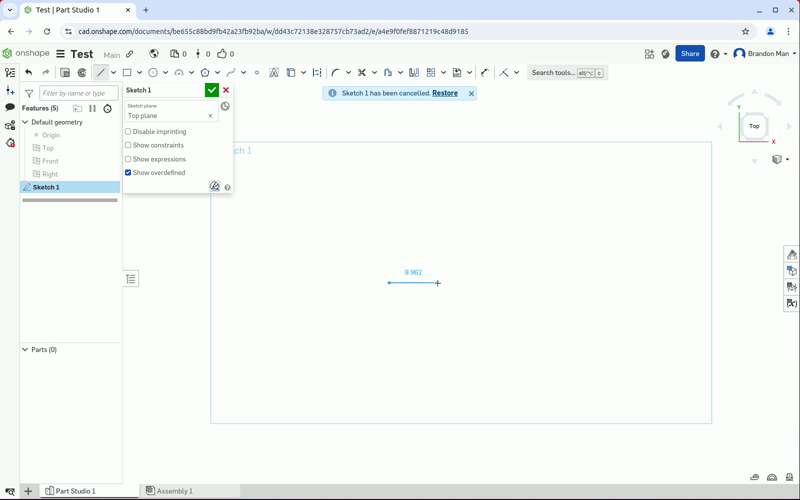
key_up(shift)
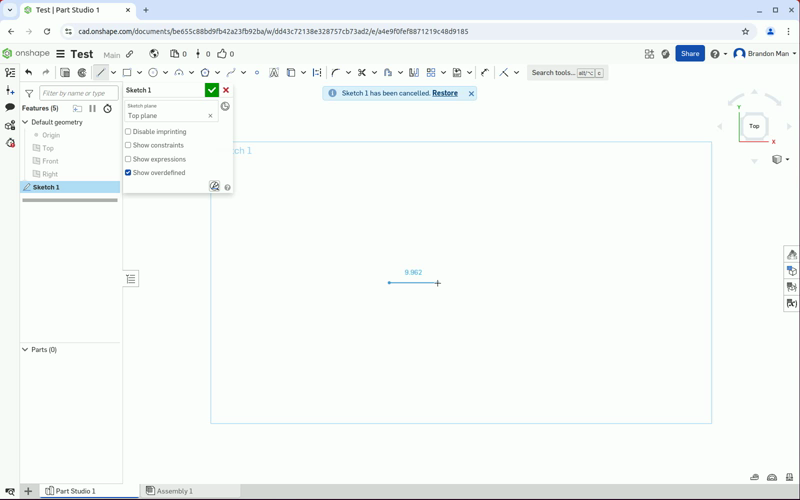
key_down(shift)
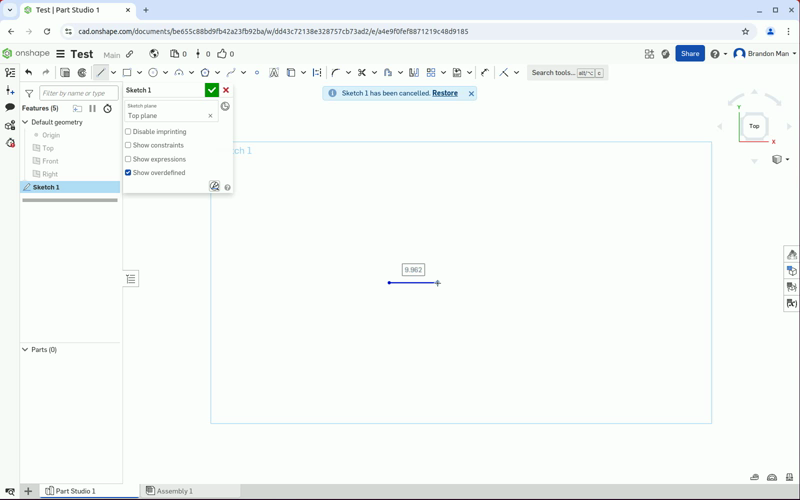
mouse_move(467, 282)
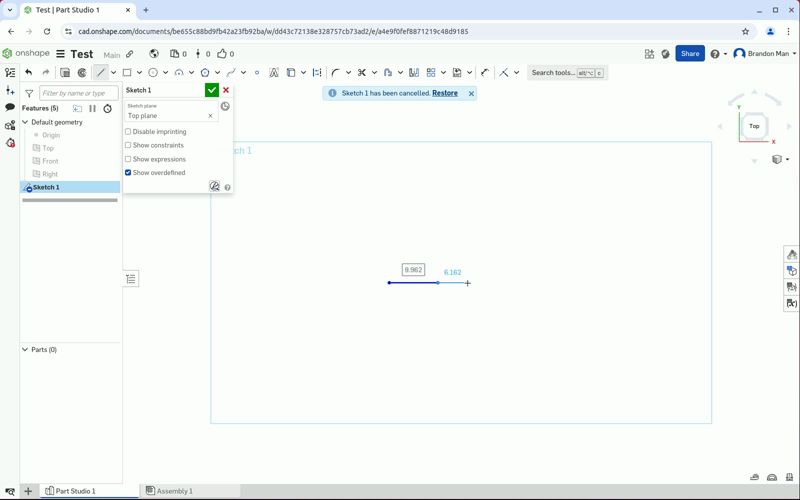
mouse_move(437, 234)
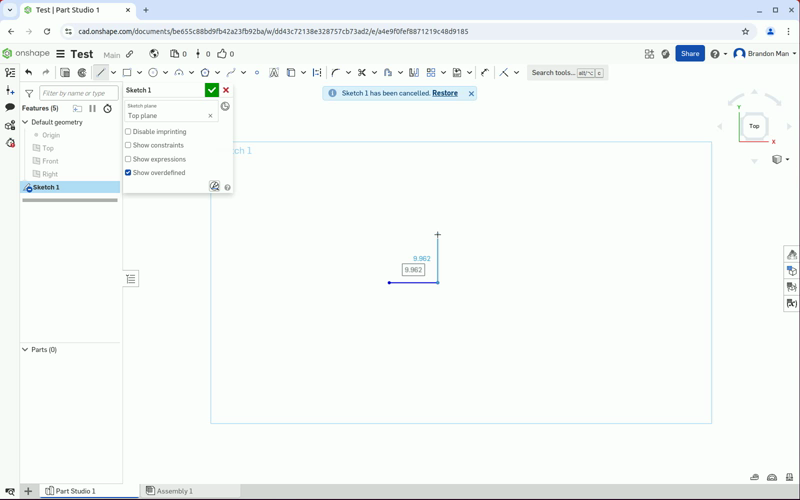
click(437, 234)
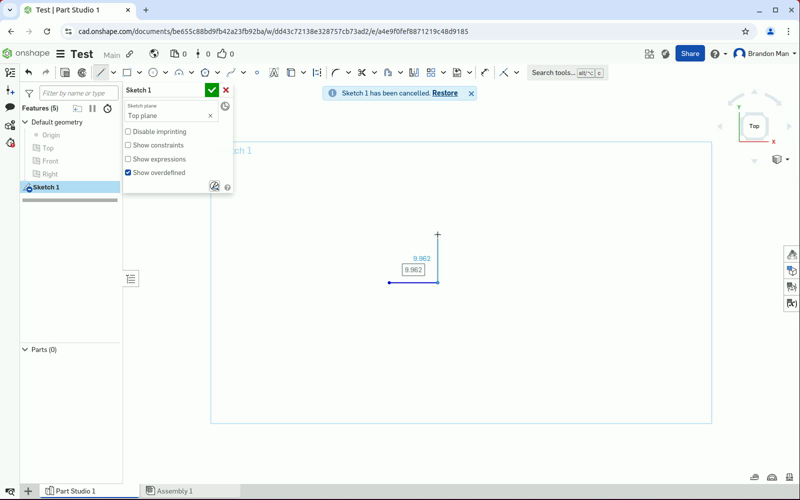
key_up(shift)
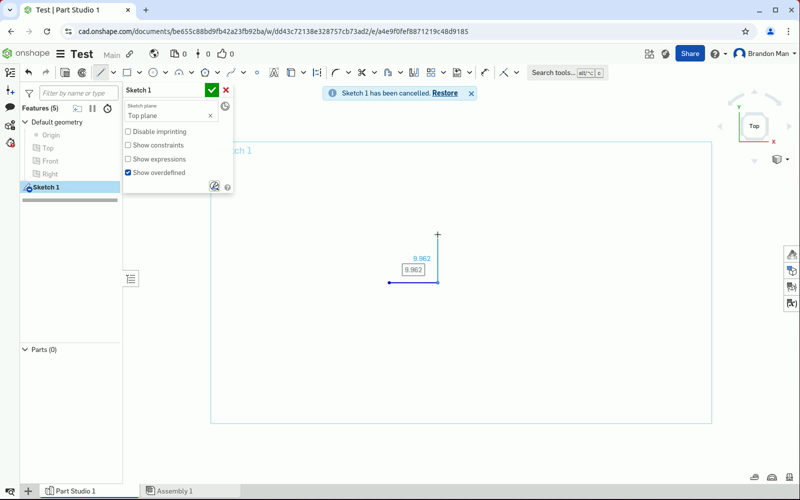
key_down(shift)
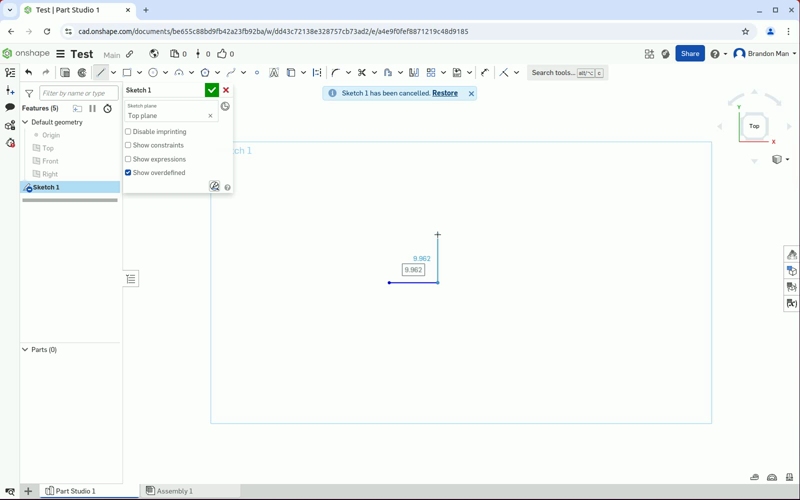
mouse_move(467, 234)
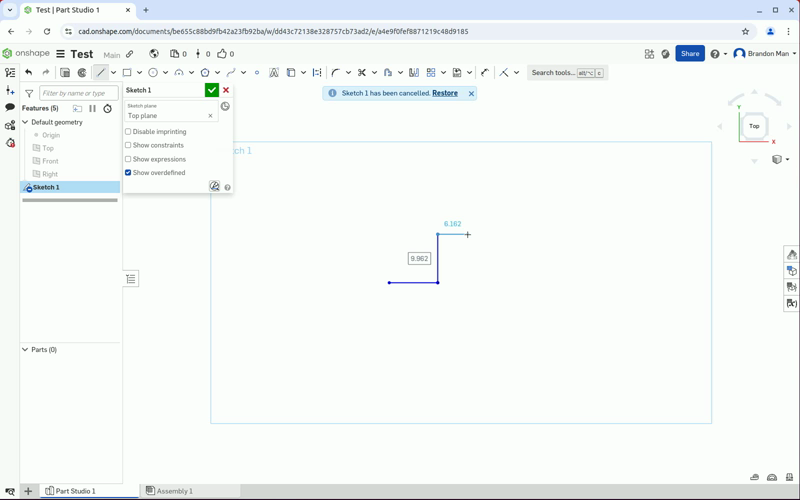
mouse_move(389, 234)
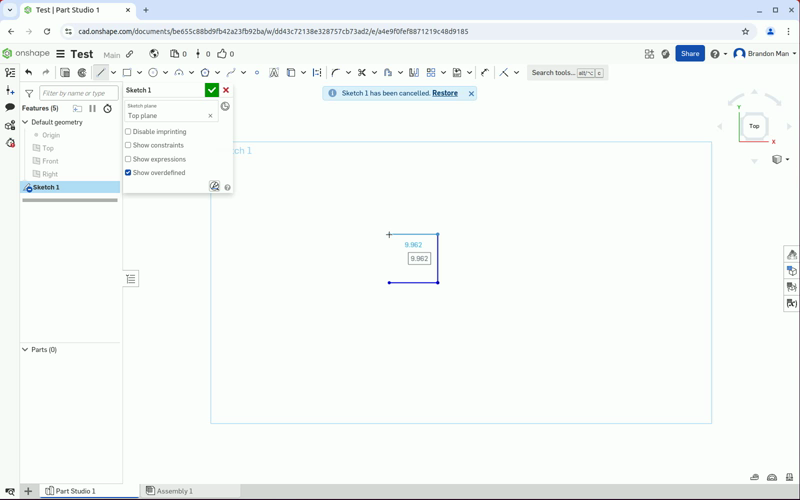
click(389, 234)
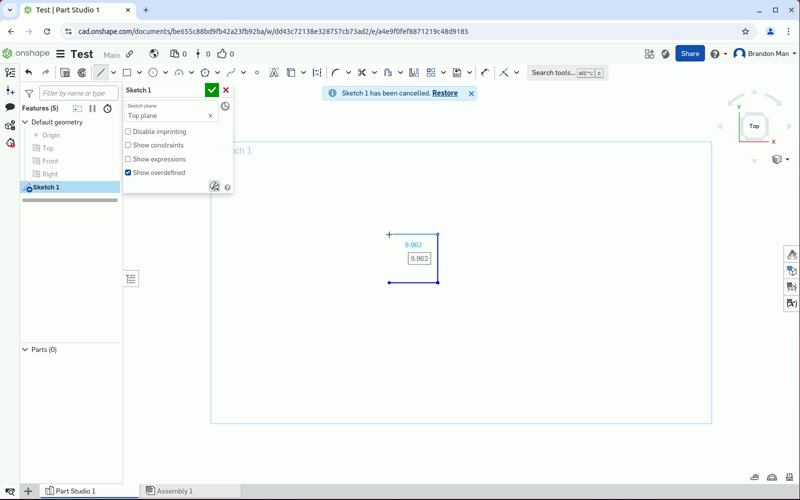
key_up(shift)
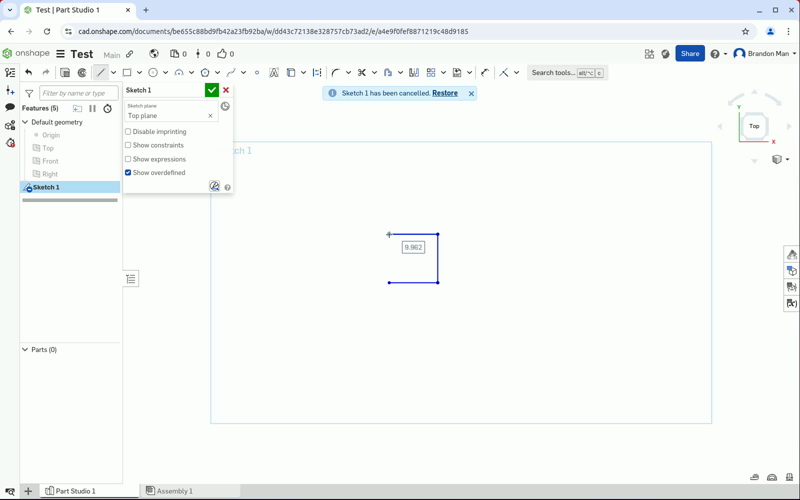
mouse_move(419, 234)
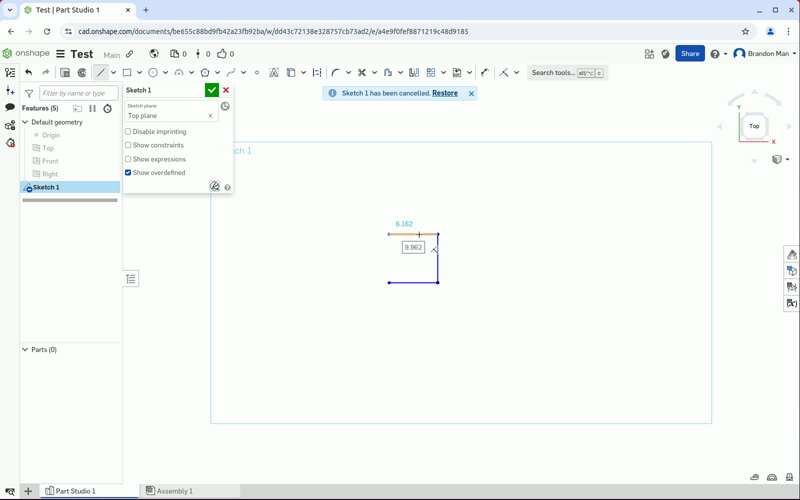
key_down(shift)
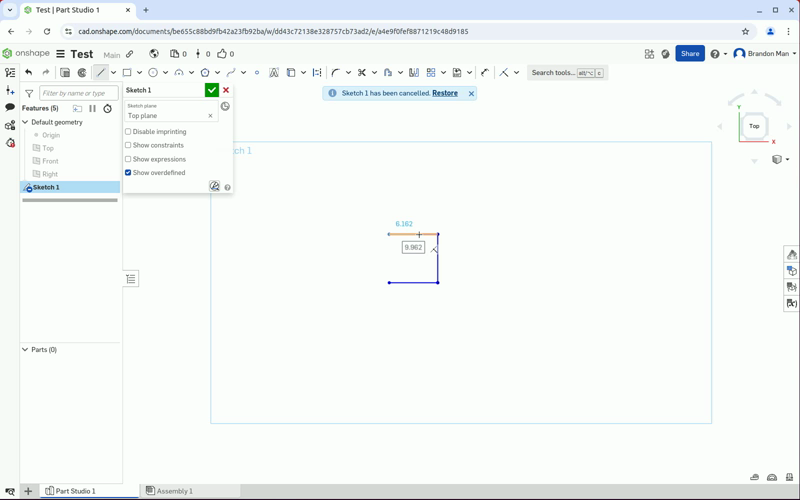
mouse_move(389, 282)
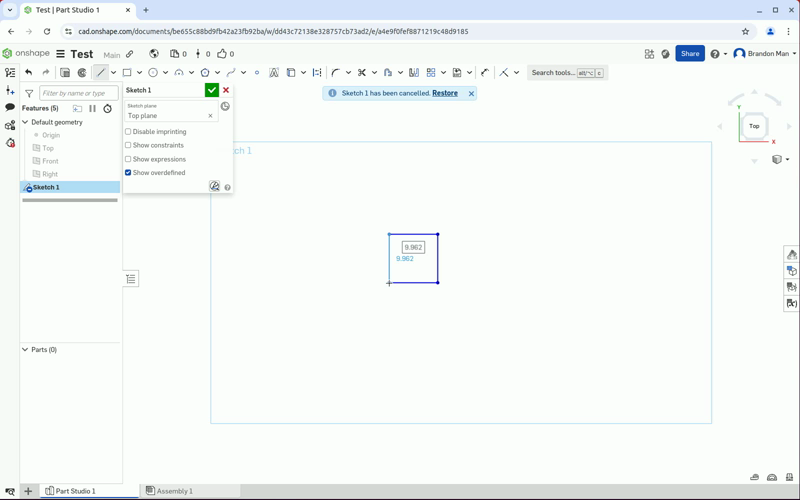
key_up(shift)
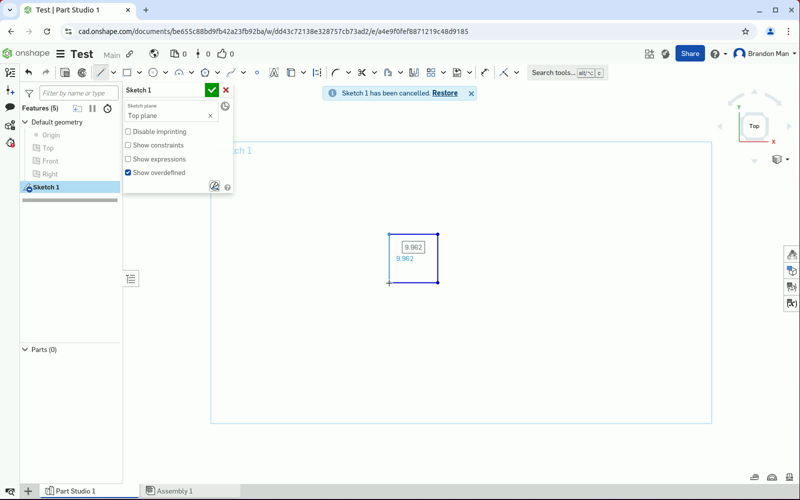
click(389, 282)
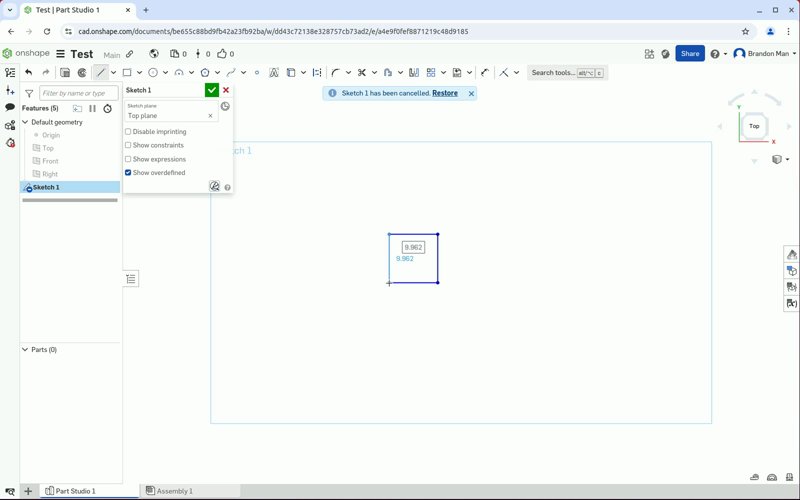
key(esc)
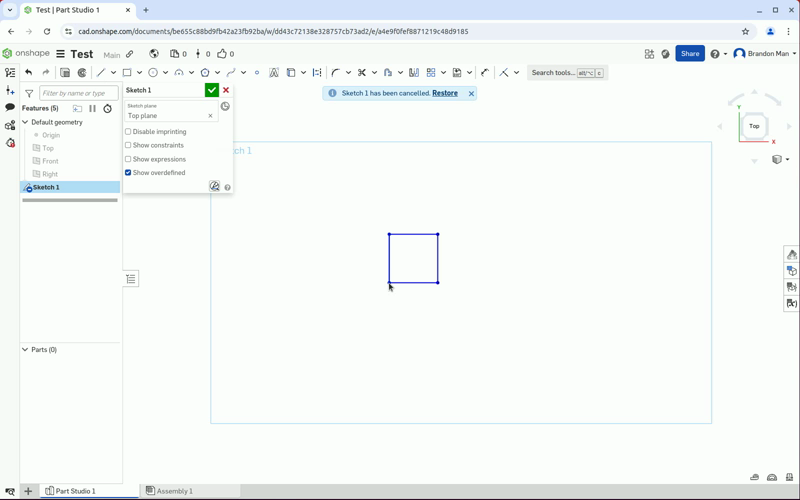
mouse_move(416, 277)
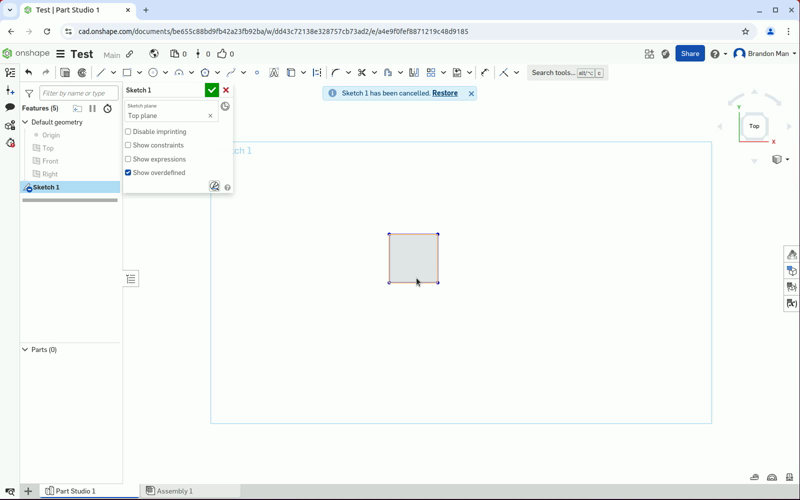
click(416, 277)
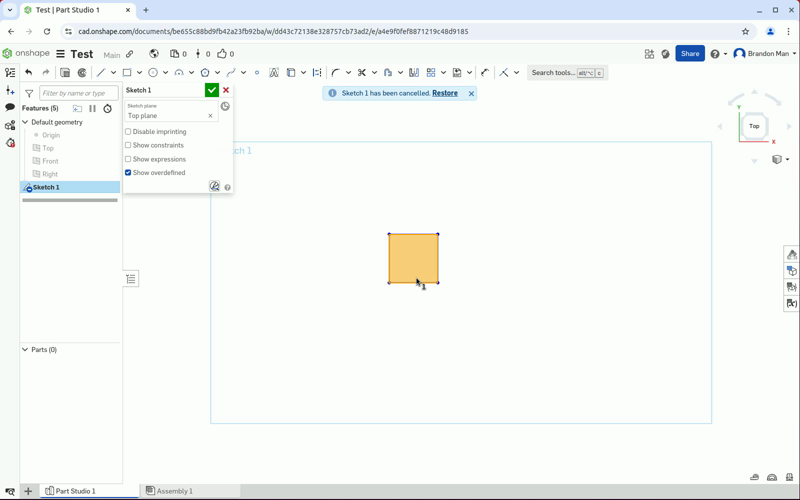
mouse_move(73, 352)
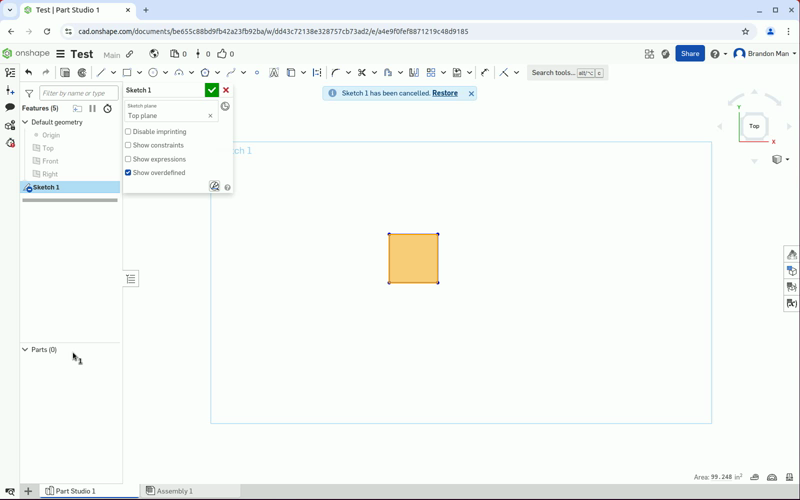
key(shift+y)
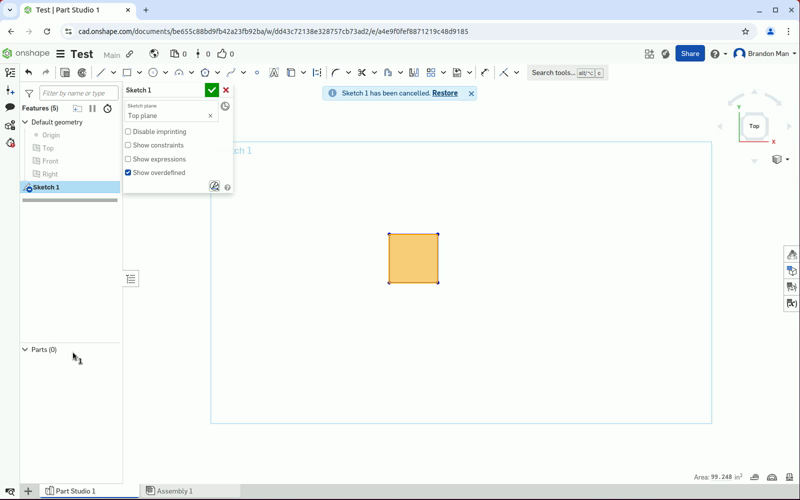
key(shift+e)
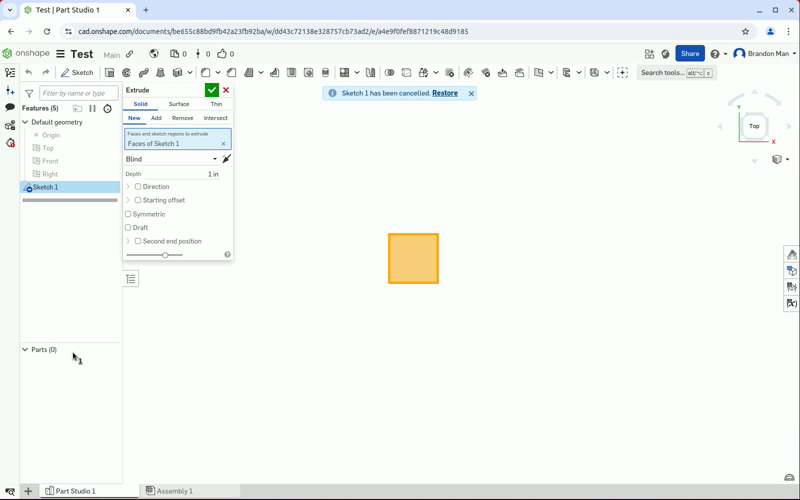
mouse_move(143, 106)
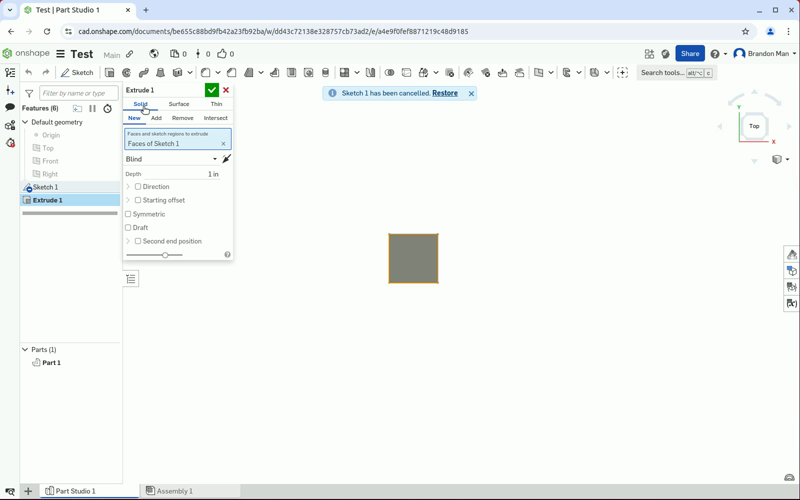
click(143, 106)
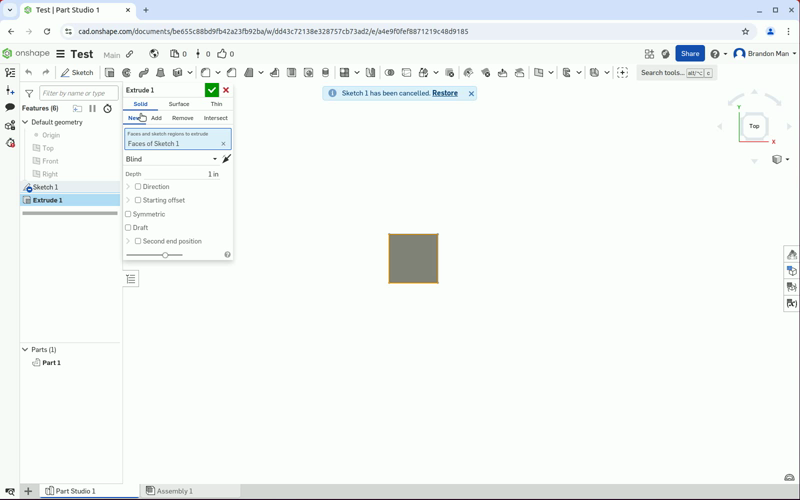
mouse_move(137, 120)
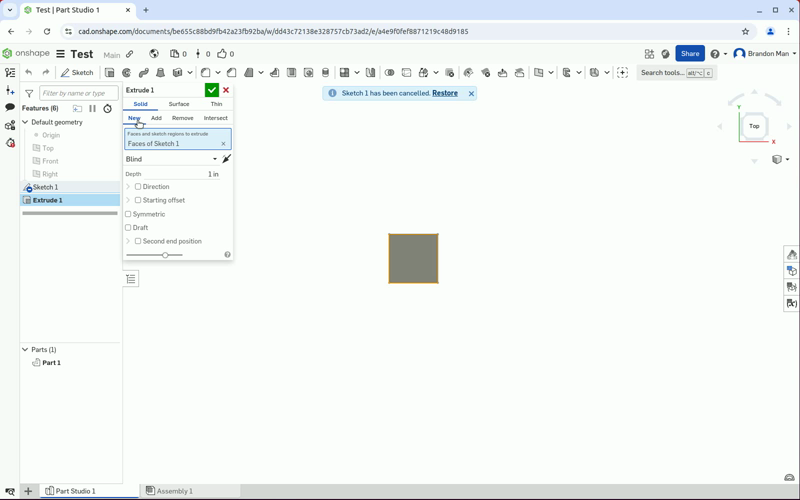
click(137, 120)
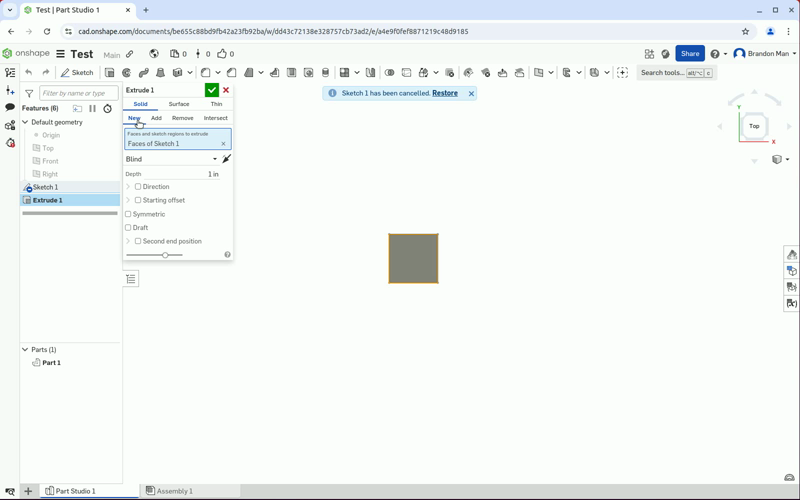
key(tab, 4)
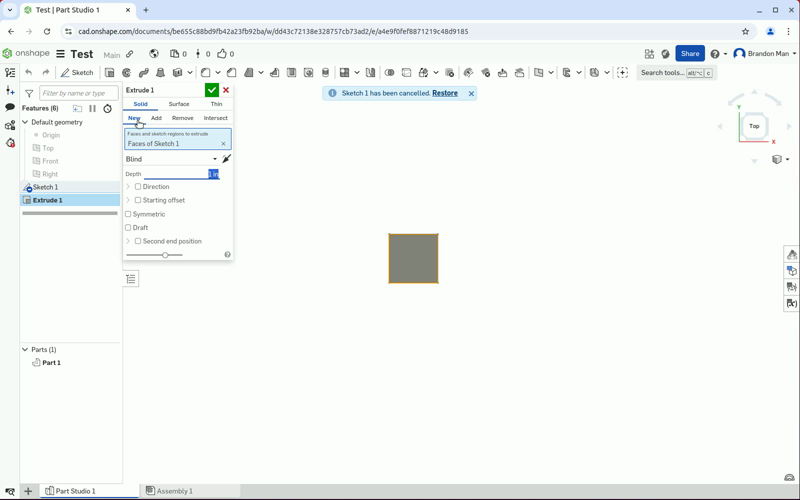
text(9.869)
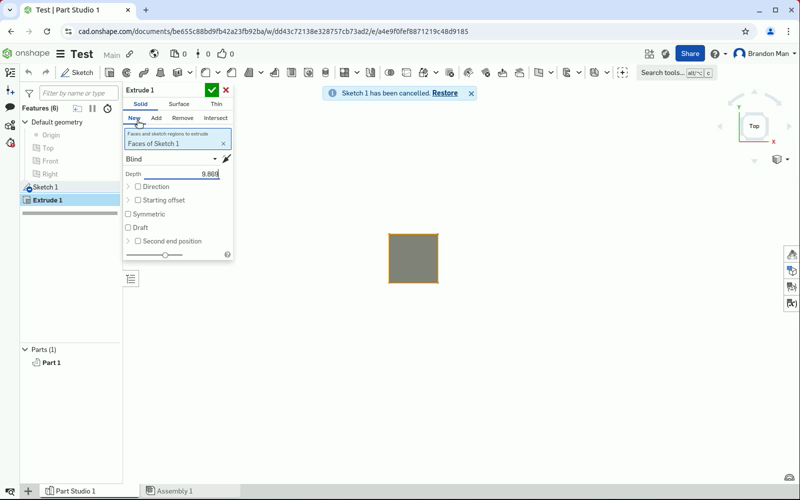
key(enter)
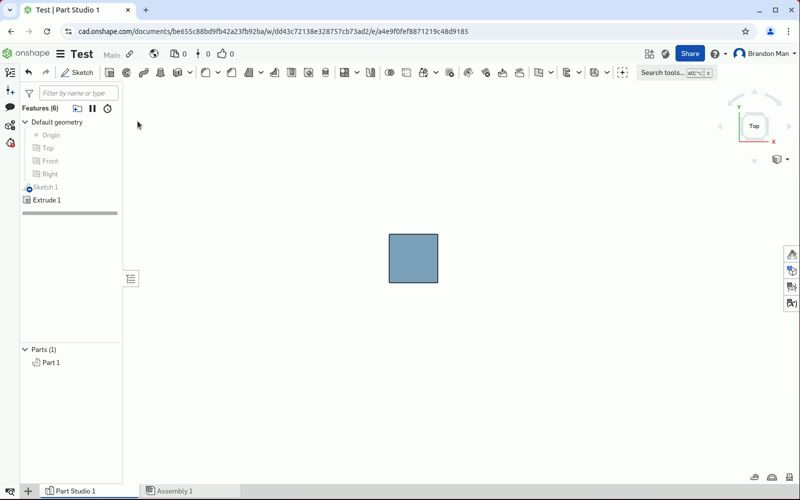
key(shift+h)
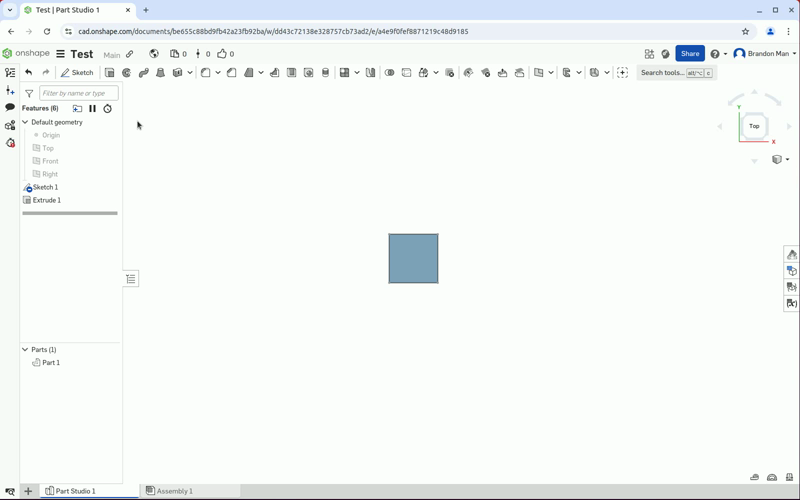
key(shift+h)
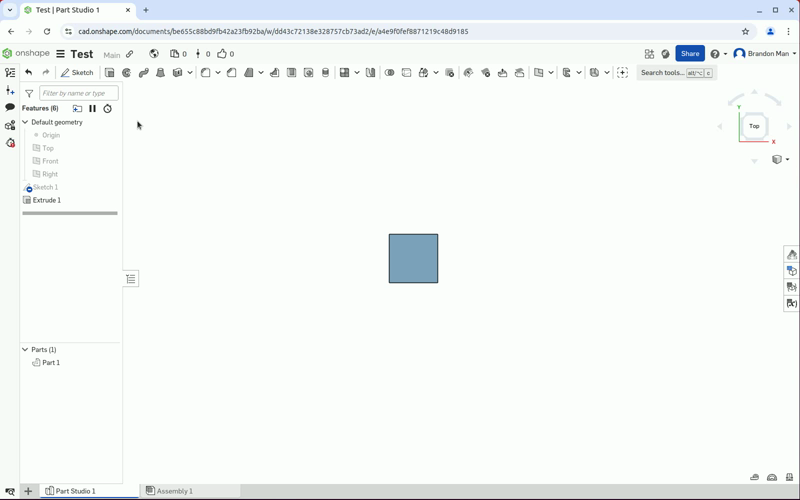
mouse_move(73, 189)
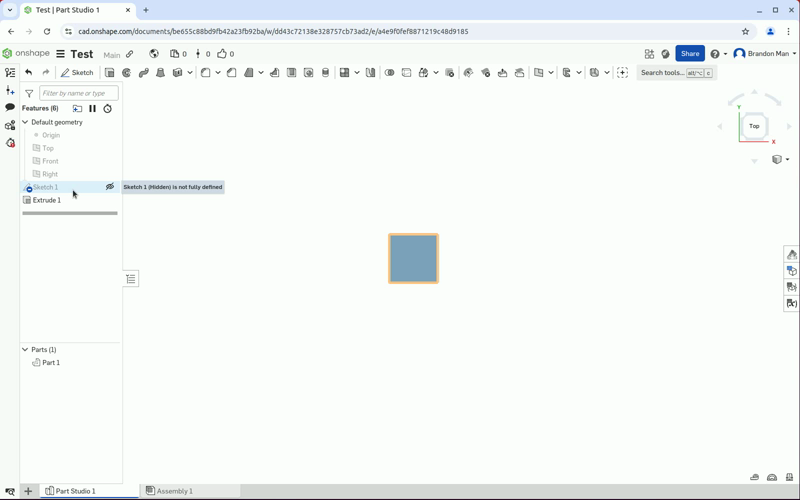
click(73, 189)
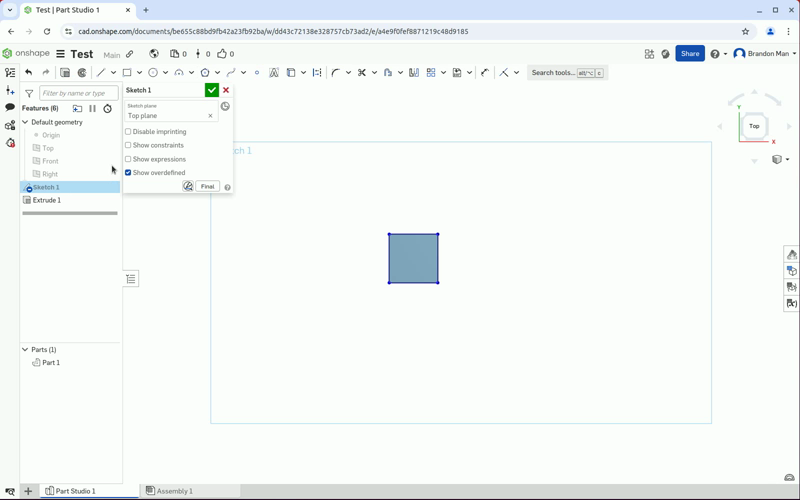
mouse_move(229, 92)
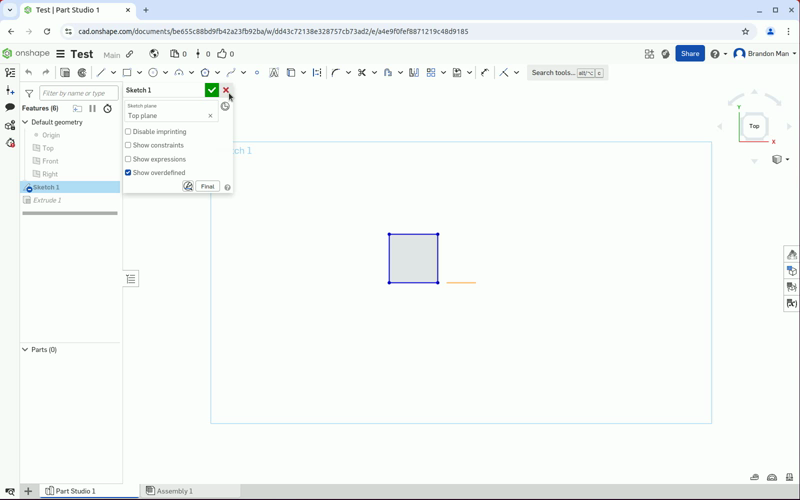
click(229, 92)
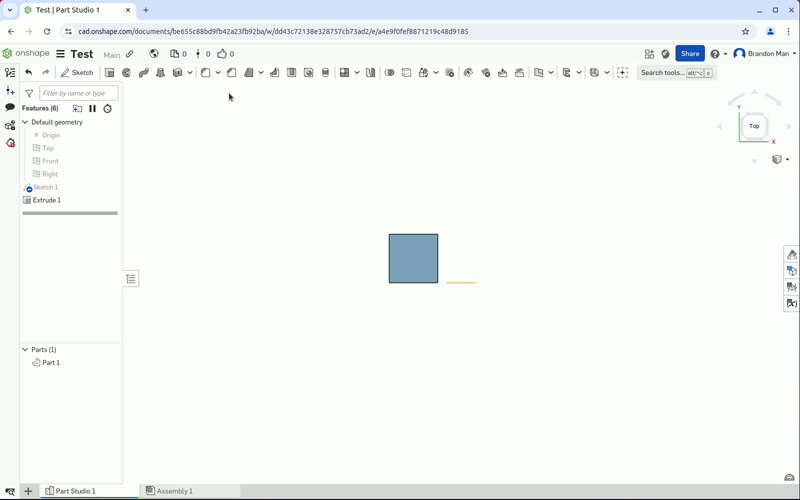
mouse_move(73, 352)
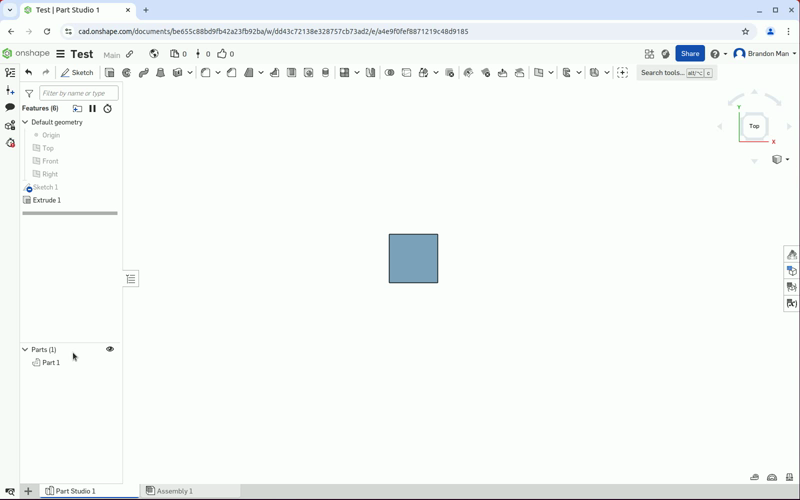
key(y)
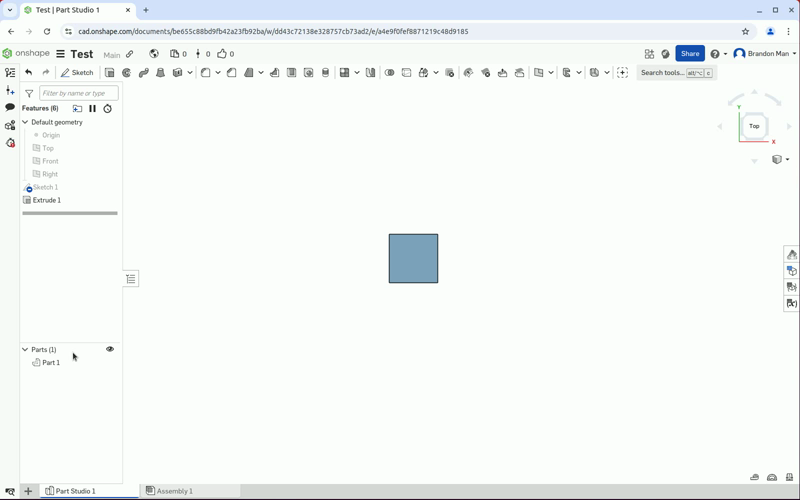
key(shift+p)
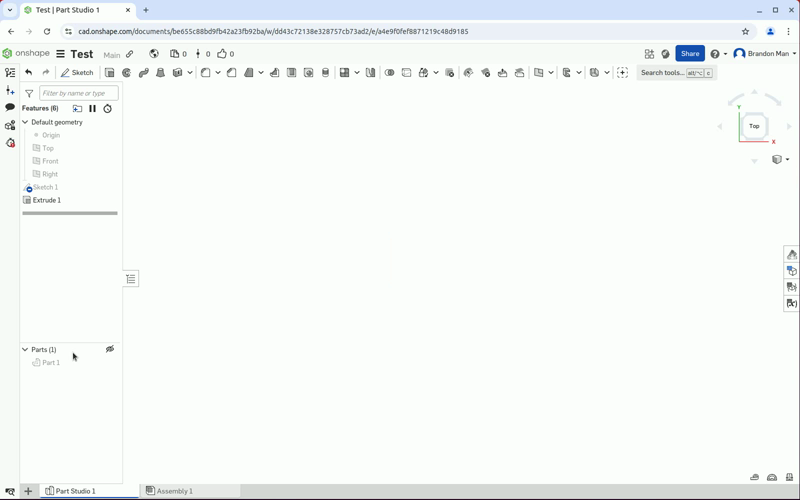
key(space)
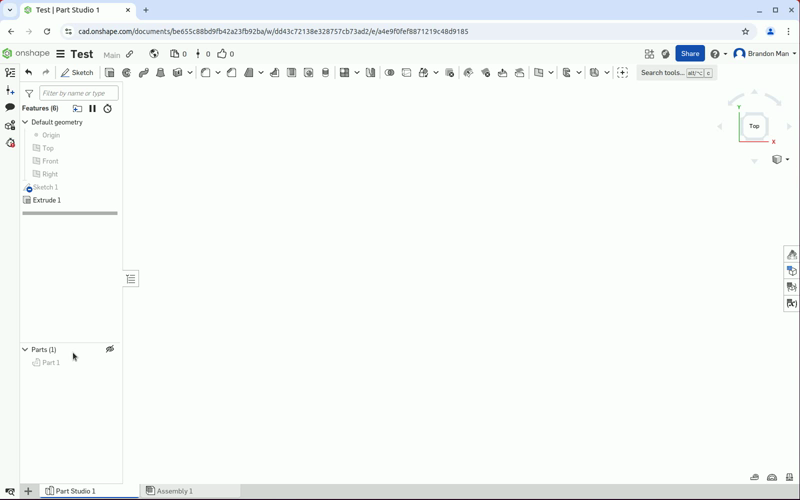
key_down(shift)
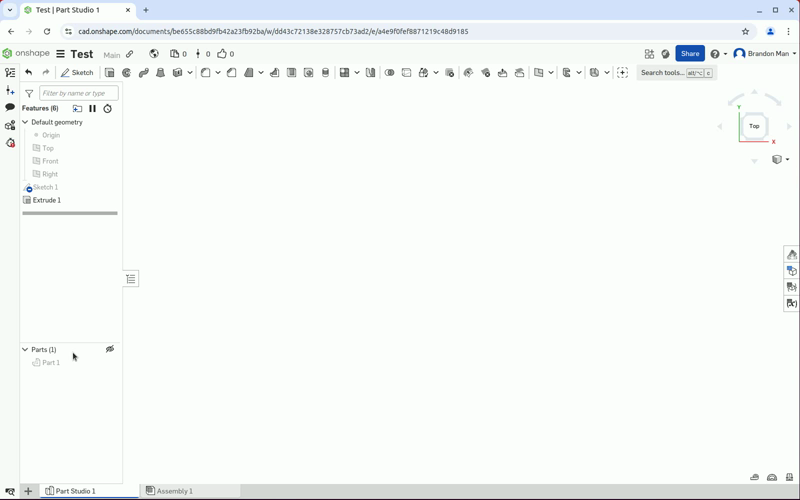
key(up)
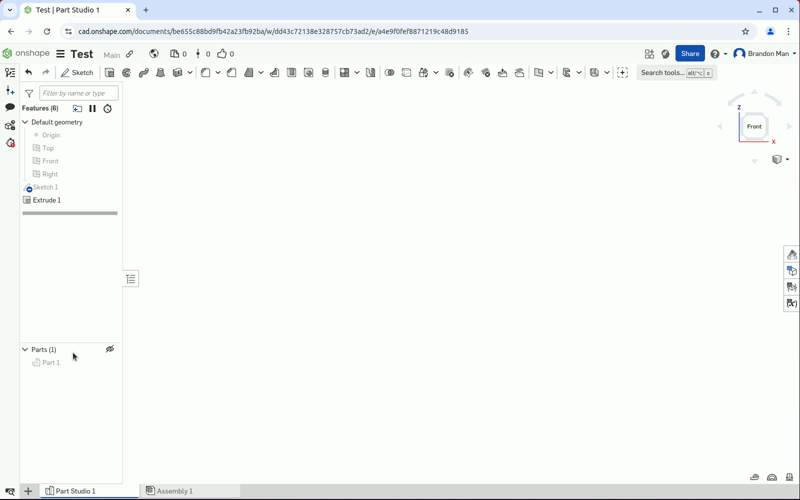
key_up(shift)
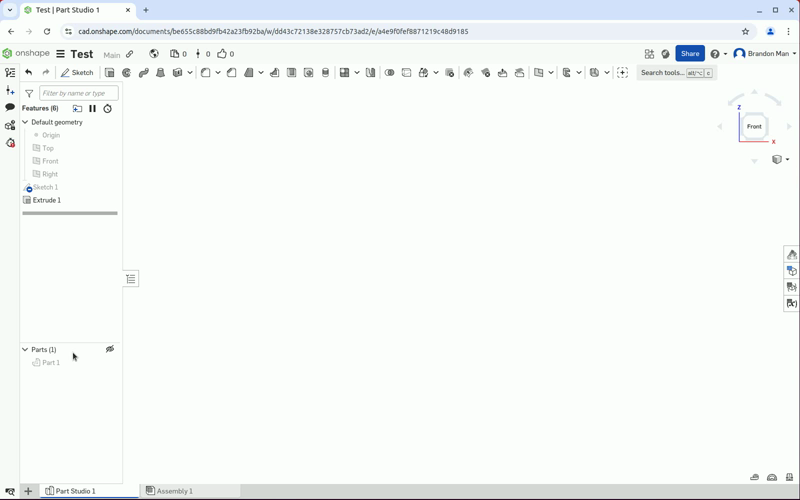
mouse_move(73, 352)
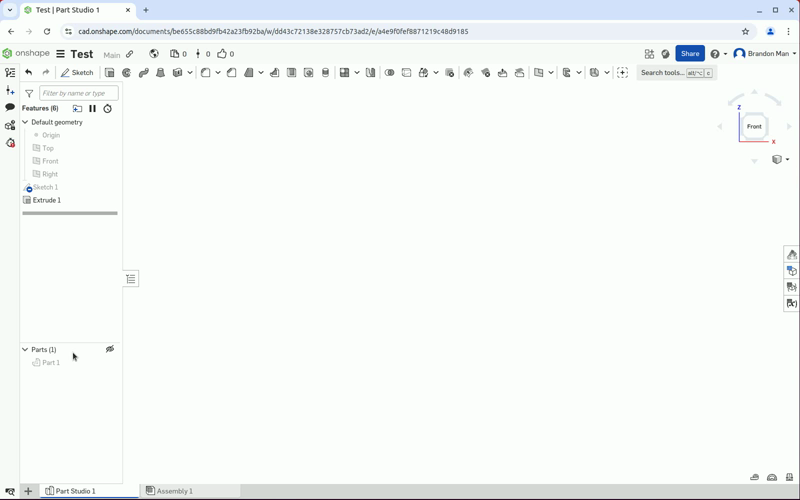
key(shift+y)
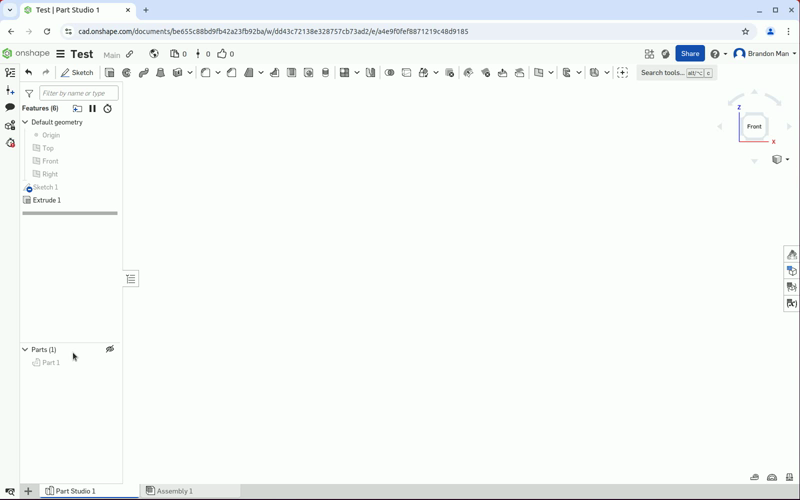
key(shift+s)
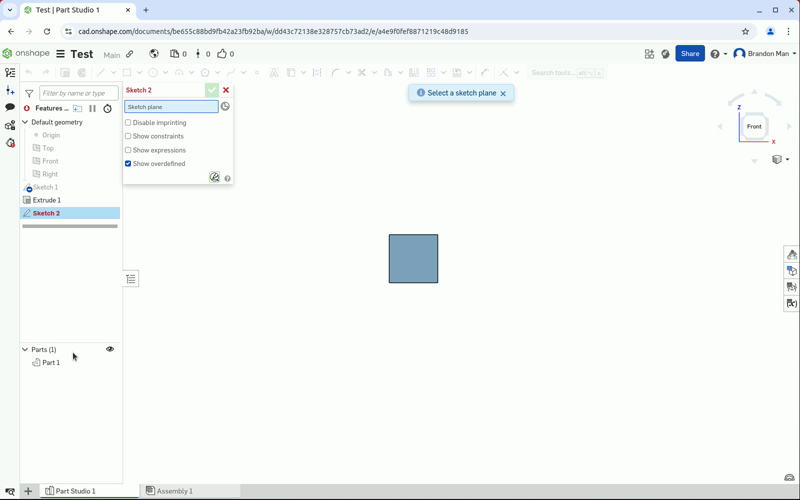
mouse_move(73, 163)
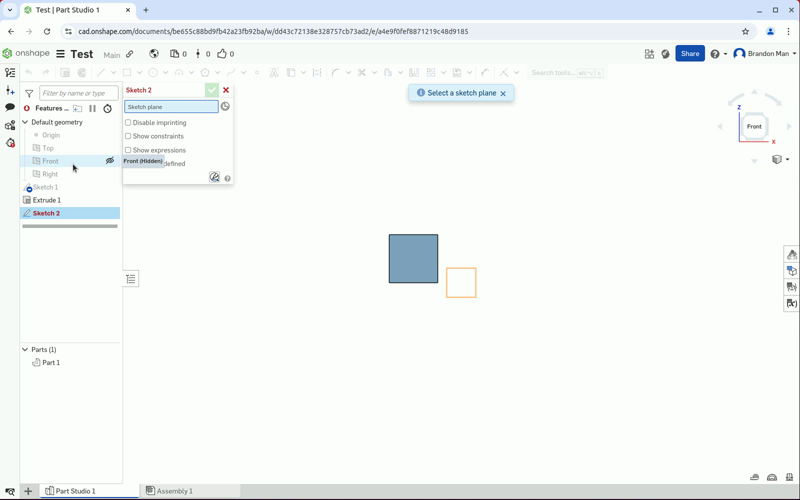
click(73, 163)
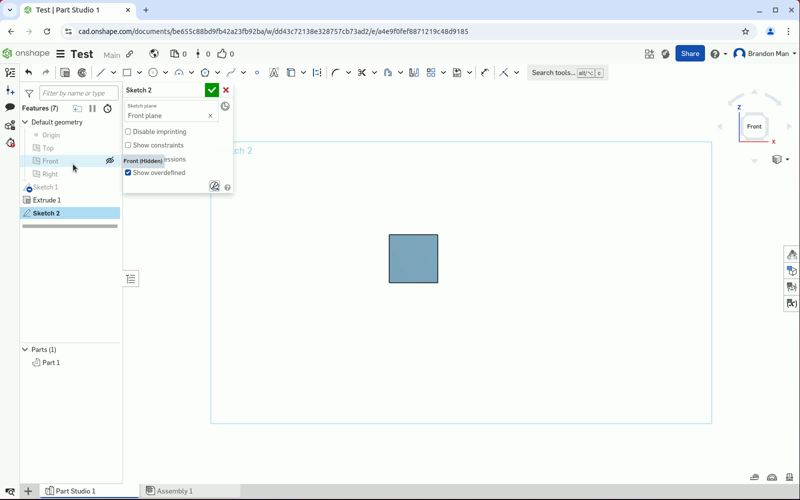
mouse_move(73, 352)
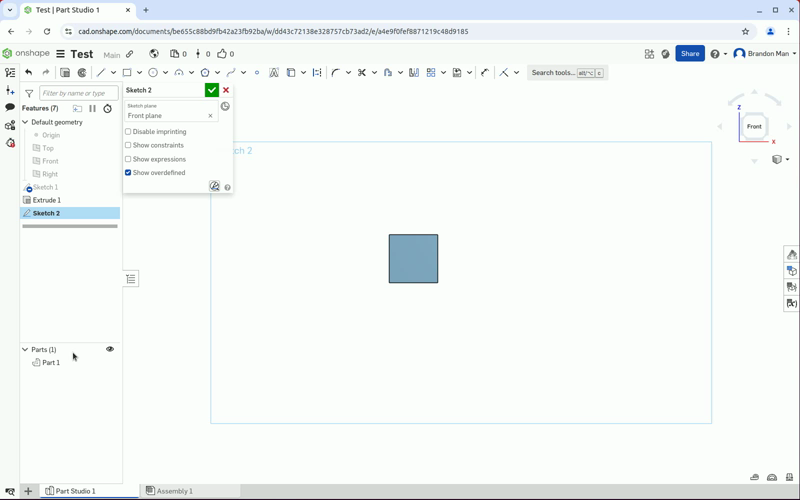
key(y)
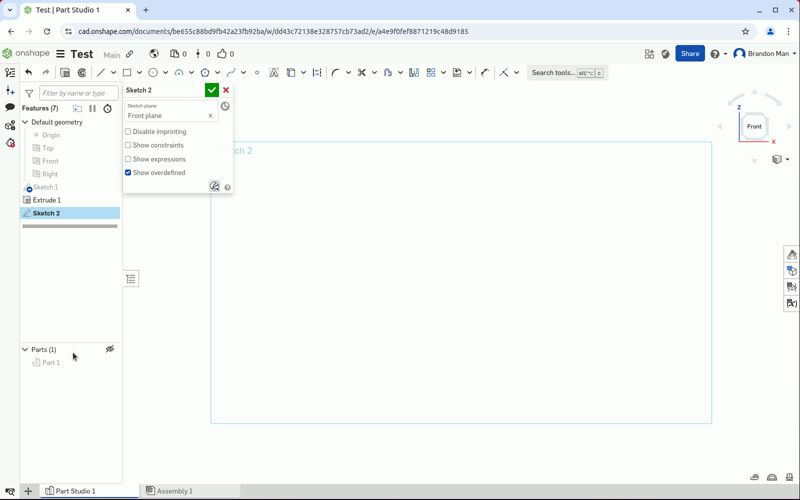
key(c)
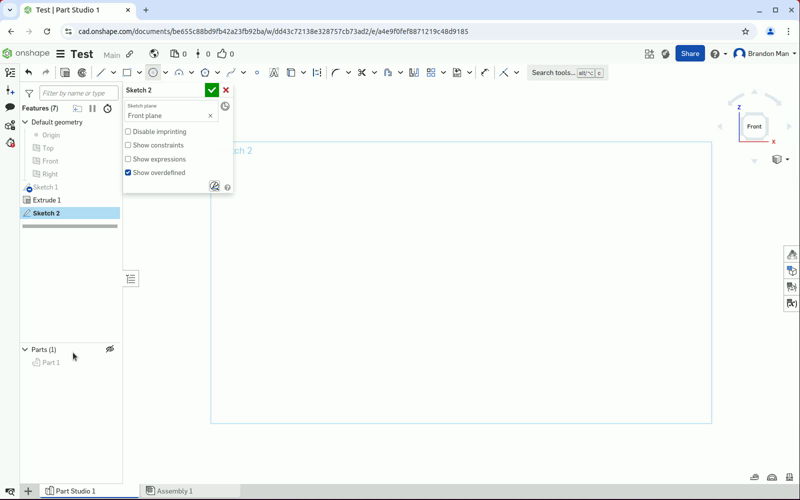
key_down(shift)
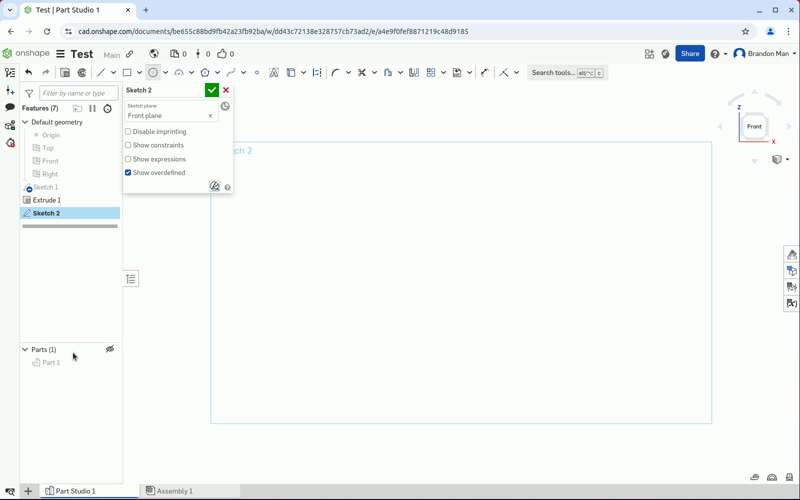
mouse_move(415, 257)
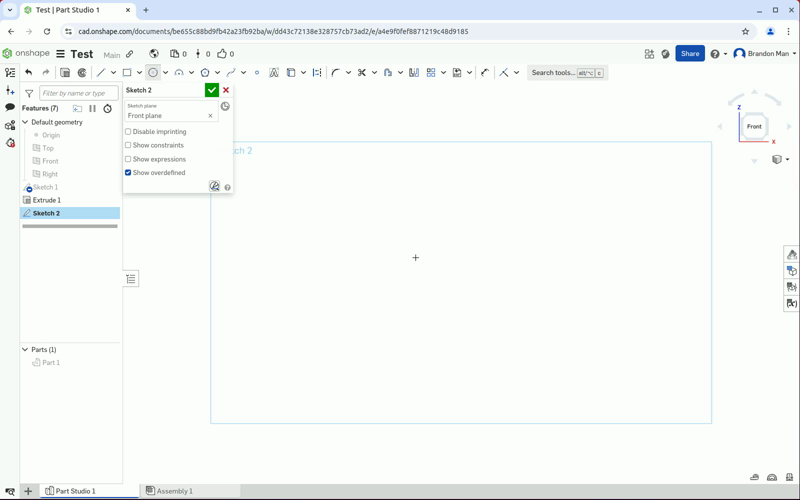
click(415, 257)
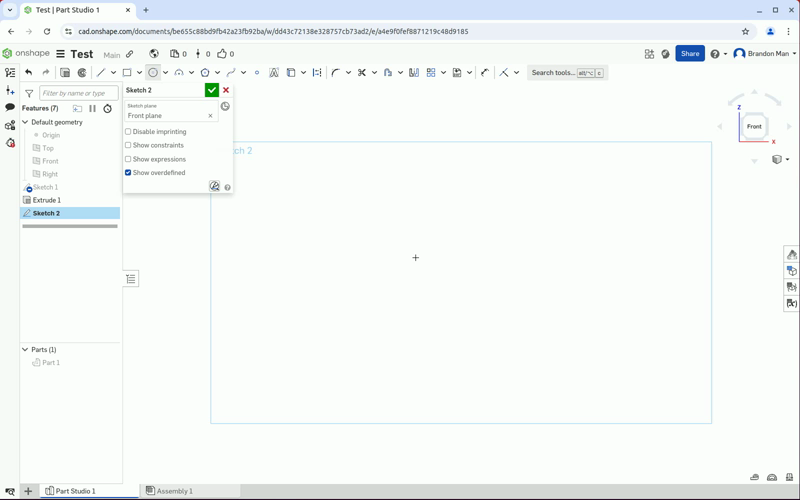
key_up(shift)
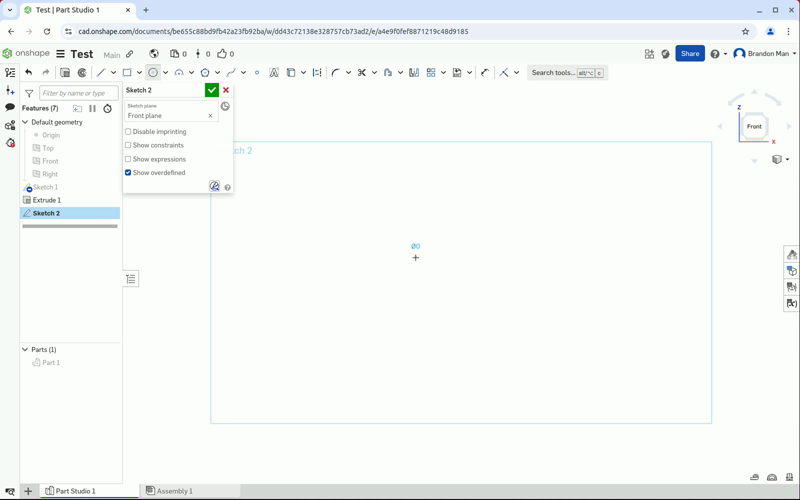
mouse_move(425, 257)
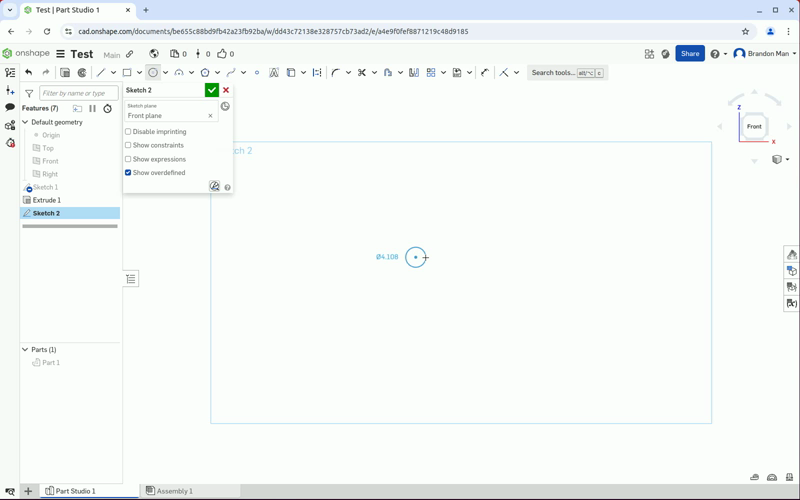
click(425, 257)
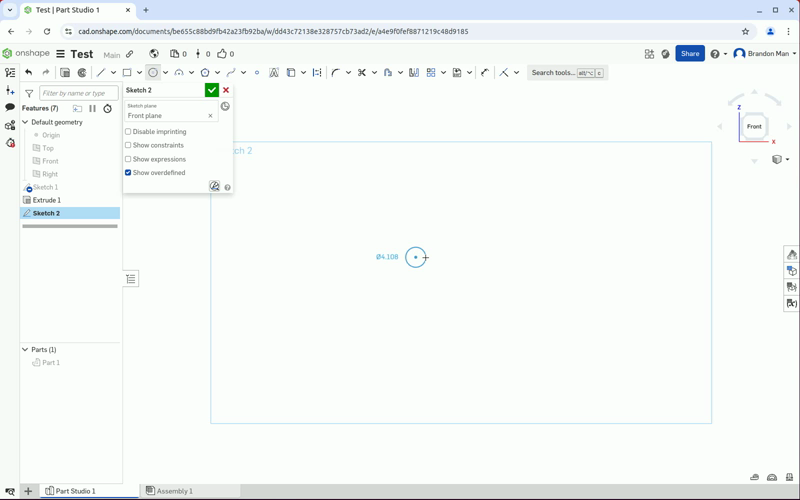
key(esc)
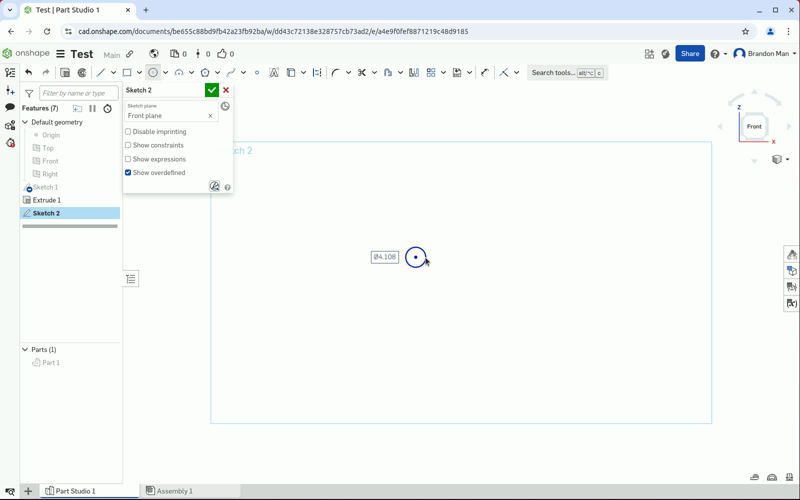
mouse_move(417, 264)
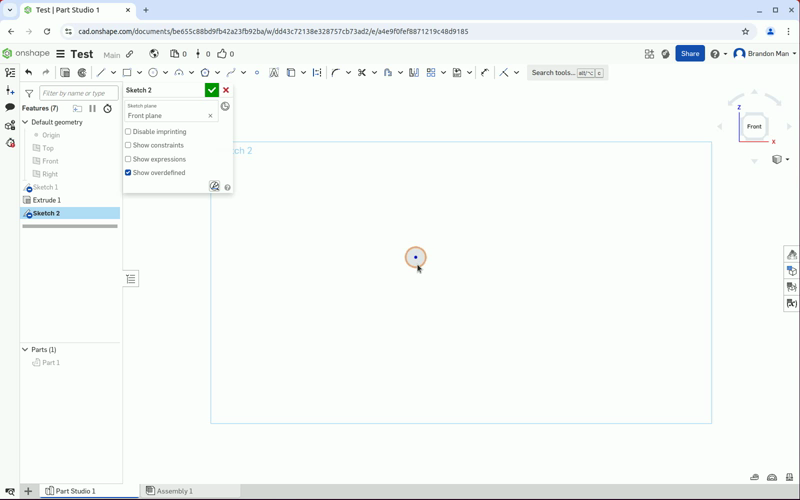
scroll(6)
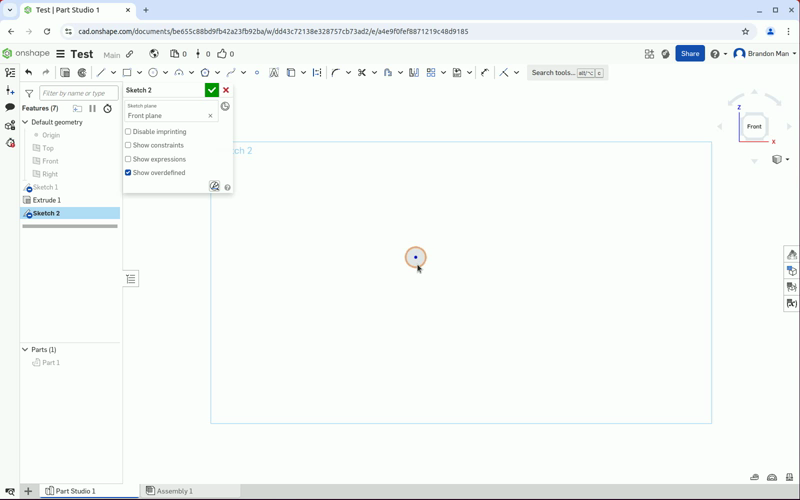
scroll(6)
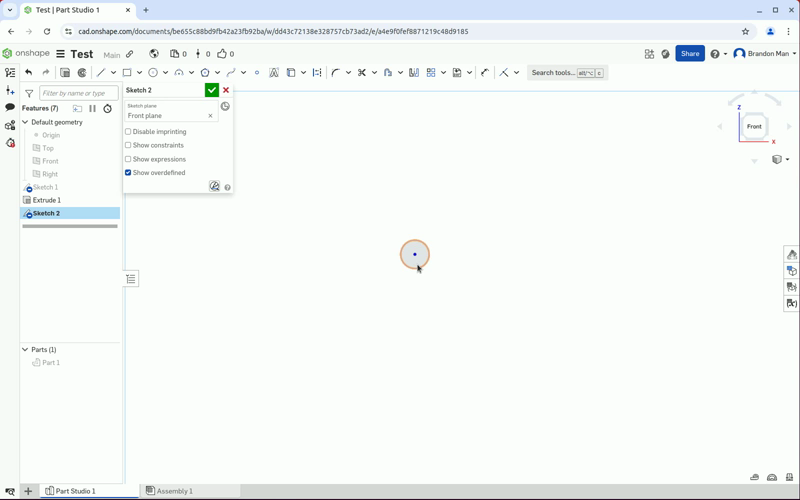
scroll(6)
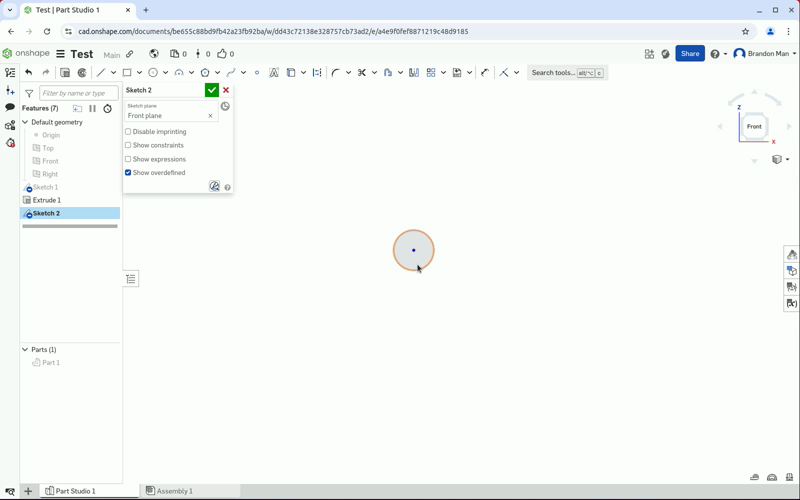
scroll(6)
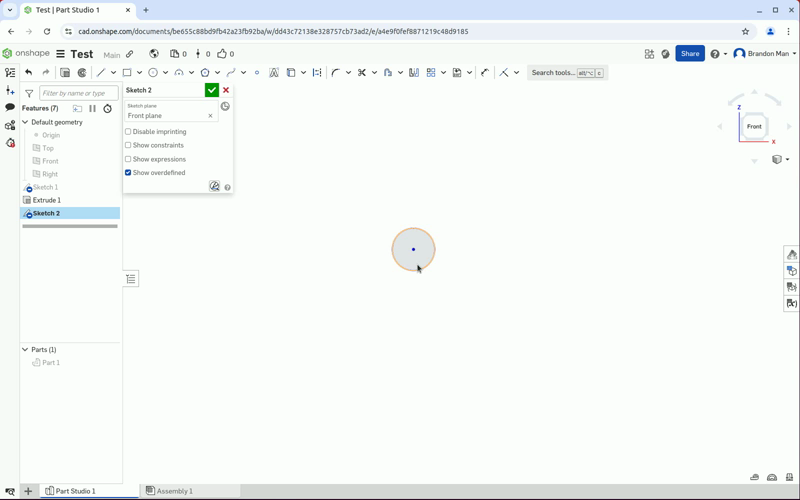
scroll(6)
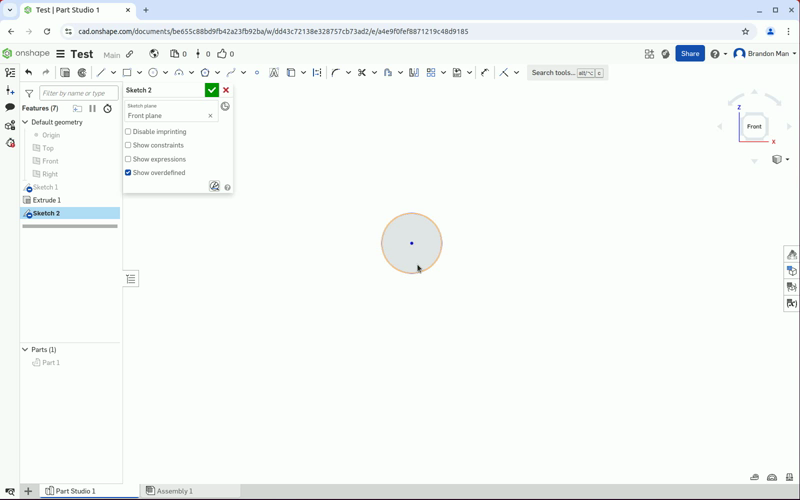
scroll(6)
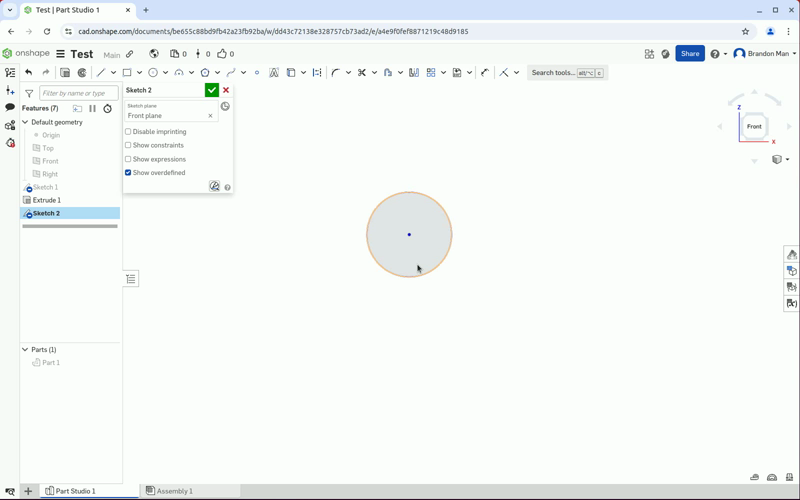
scroll(6)
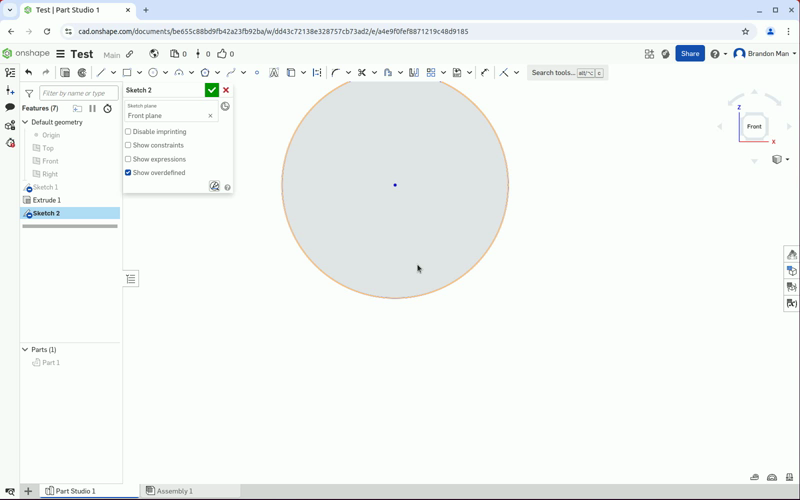
click(417, 264)
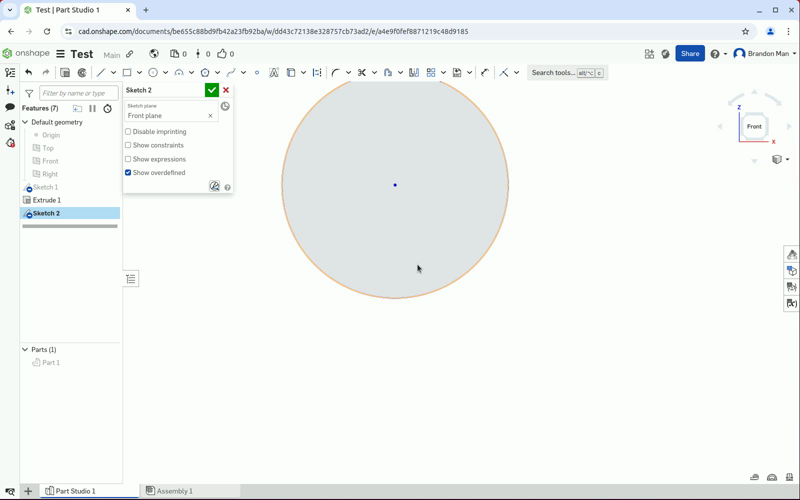
scroll(-6)
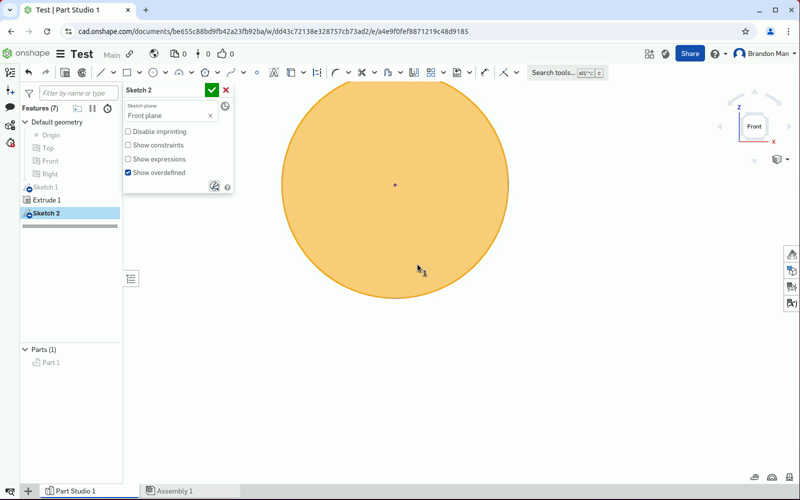
scroll(-6)
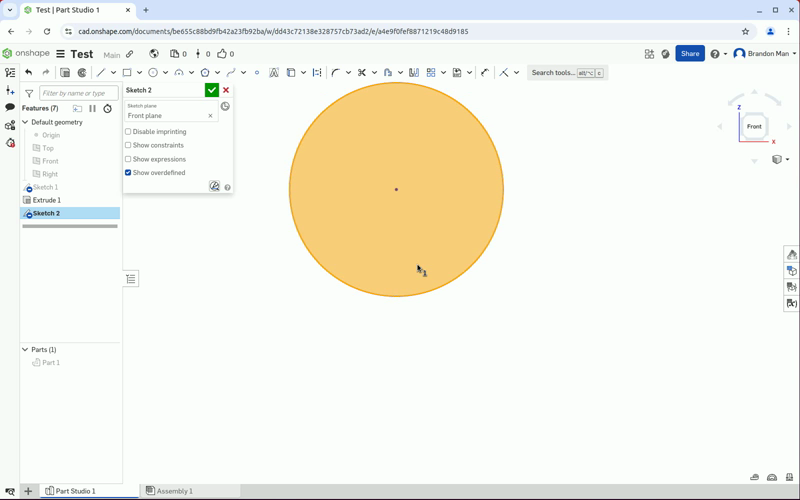
scroll(-6)
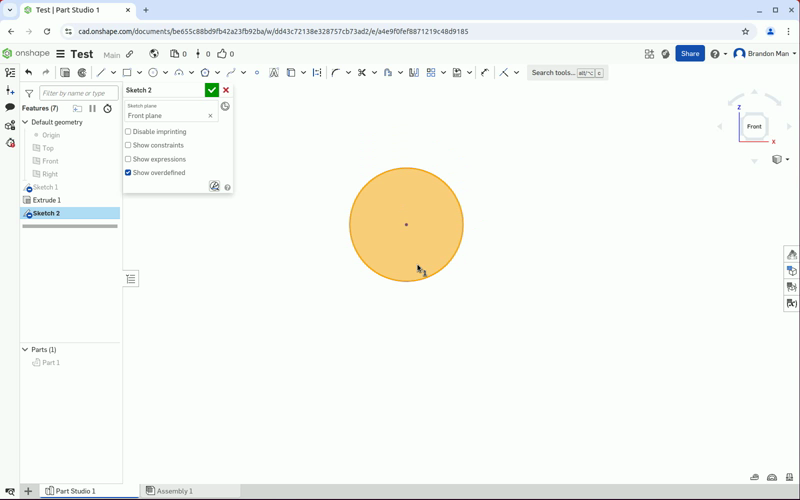
scroll(-6)
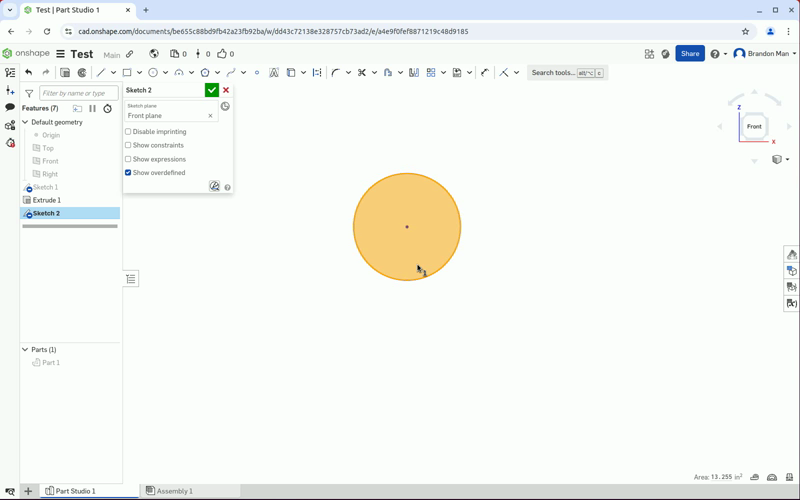
scroll(-6)
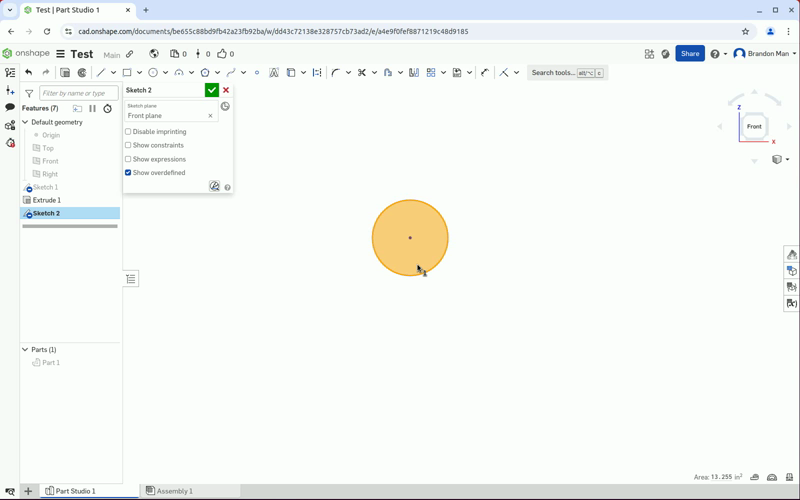
scroll(-6)
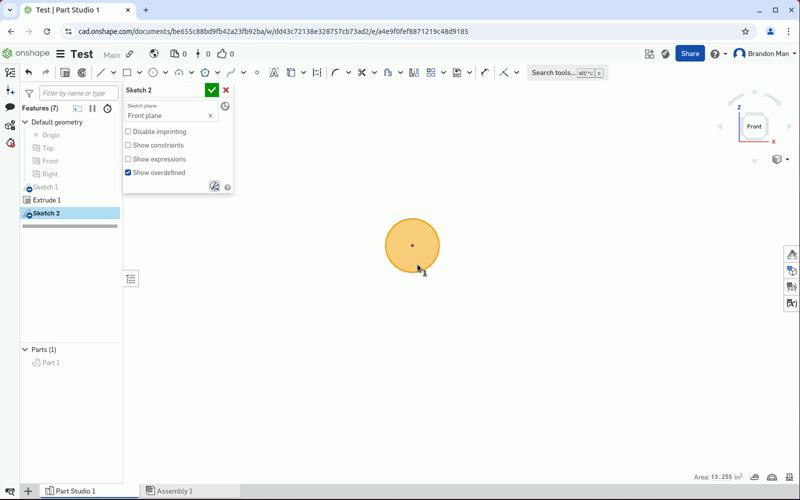
scroll(-6)
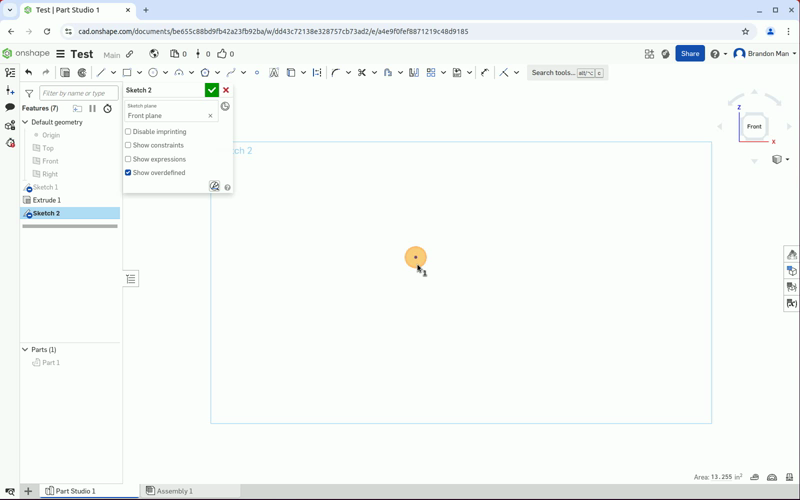
mouse_move(73, 352)
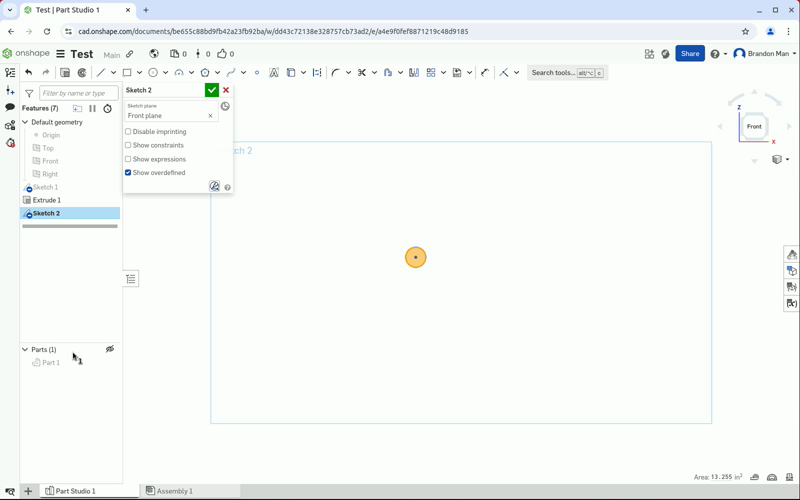
key(shift+y)
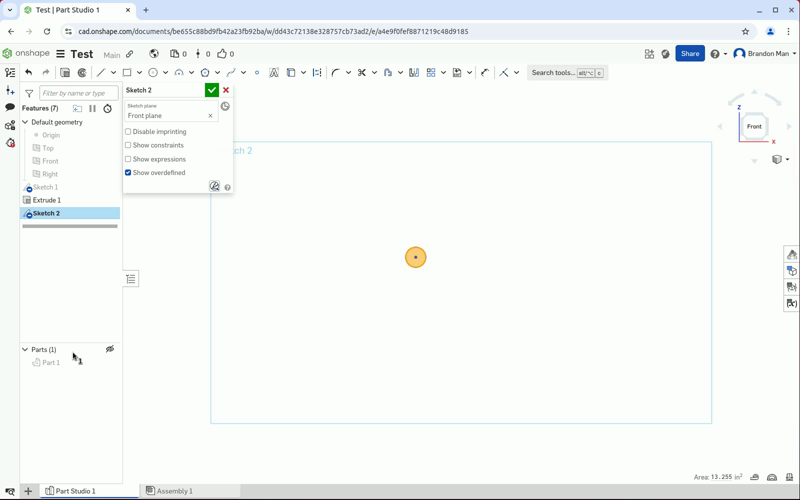
key(shift+e)
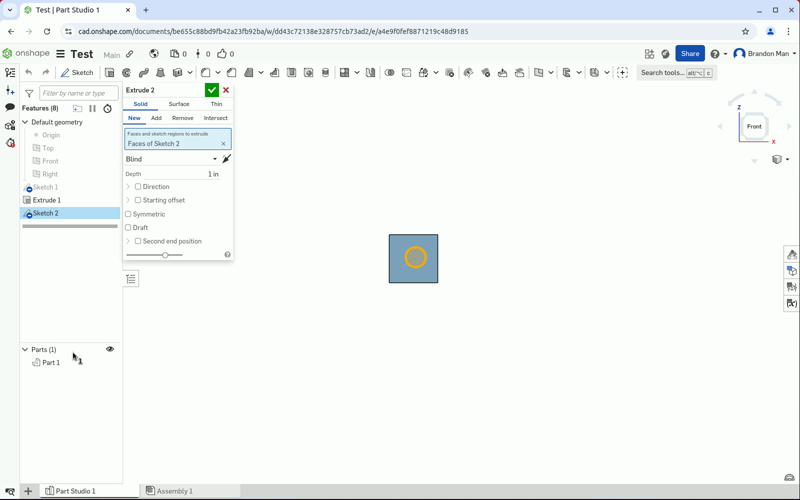
mouse_move(143, 106)
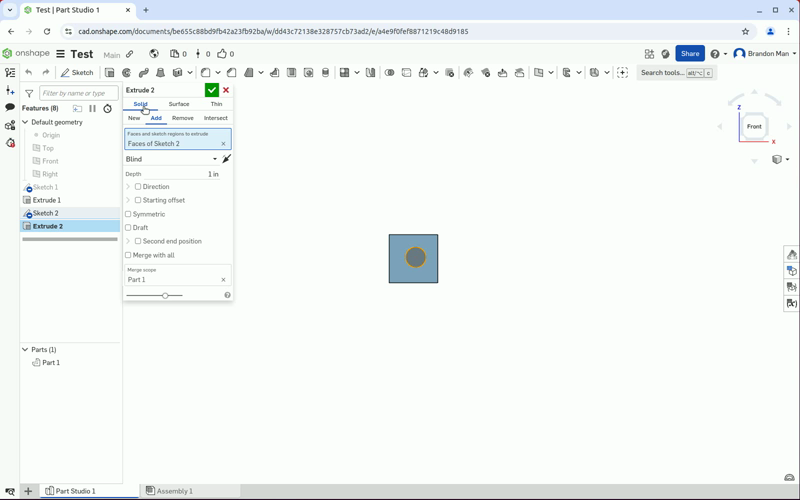
click(143, 106)
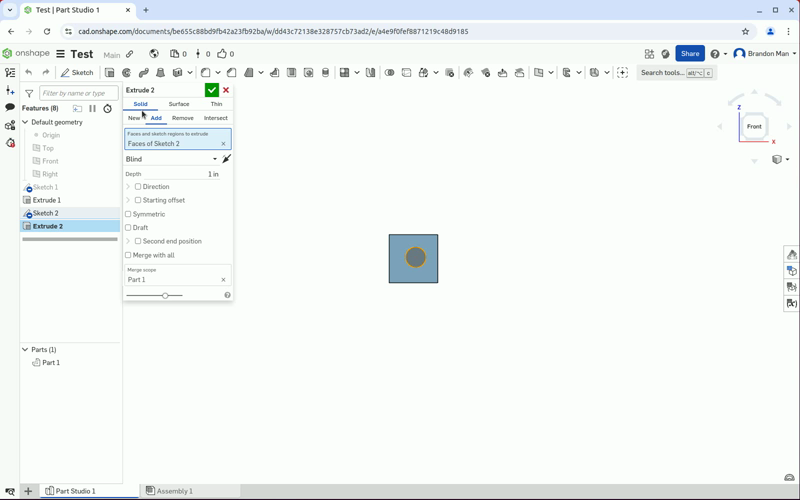
mouse_move(137, 120)
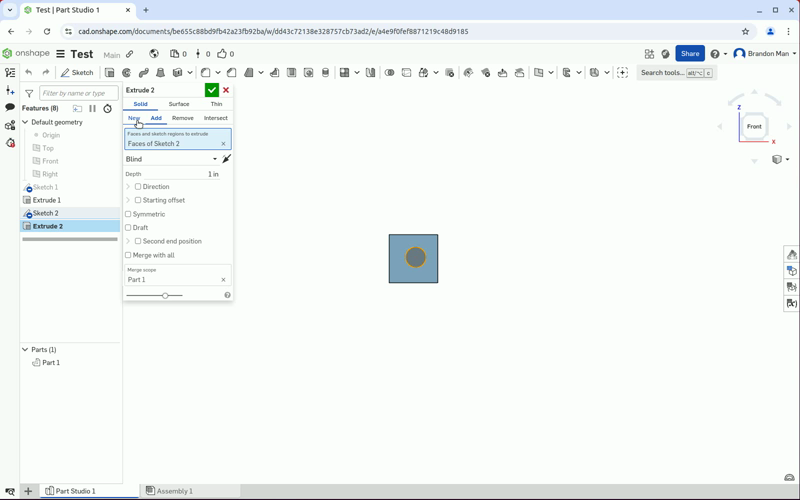
click(137, 120)
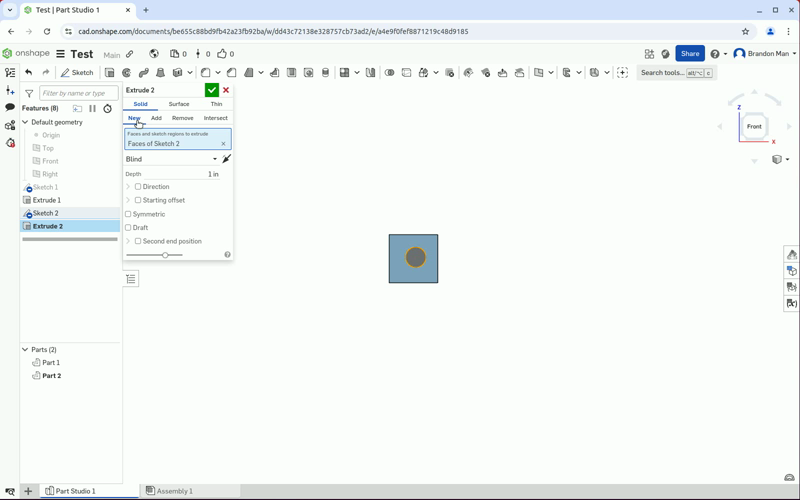
key(tab, 4)
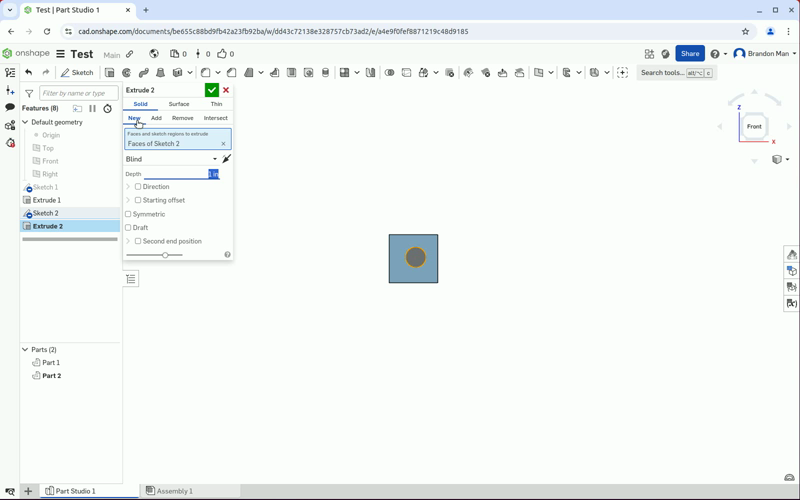
text(13.239)
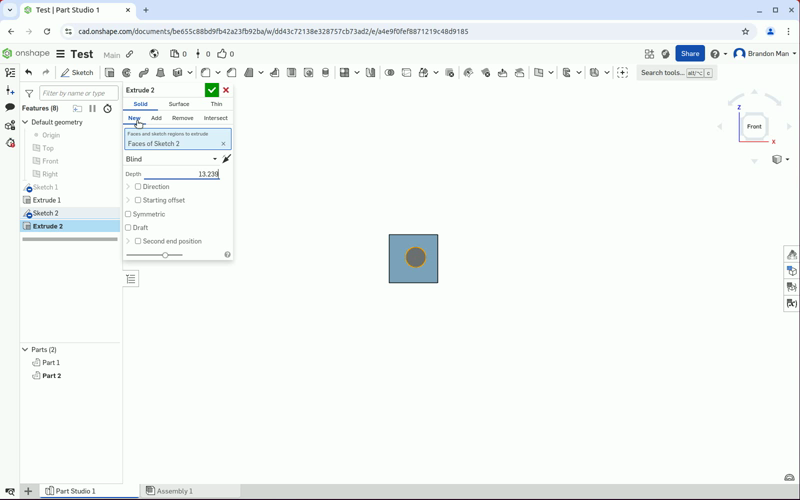
key(enter)
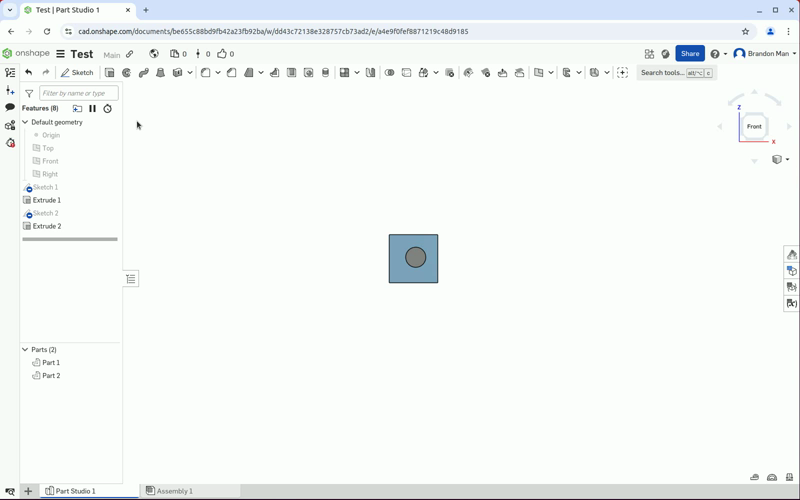
key(shift+h)
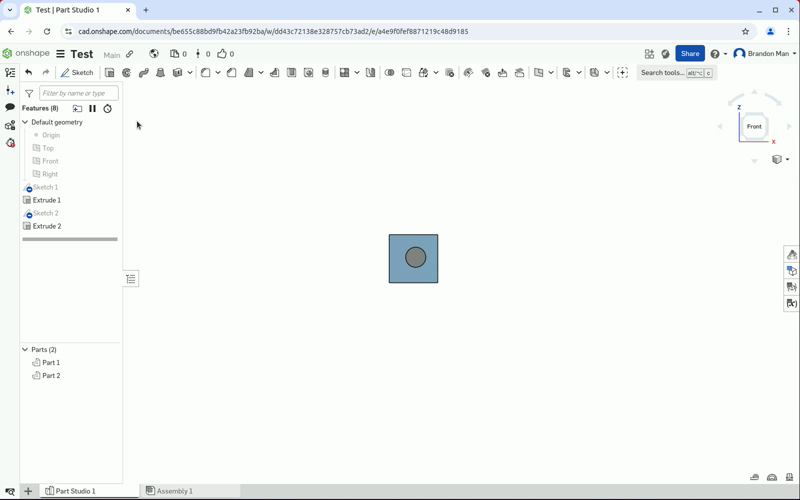
key(shift+h)
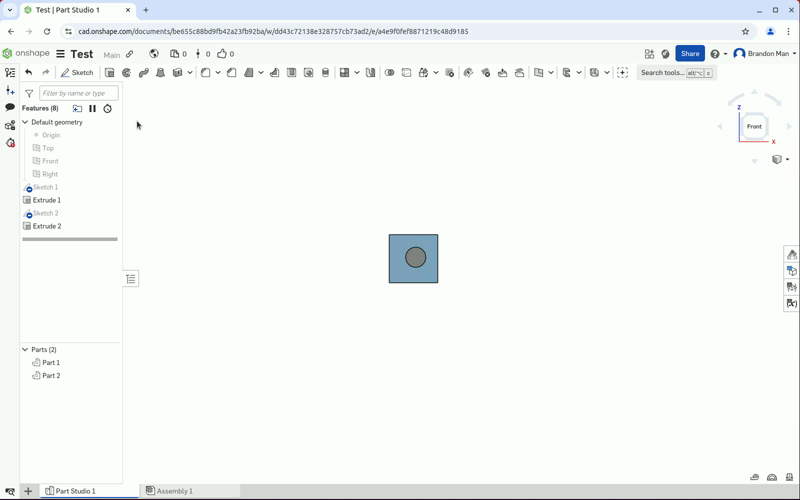
mouse_move(73, 189)
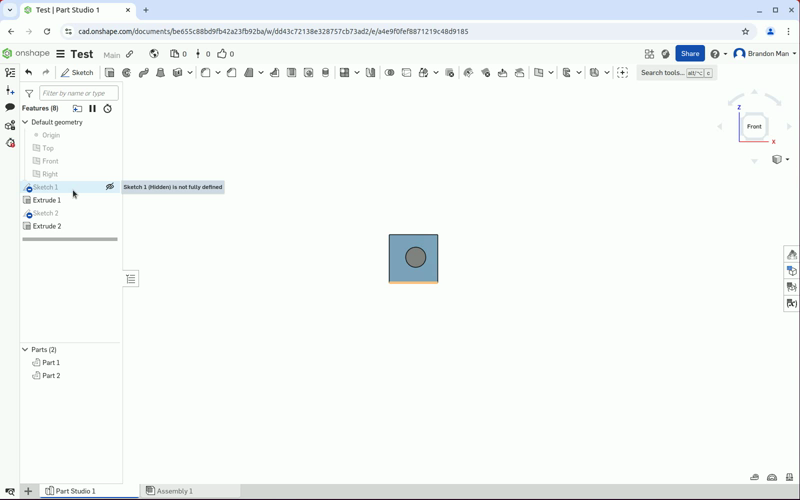
click(73, 189)
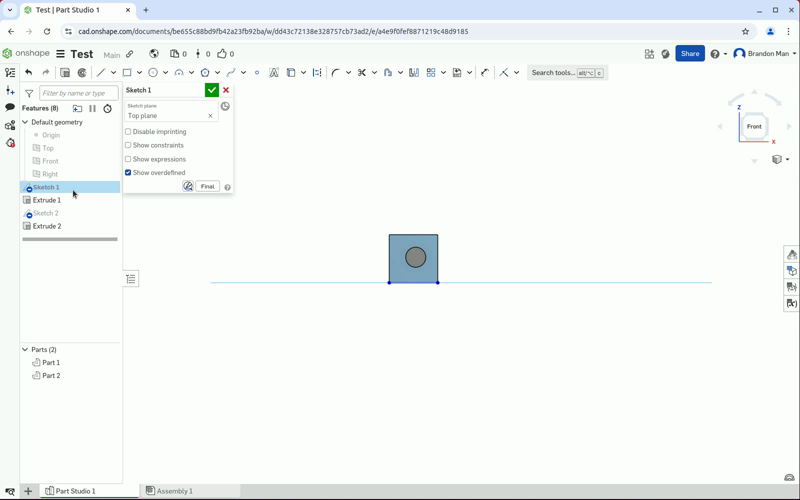
mouse_move(229, 92)
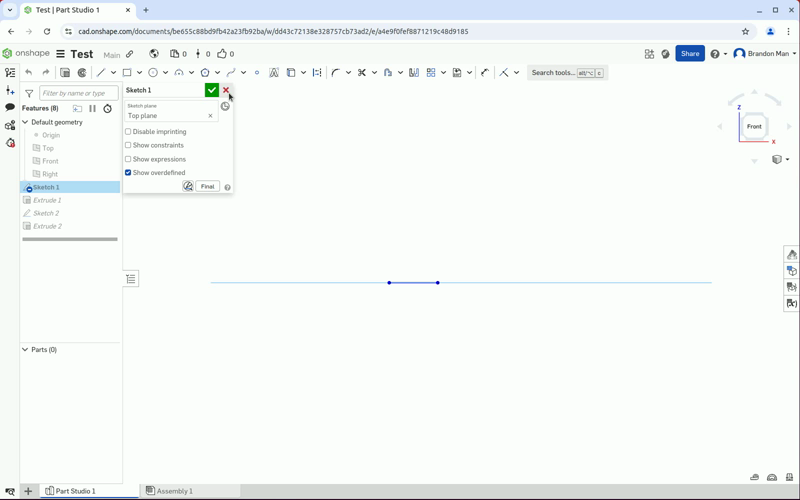
click(229, 92)
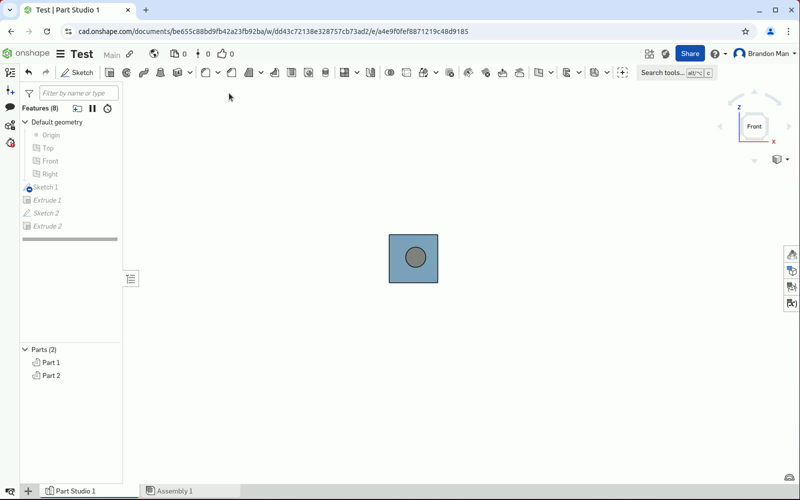
mouse_move(73, 352)
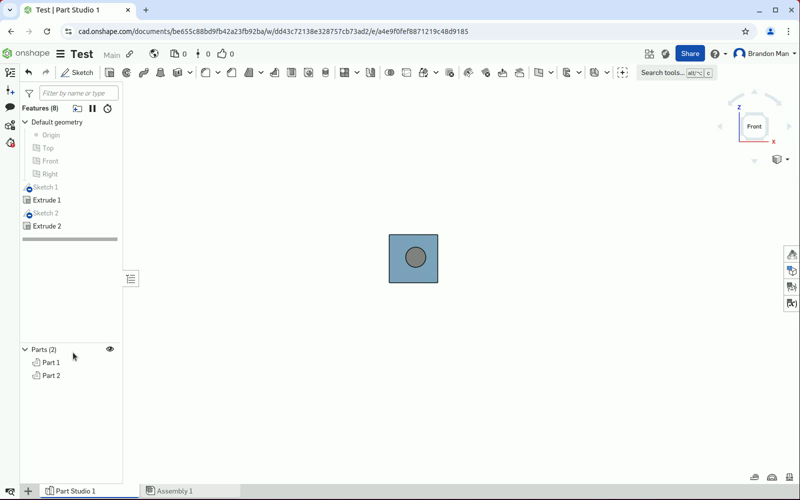
key(y)
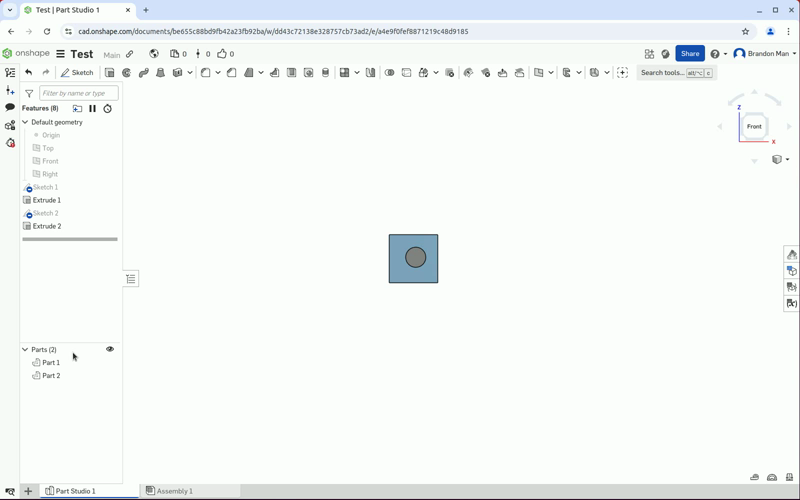
key(shift+p)
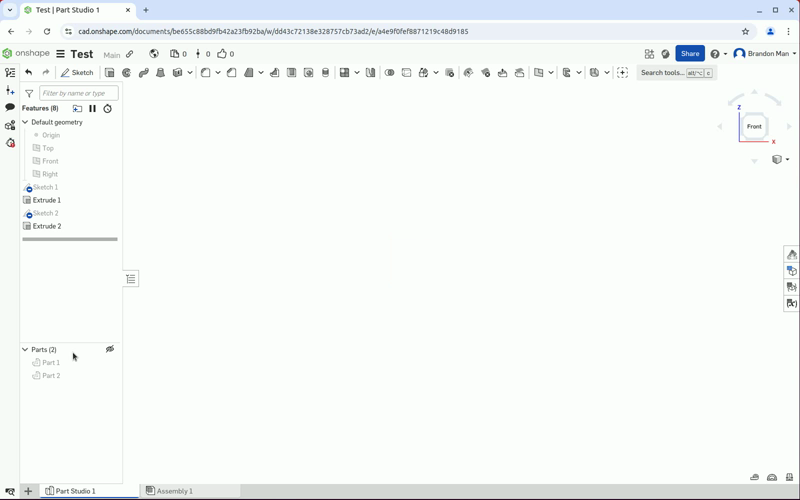
key(space)
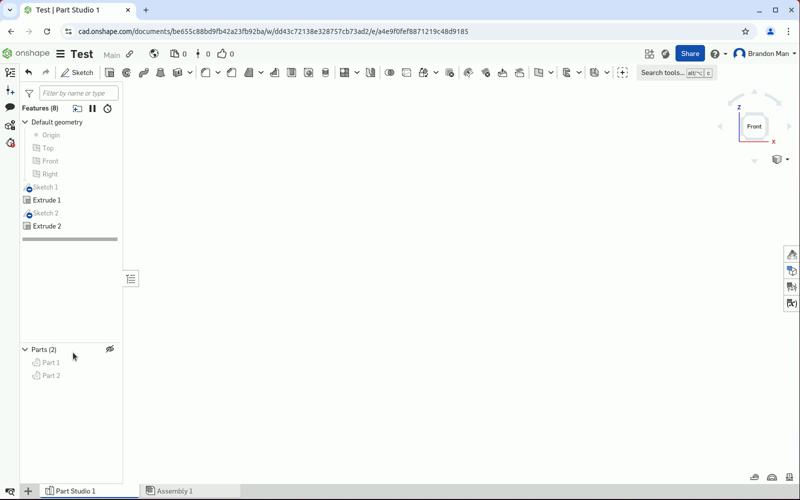
key_down(shift)
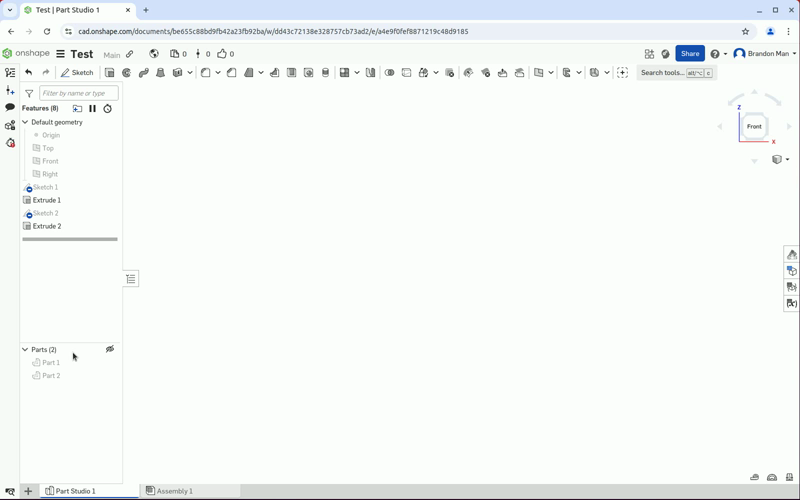
key(left)
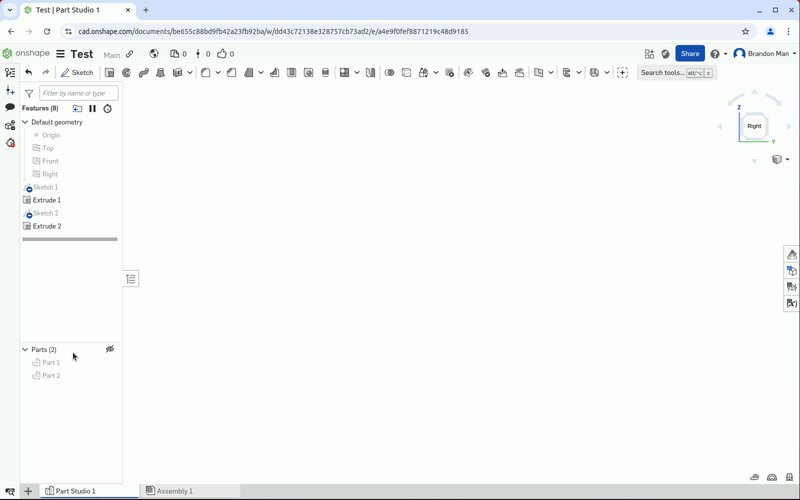
key_up(shift)
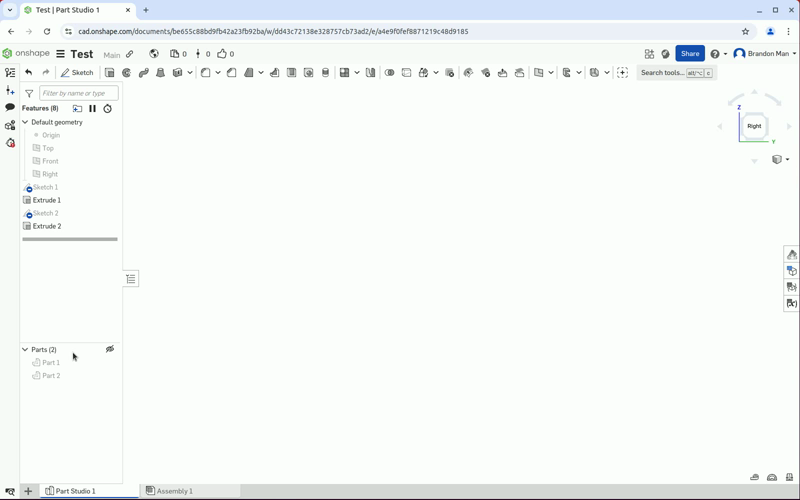
mouse_move(73, 352)
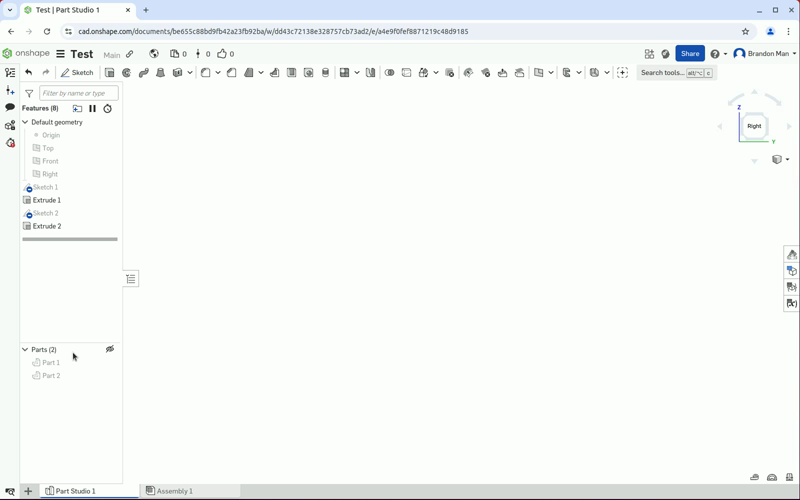
key(shift+y)
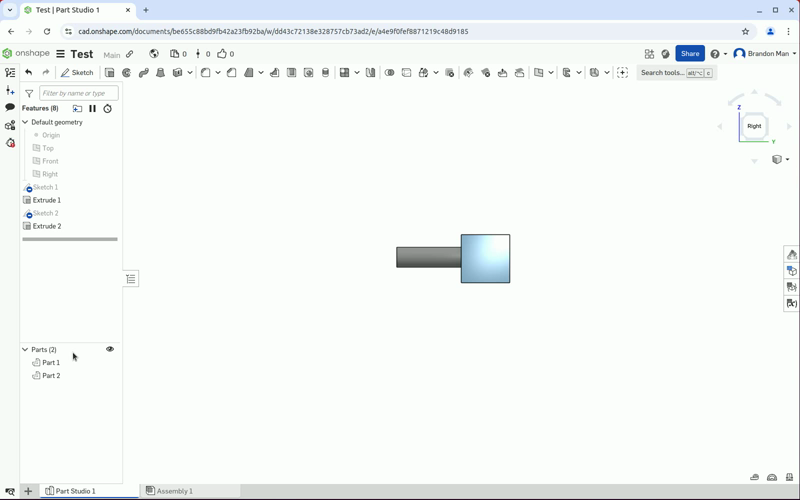
mouse_move(541, 75)
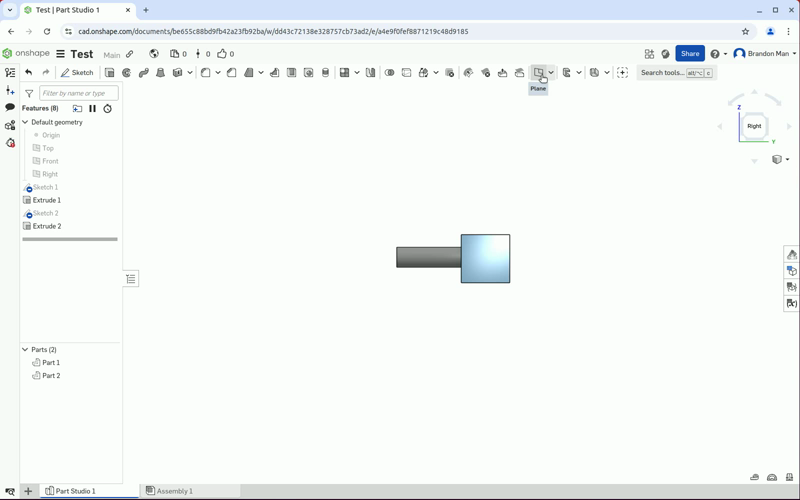
click(541, 75)
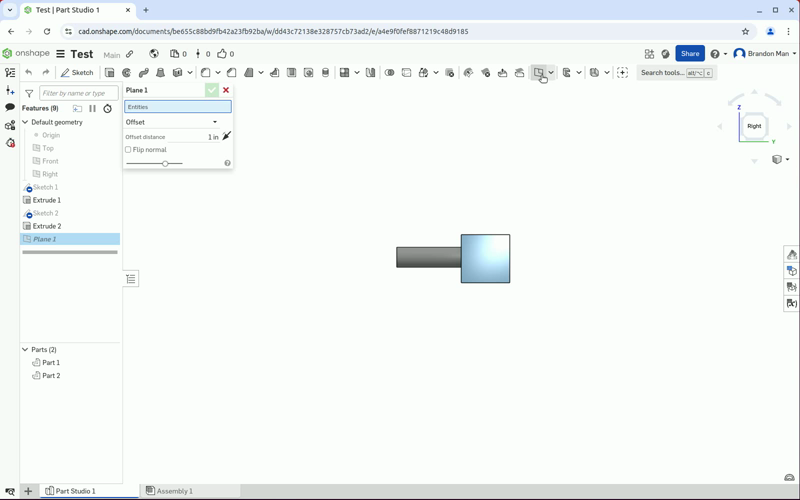
mouse_move(73, 176)
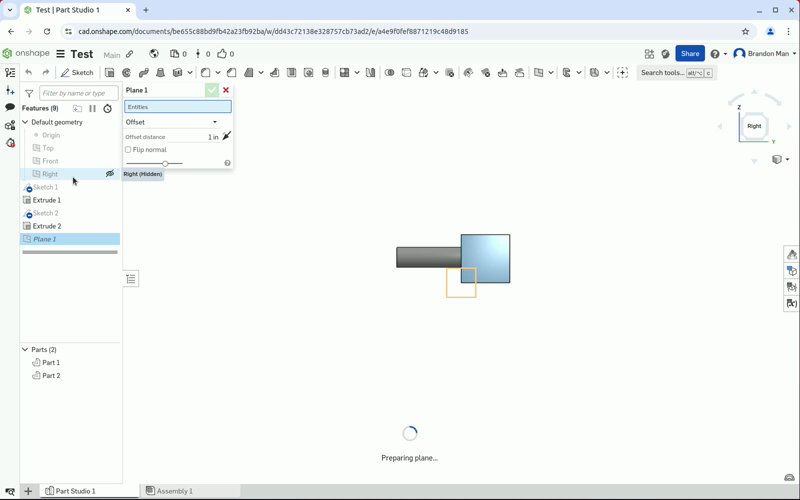
click(73, 176)
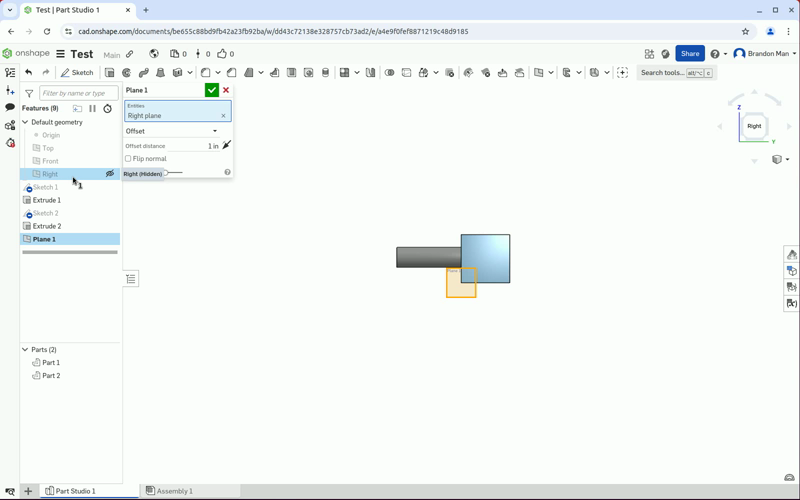
key(tab, 2)
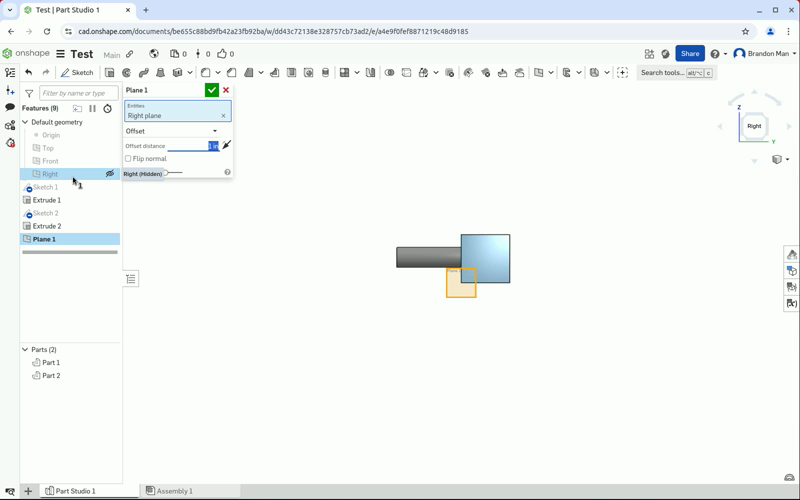
text(4.807)
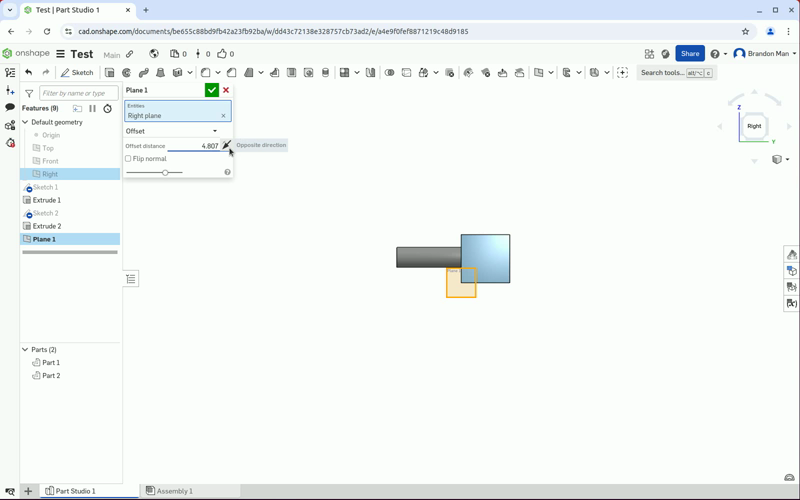
mouse_move(229, 147)
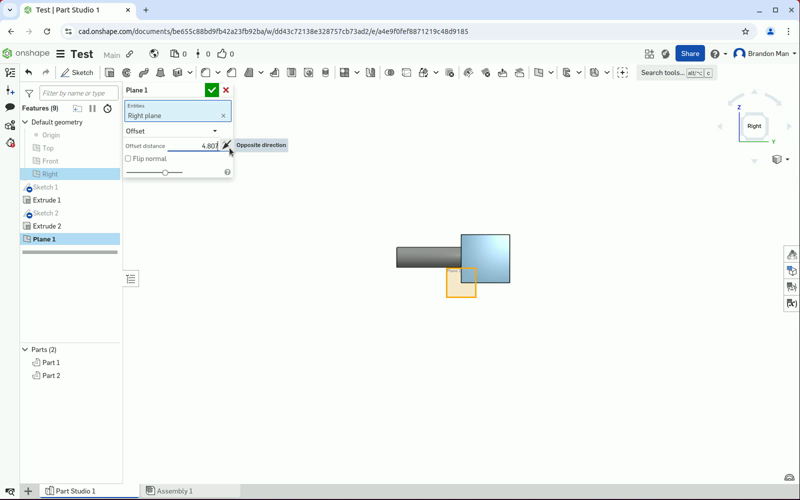
click(229, 147)
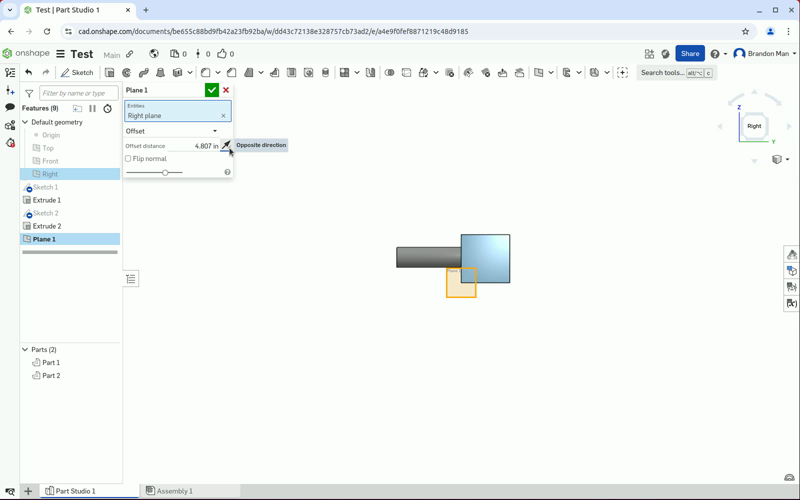
key(enter, 2)
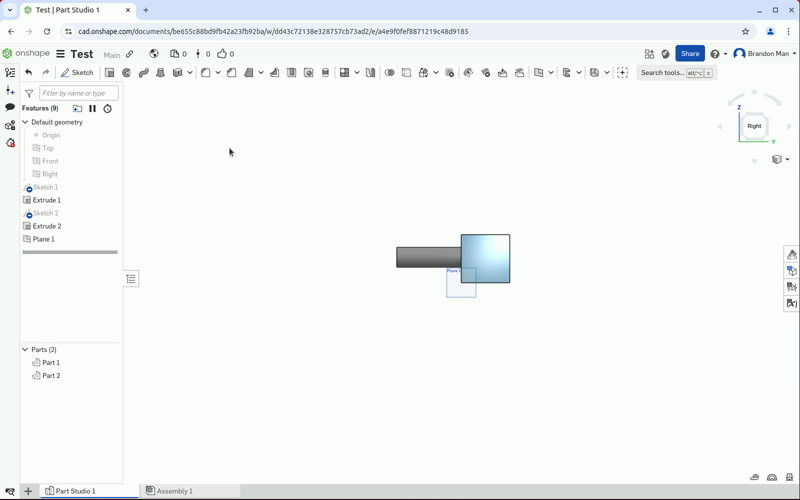
key(shift+s)
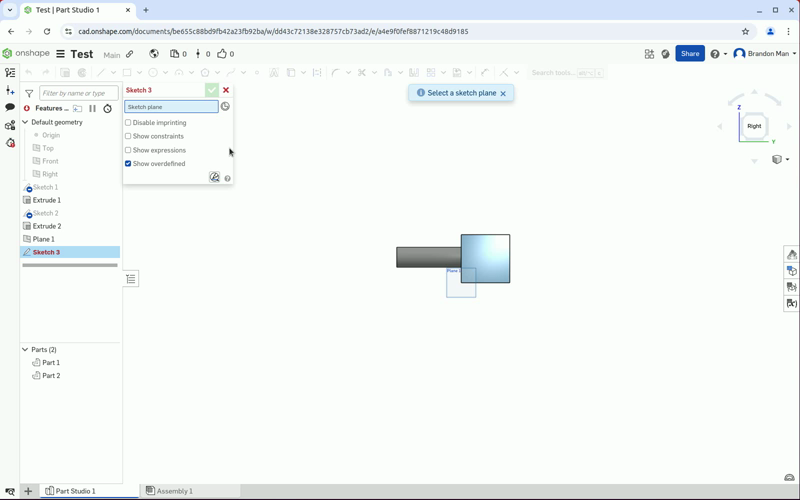
mouse_move(73, 241)
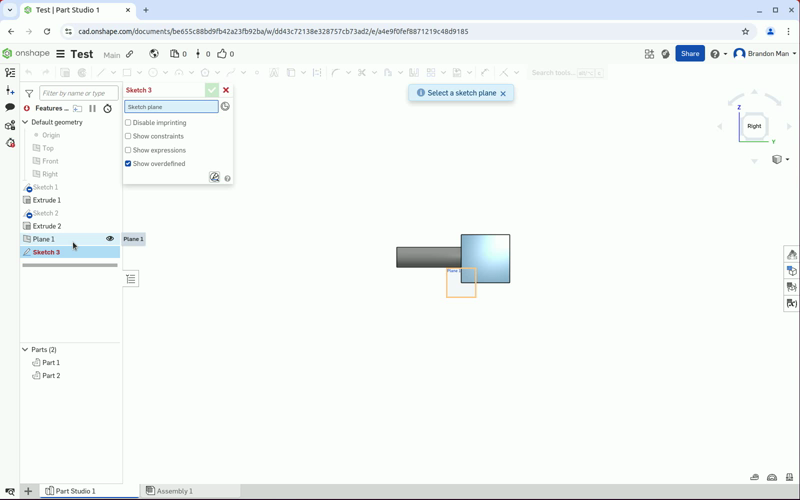
click(73, 241)
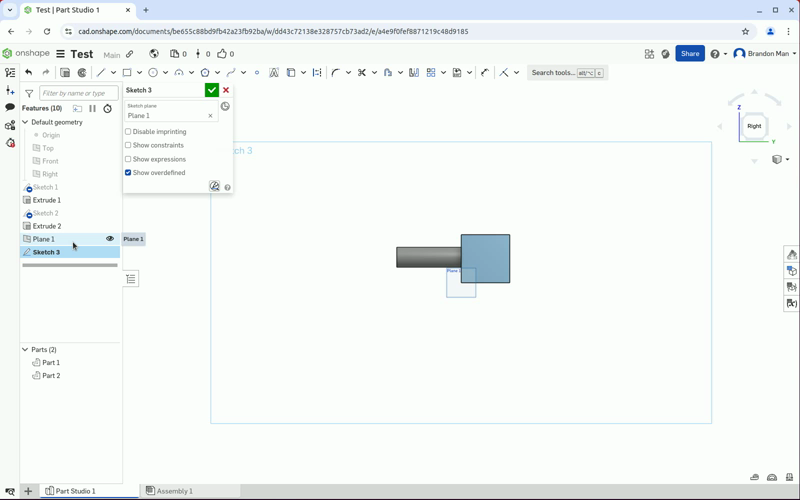
mouse_move(73, 352)
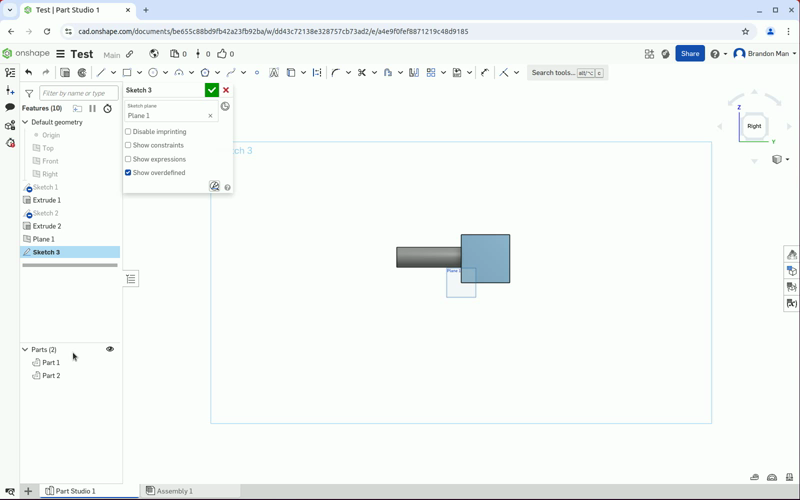
key(y)
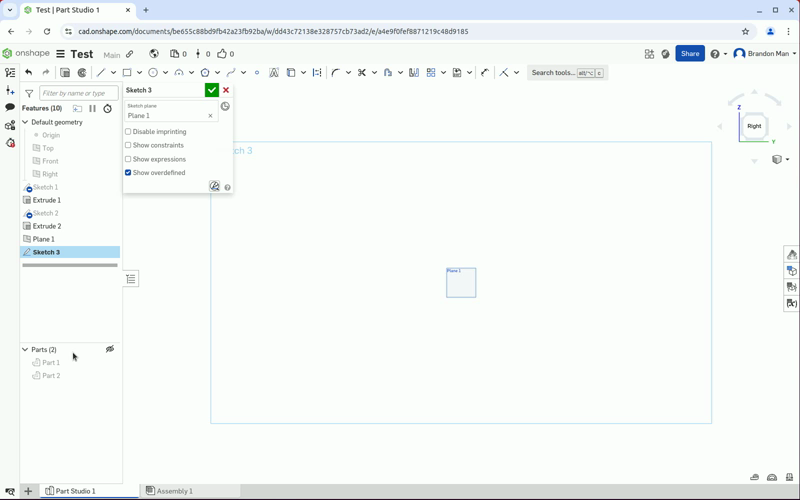
key(l)
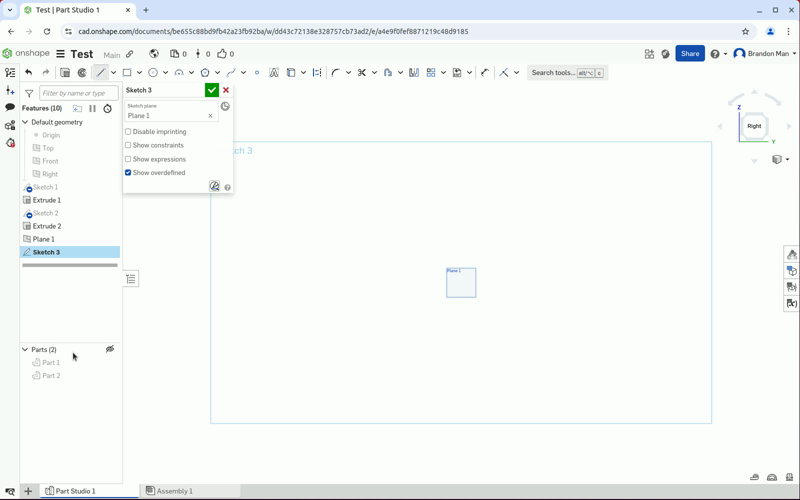
key_down(shift)
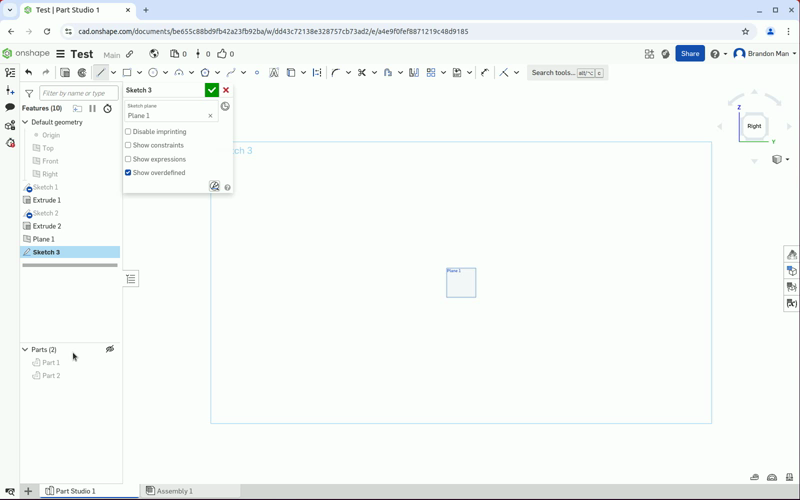
mouse_move(477, 265)
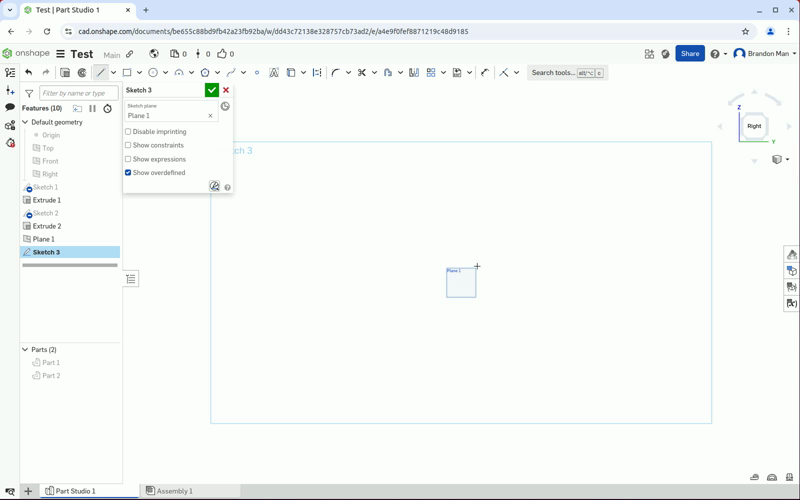
click(477, 265)
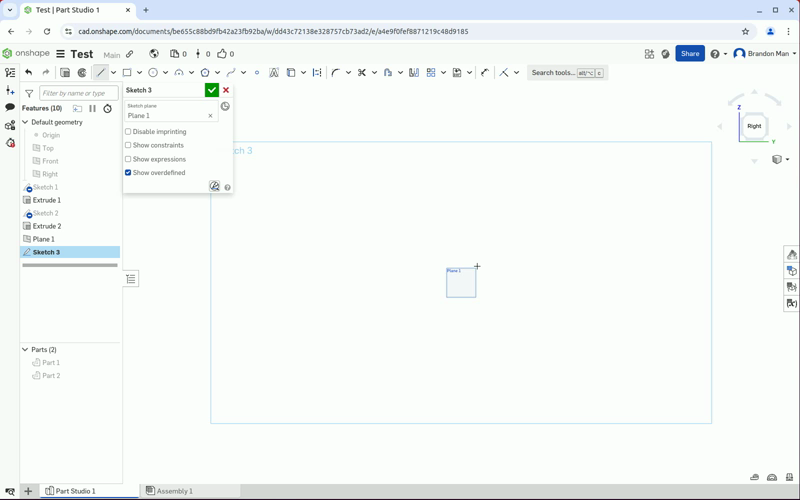
key_up(shift)
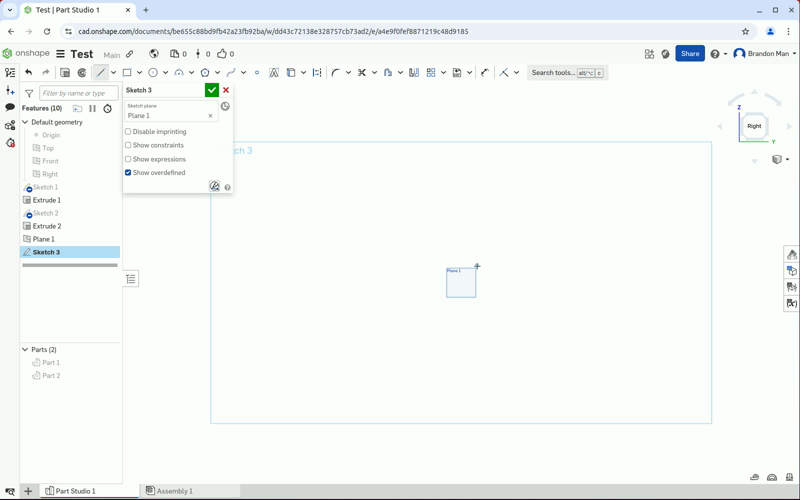
key_down(shift)
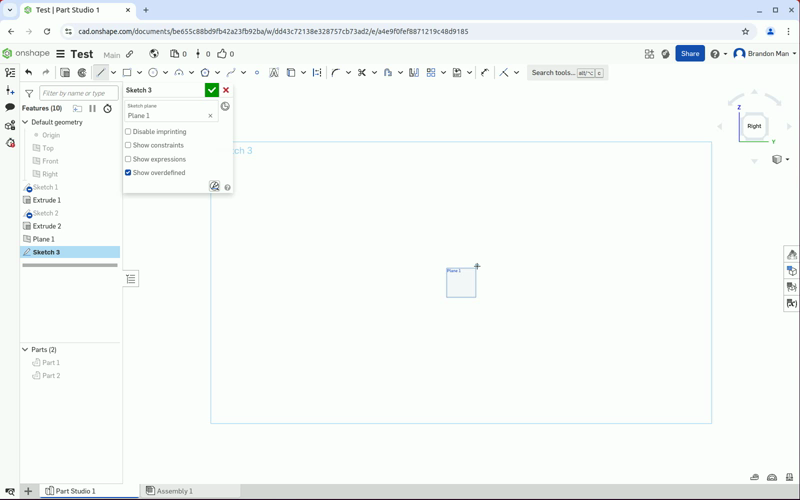
mouse_move(507, 265)
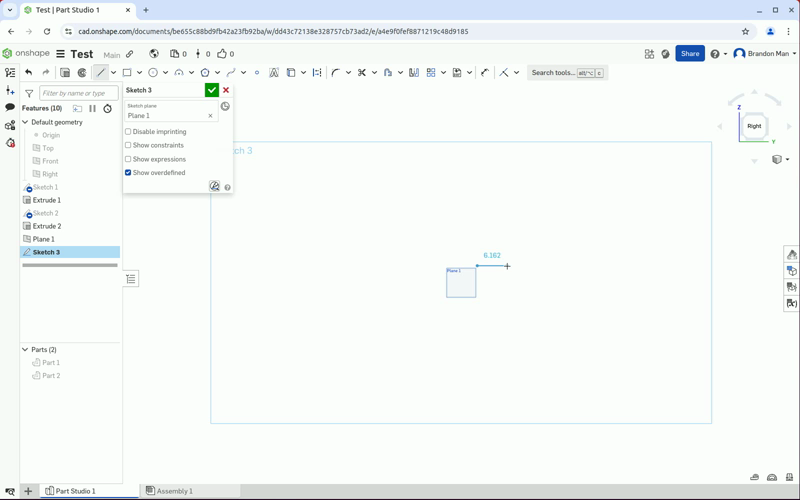
mouse_move(494, 265)
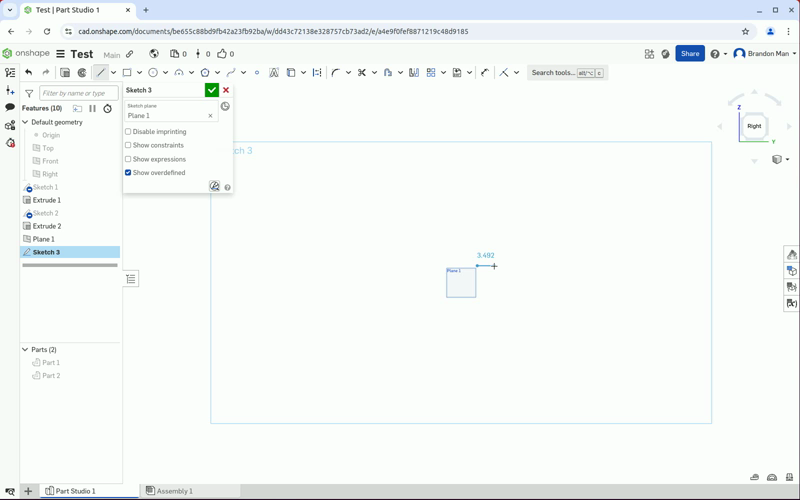
click(494, 265)
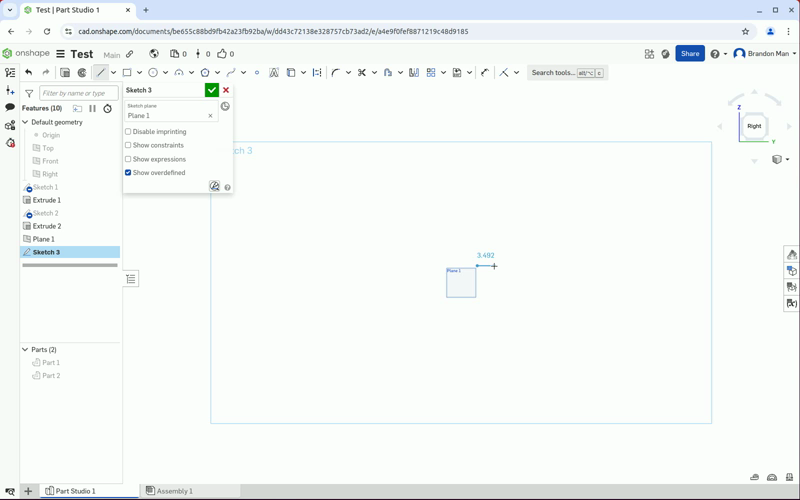
key_up(shift)
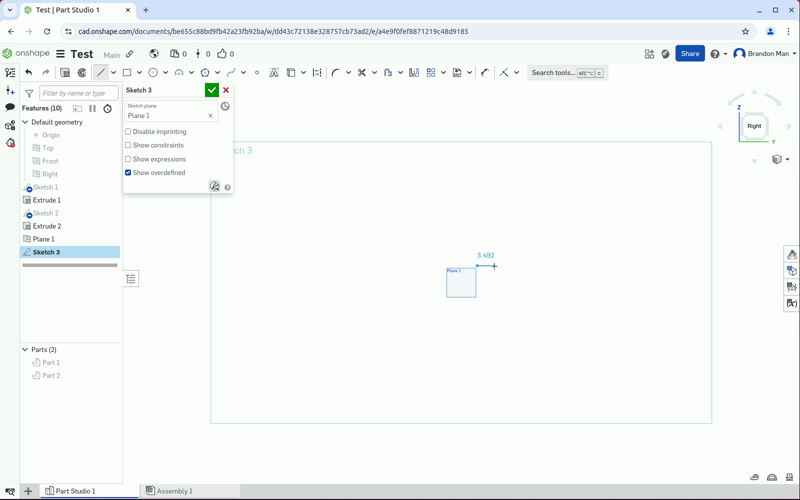
key_down(shift)
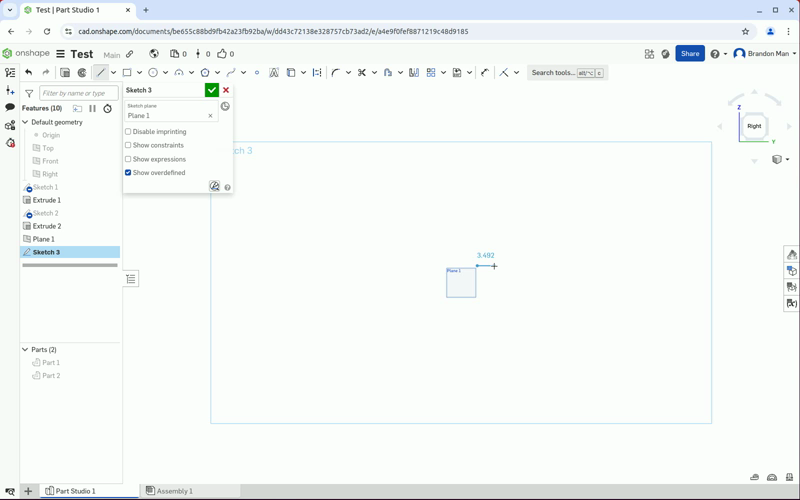
mouse_move(524, 265)
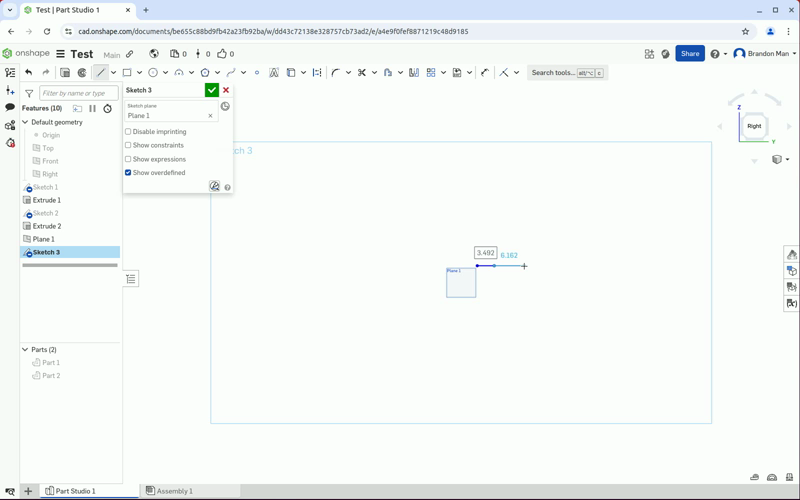
mouse_move(494, 250)
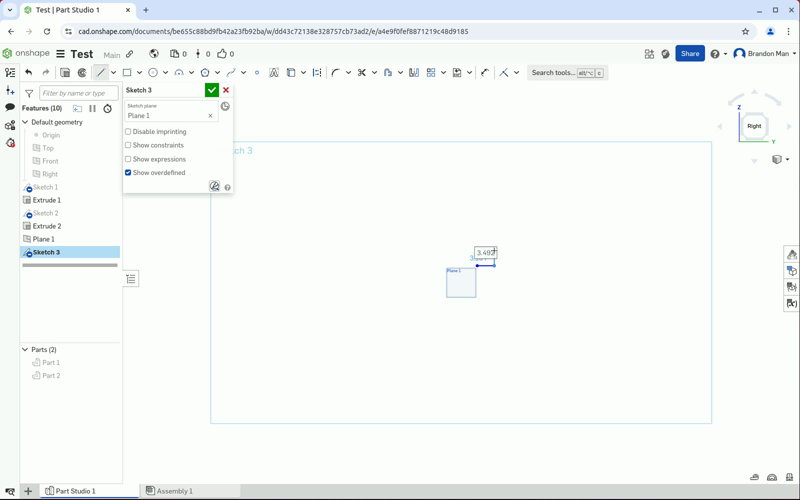
click(494, 250)
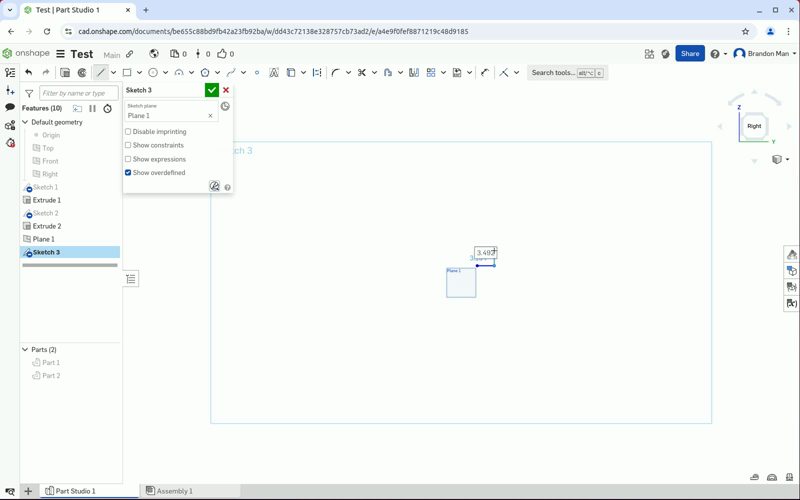
key_up(shift)
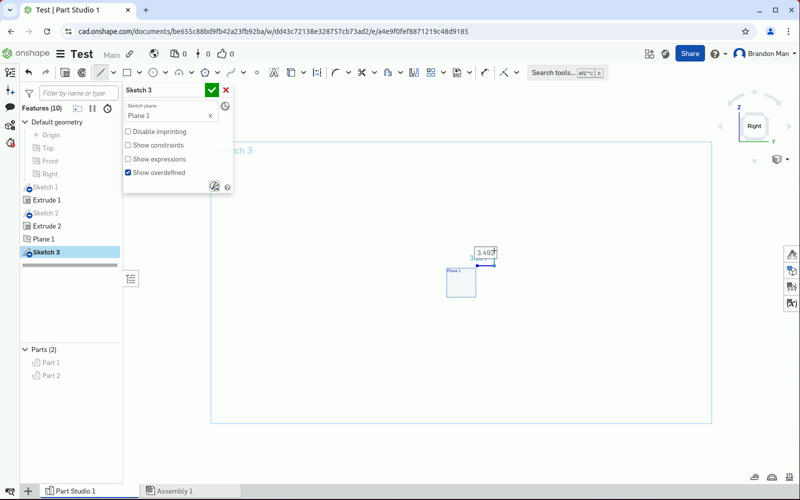
key_down(shift)
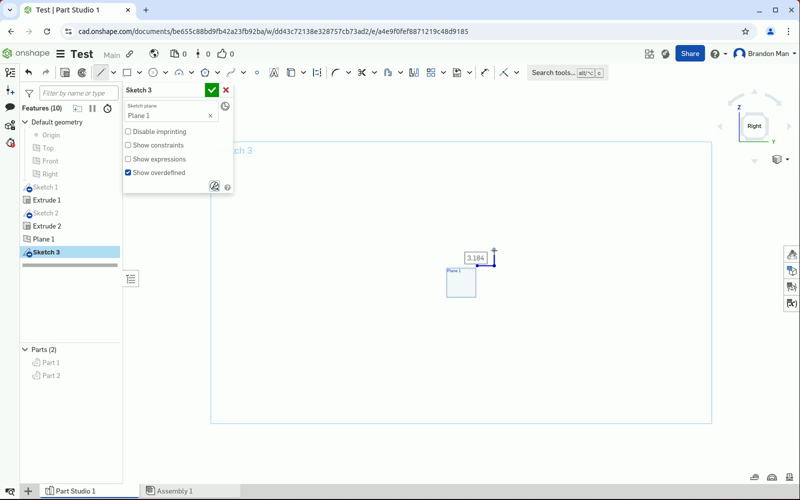
mouse_move(524, 250)
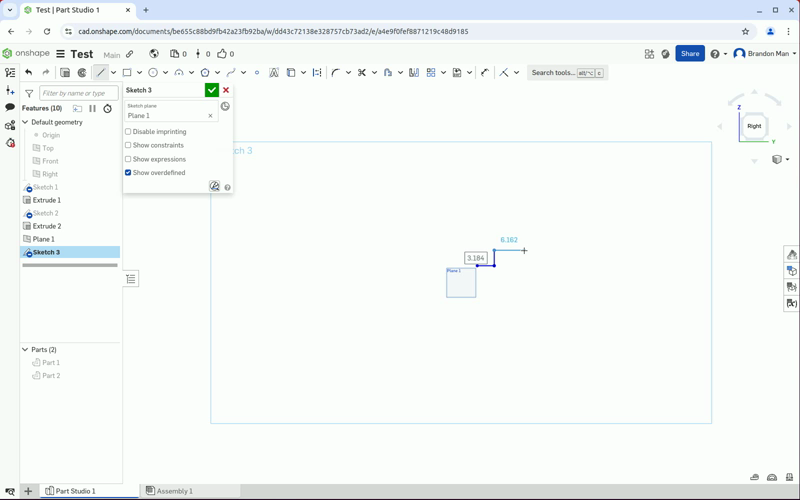
mouse_move(477, 250)
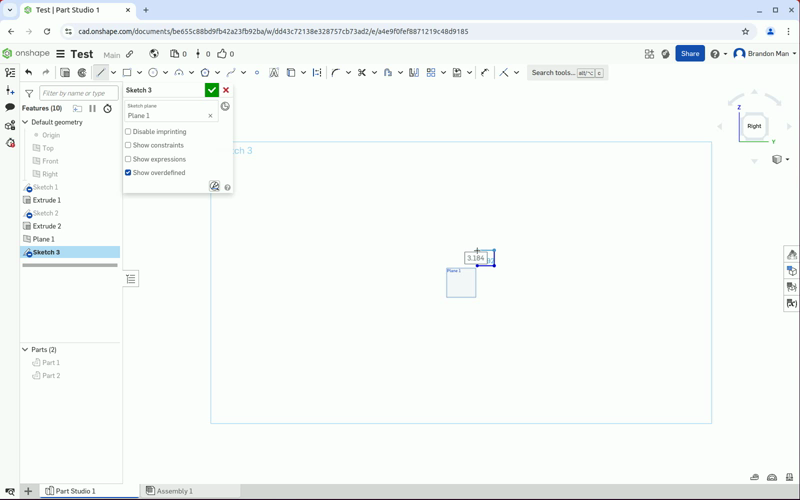
click(477, 250)
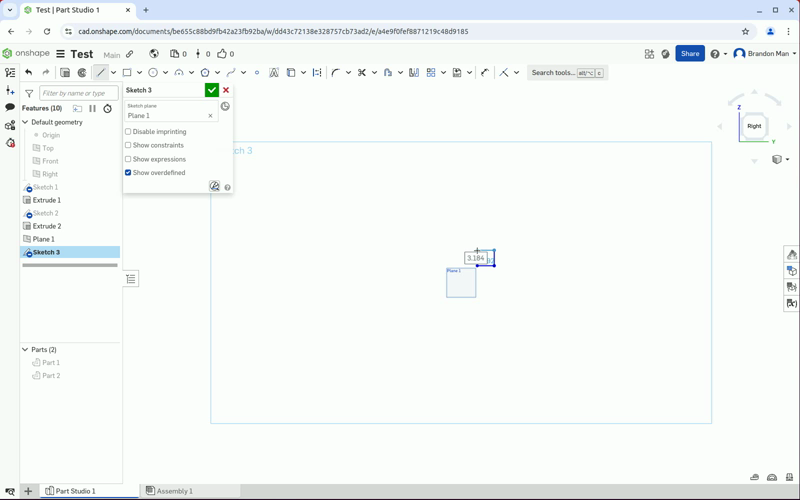
key_up(shift)
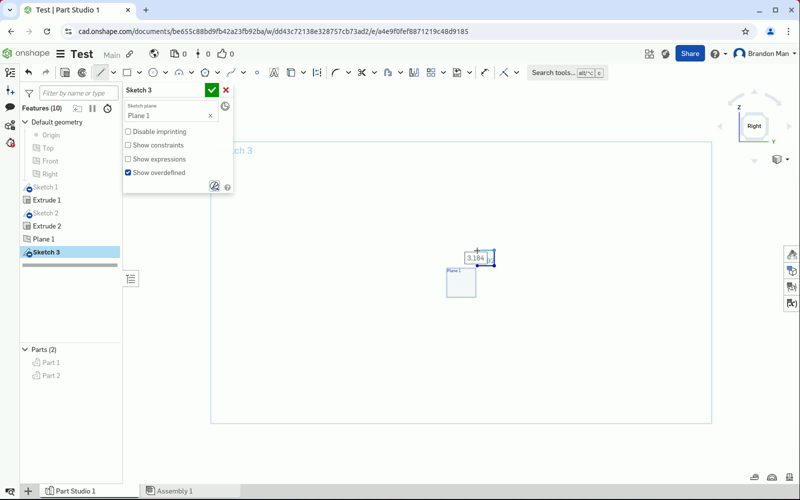
mouse_move(507, 250)
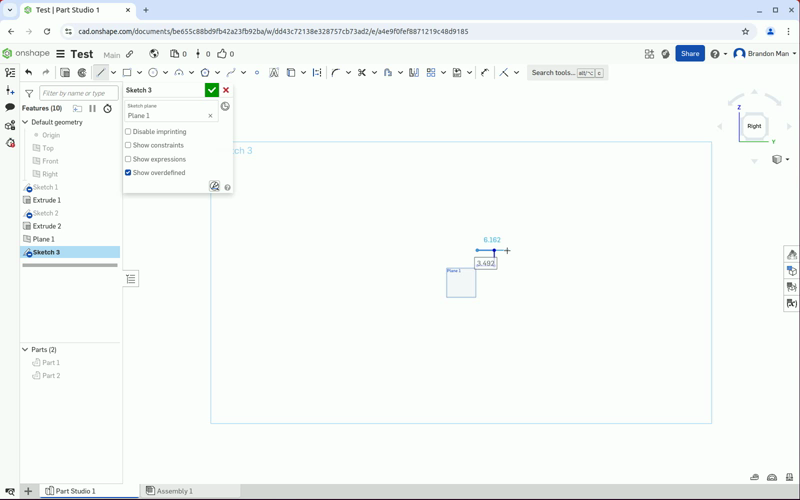
key_down(shift)
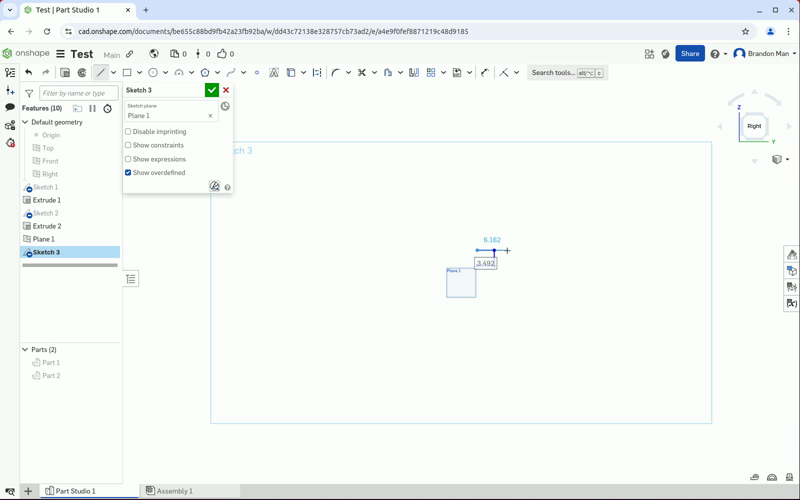
mouse_move(477, 265)
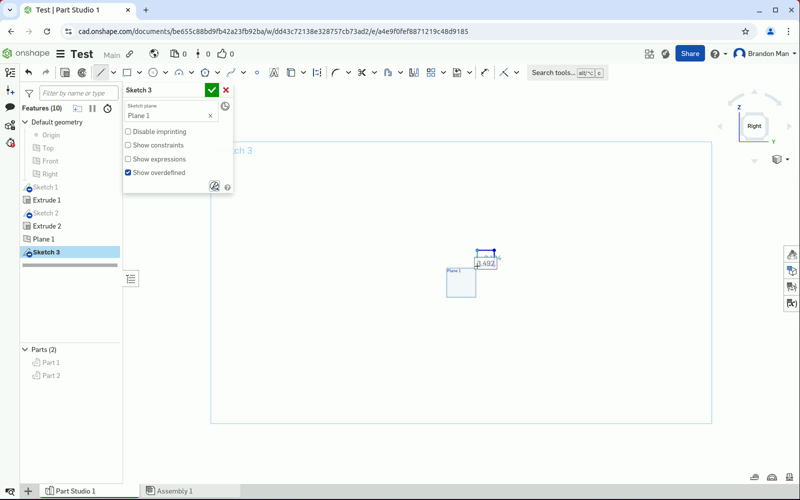
key_up(shift)
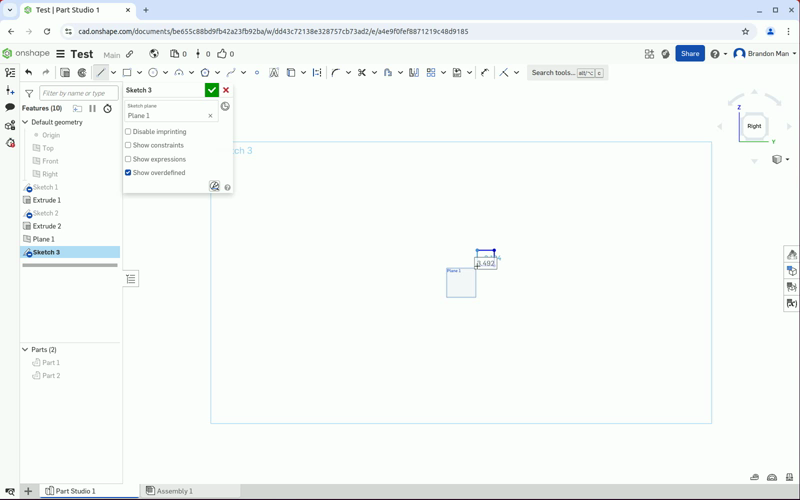
click(477, 265)
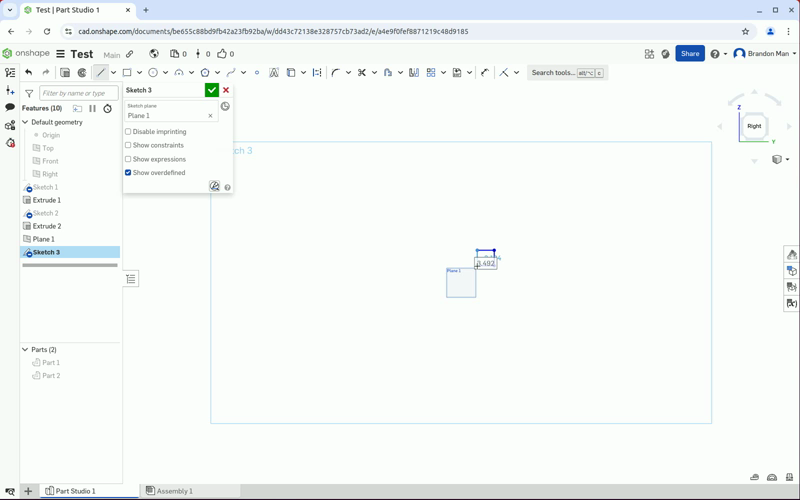
key(esc)
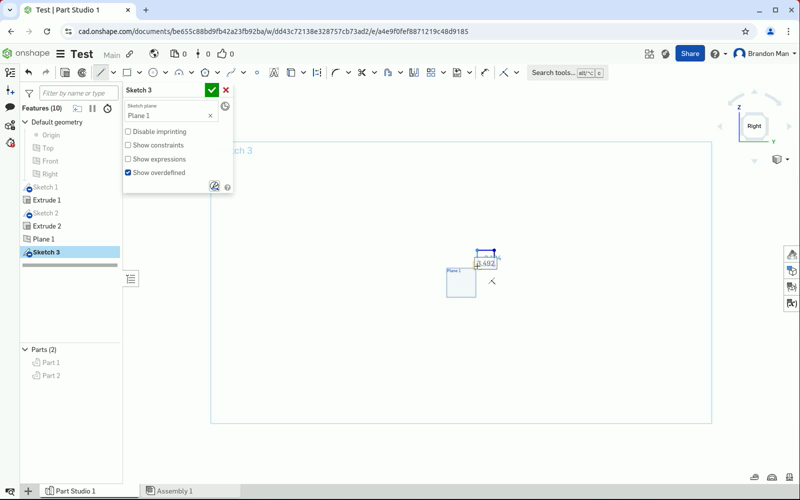
mouse_move(481, 260)
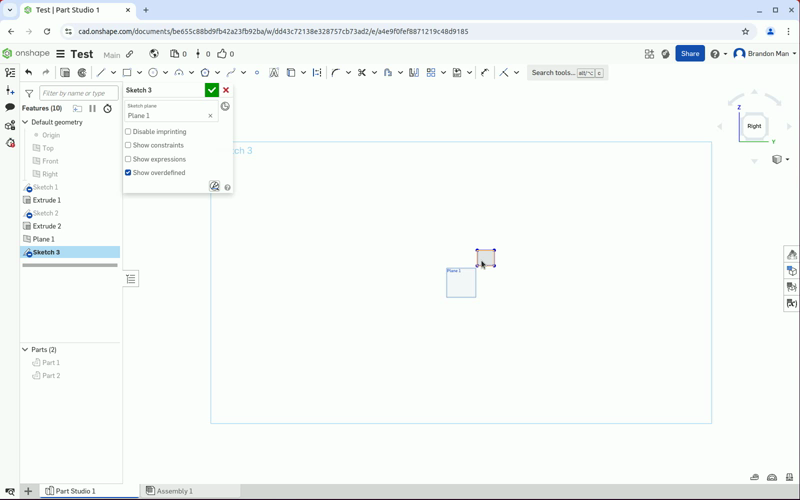
scroll(6)
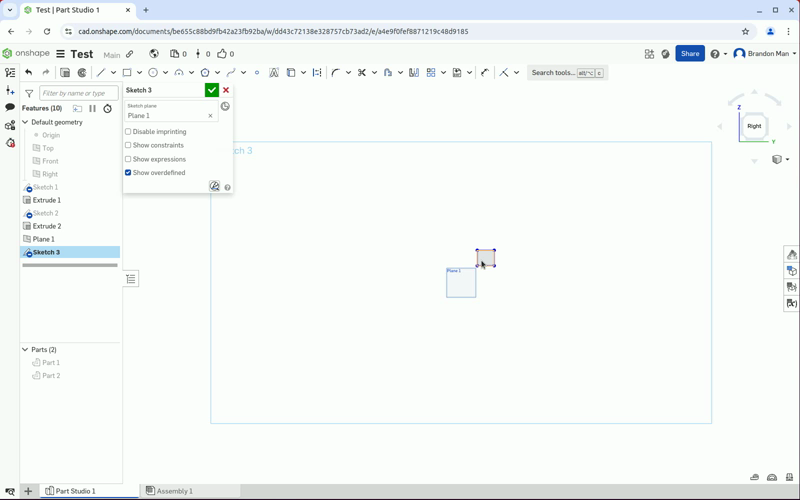
scroll(6)
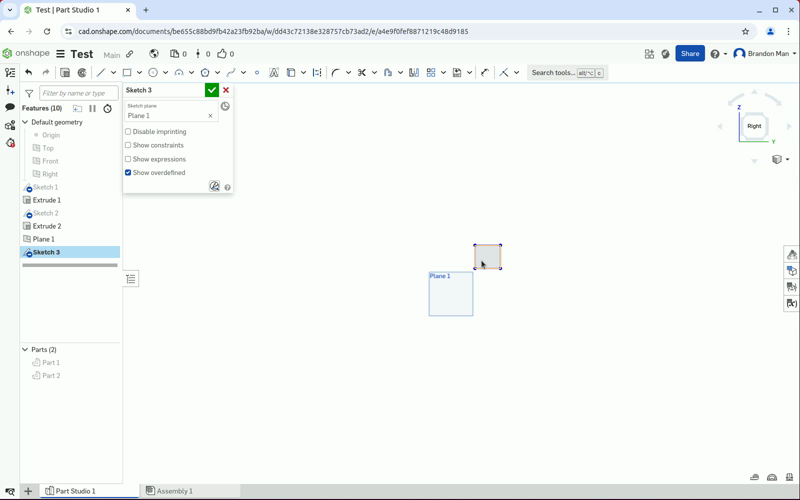
scroll(6)
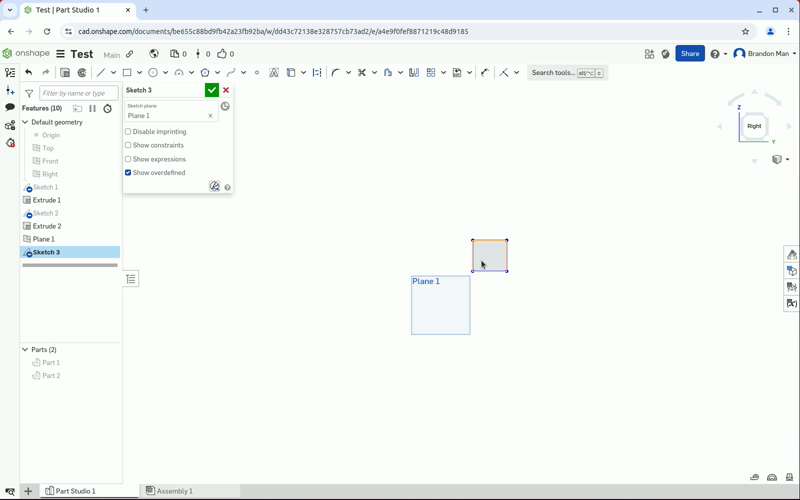
scroll(6)
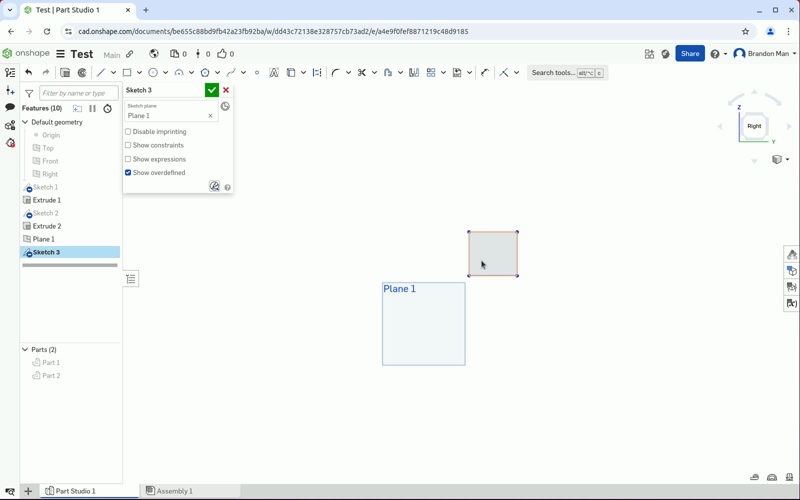
scroll(6)
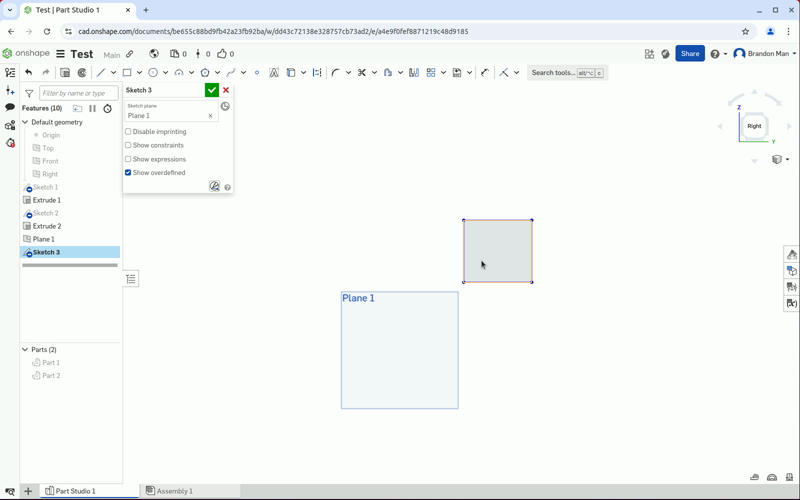
scroll(6)
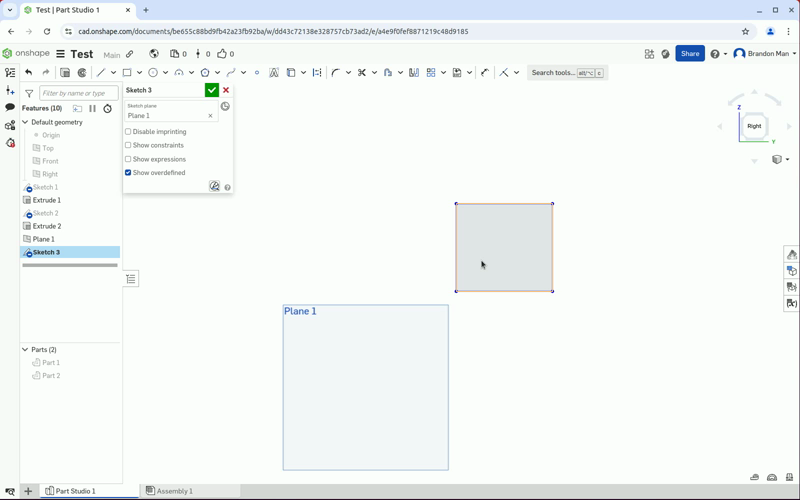
scroll(6)
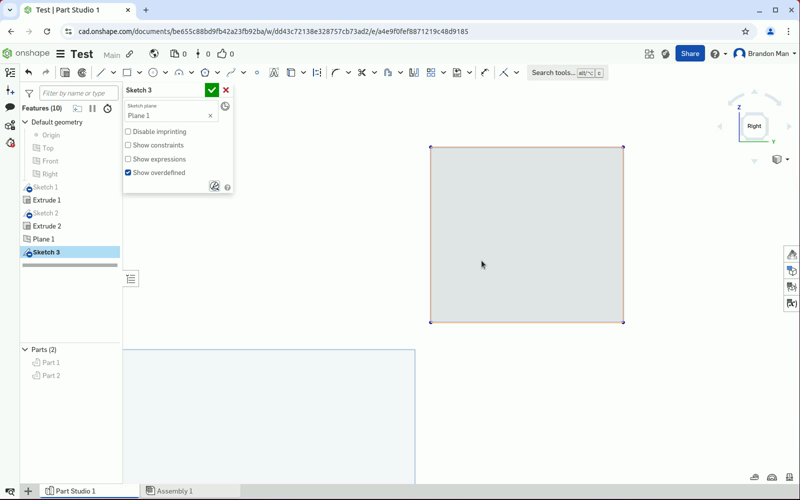
click(481, 260)
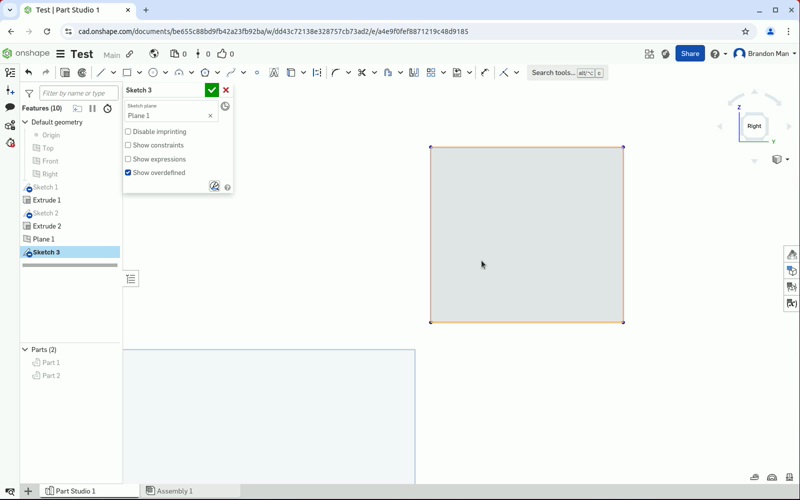
scroll(-6)
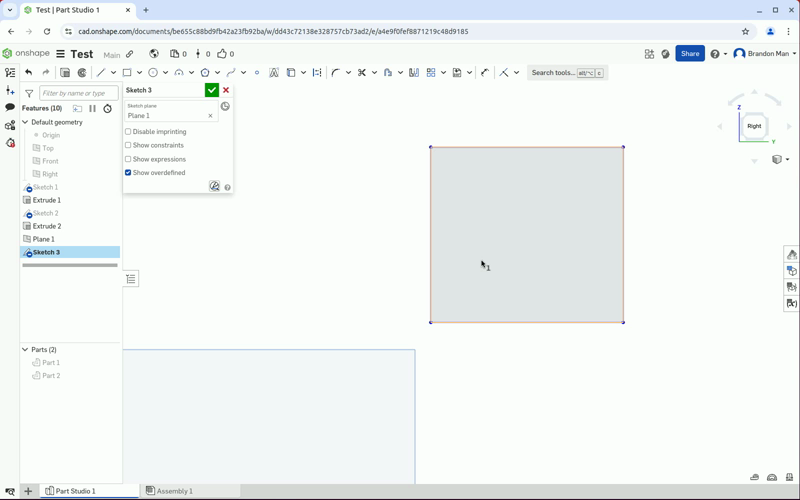
scroll(-6)
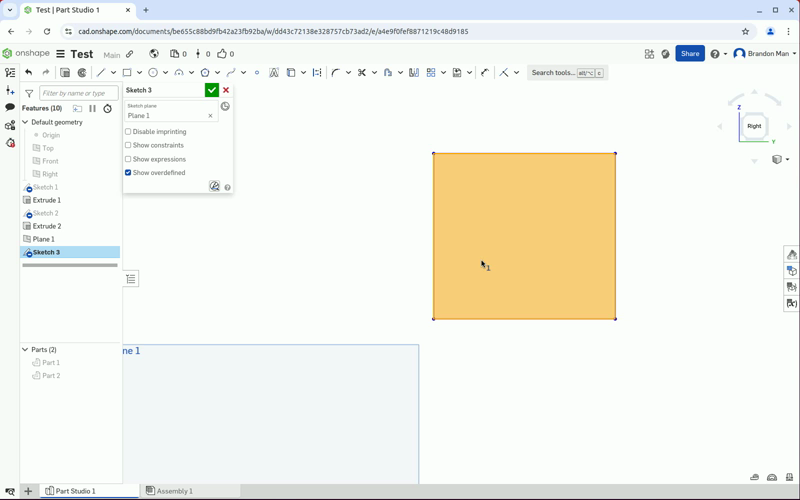
scroll(-6)
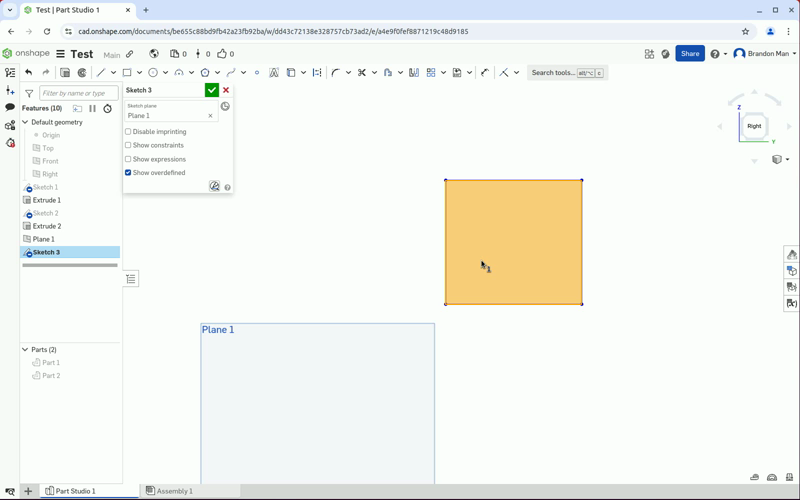
scroll(-6)
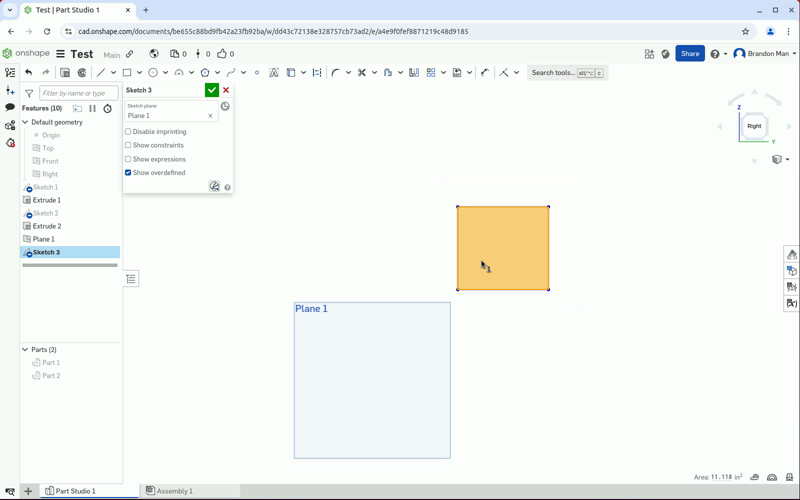
scroll(-6)
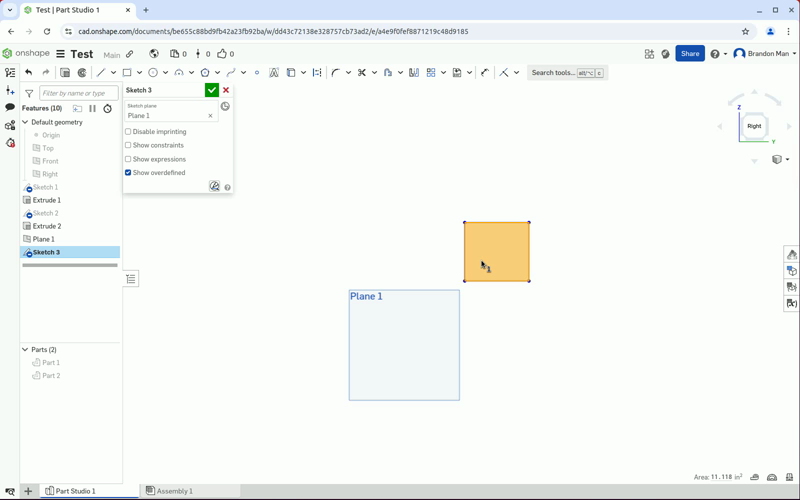
scroll(-6)
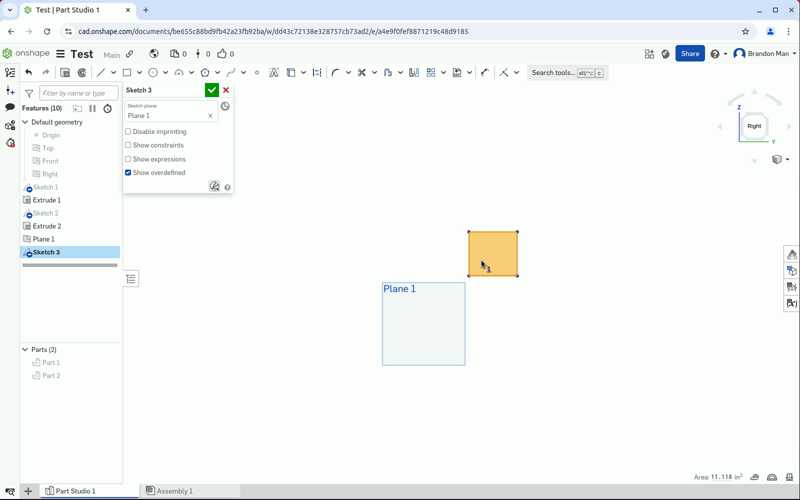
scroll(-6)
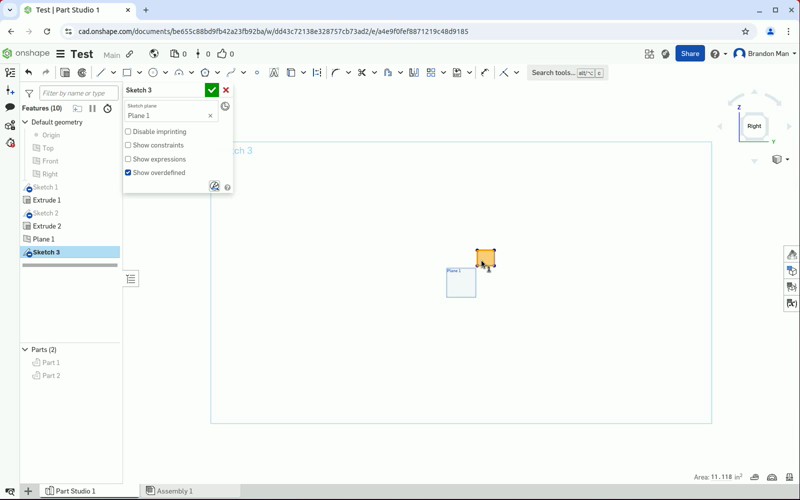
mouse_move(73, 352)
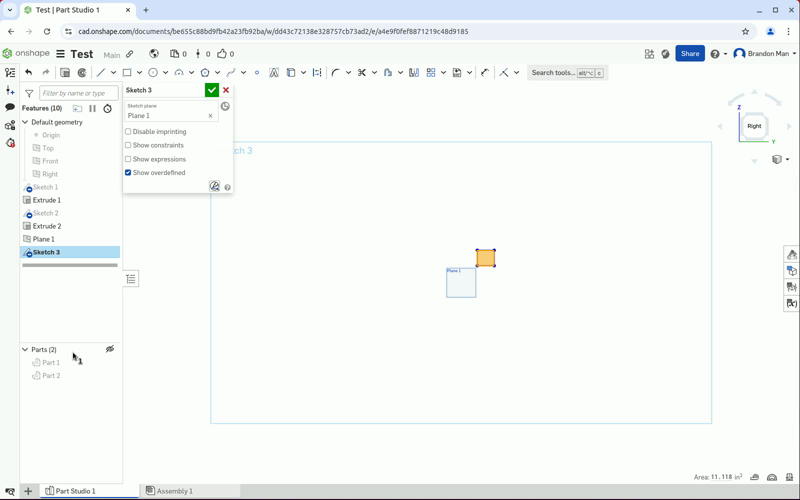
key(shift+y)
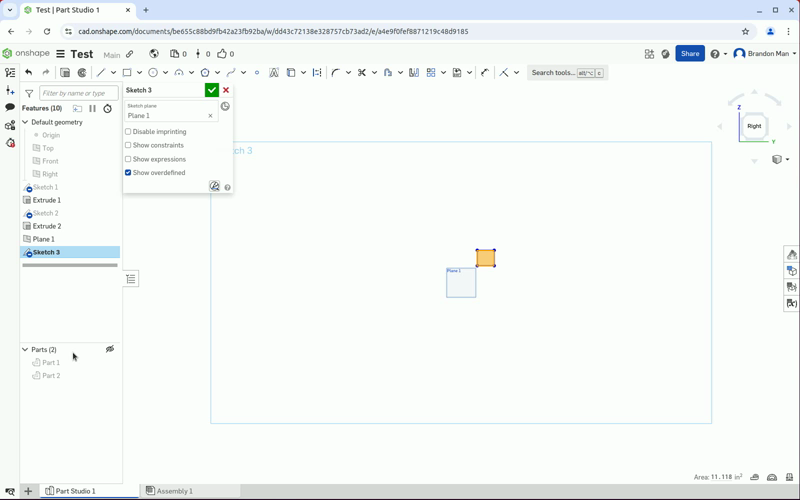
key(shift+e)
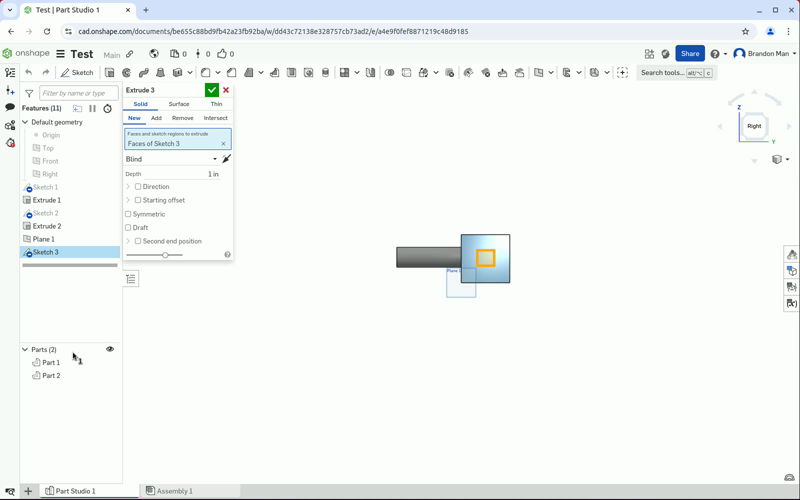
mouse_move(143, 106)
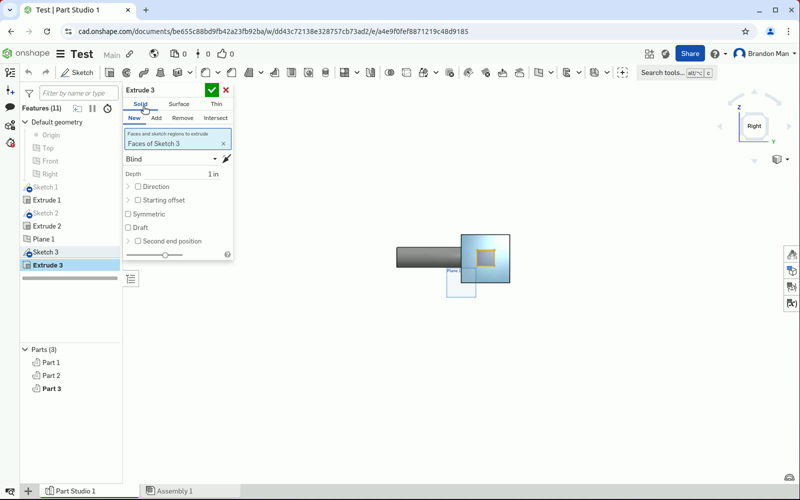
click(143, 106)
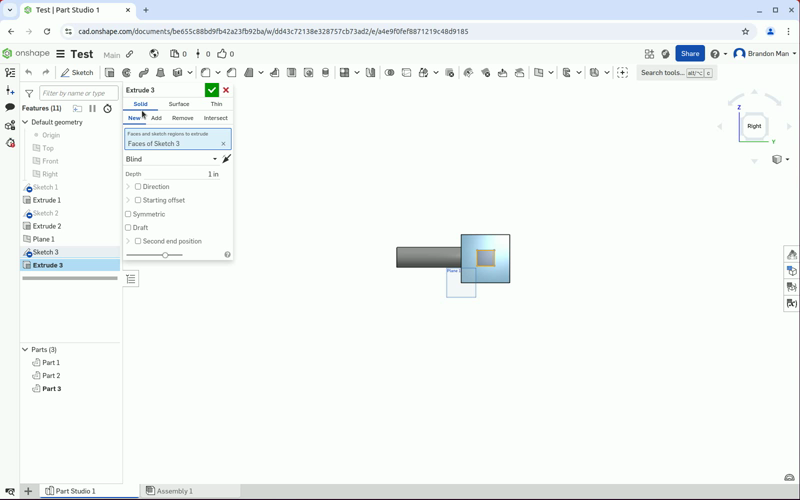
mouse_move(137, 120)
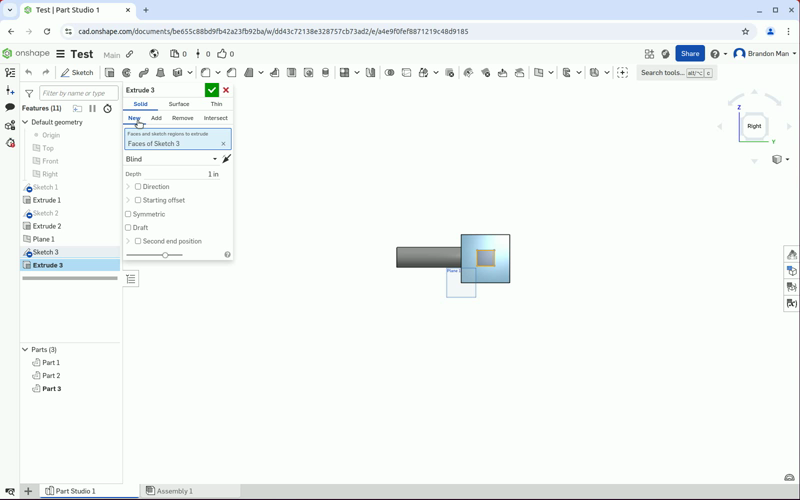
click(137, 120)
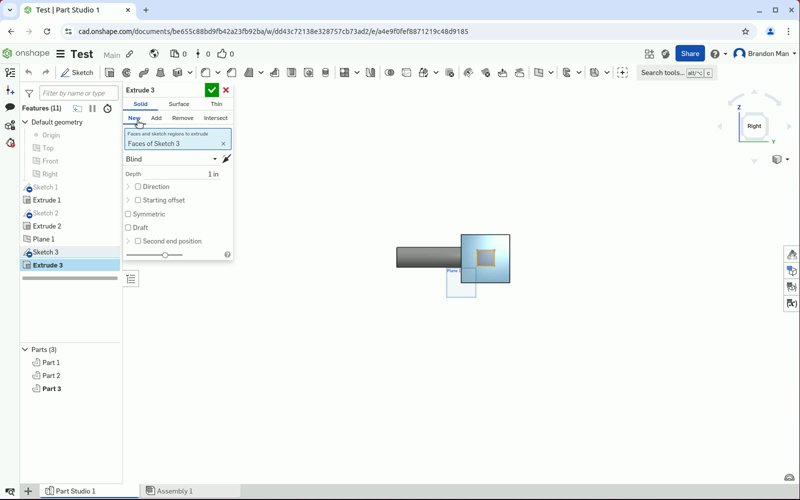
key(tab, 4)
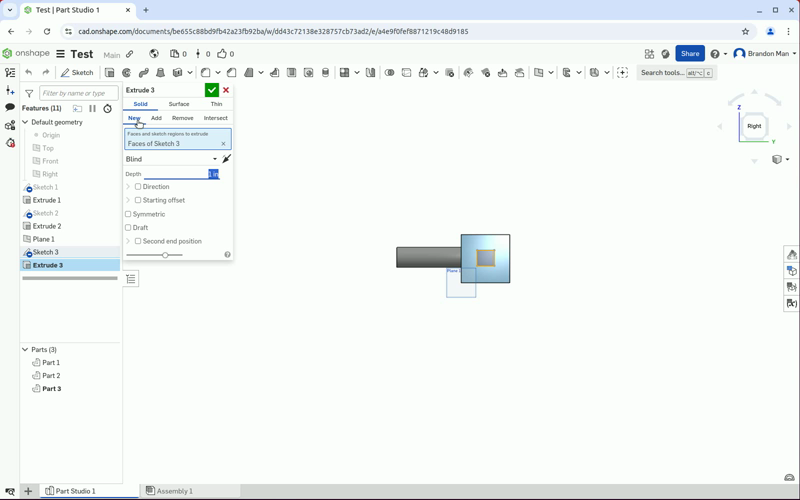
text(13.239)
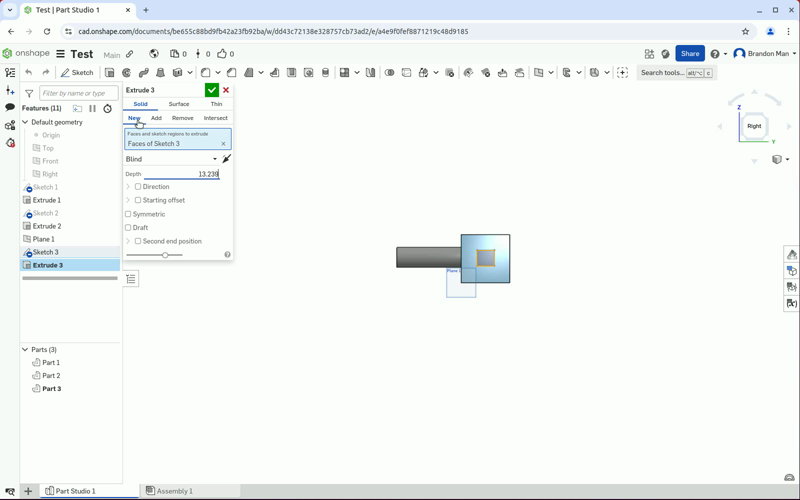
key(enter)
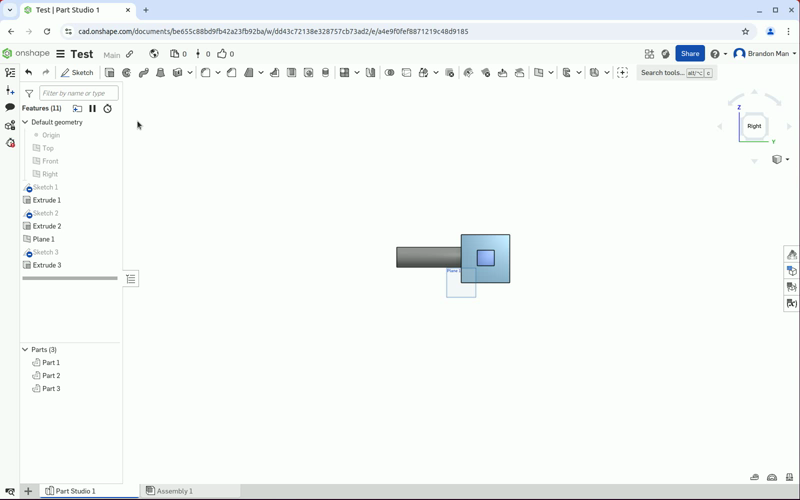
key(shift+h)
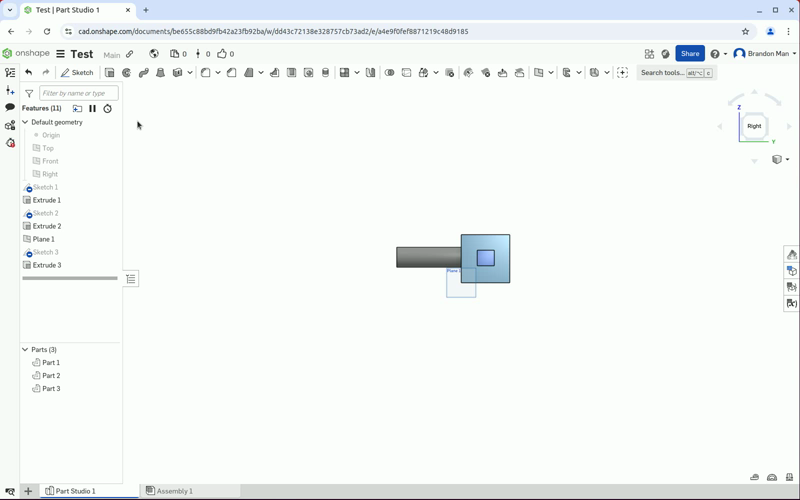
key(shift+h)
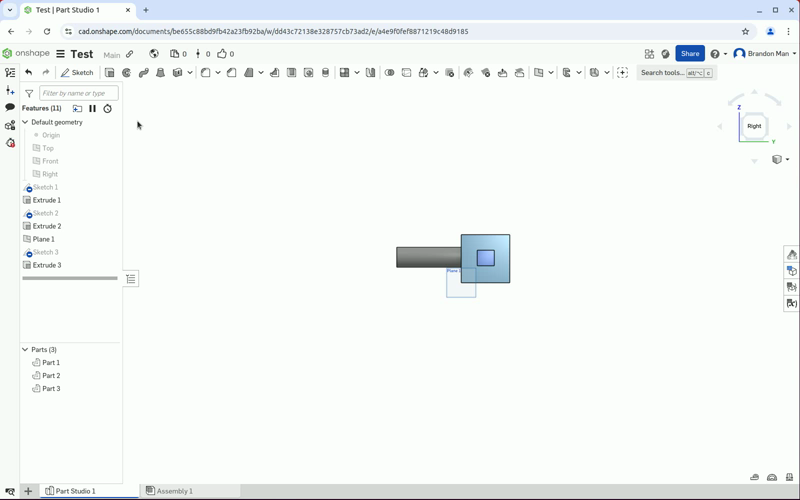
mouse_move(73, 189)
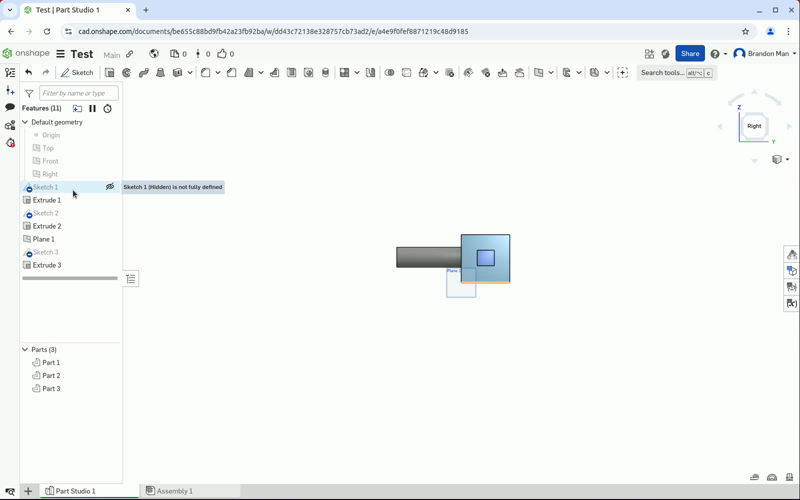
click(73, 189)
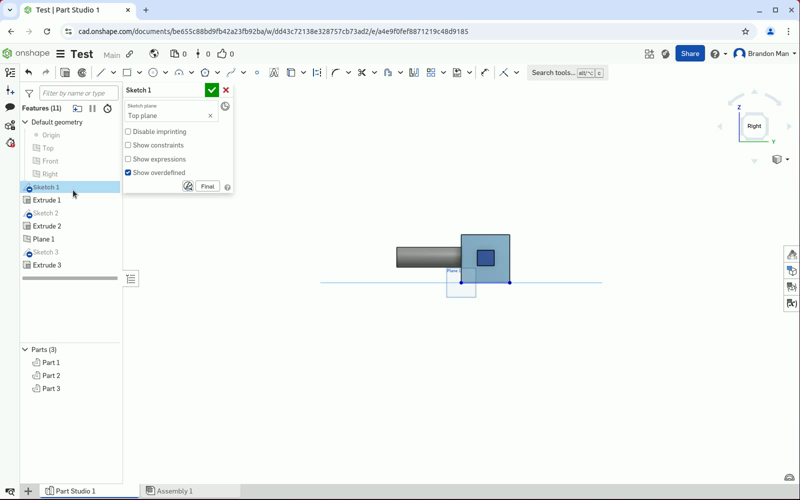
mouse_move(229, 92)
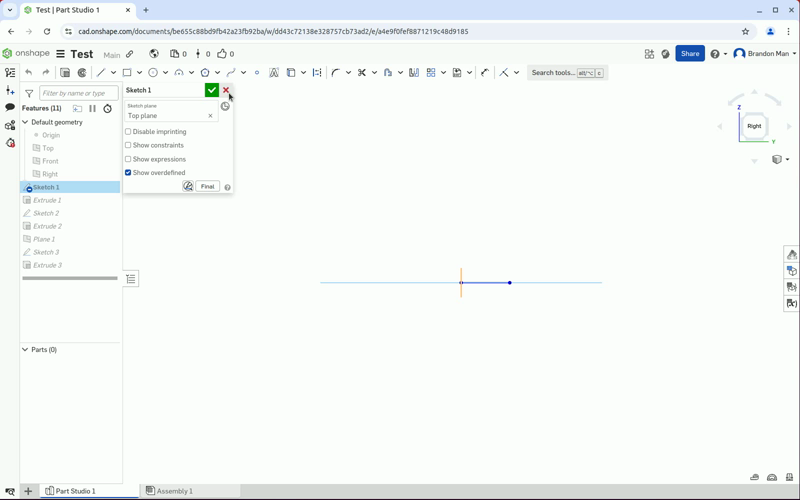
click(229, 92)
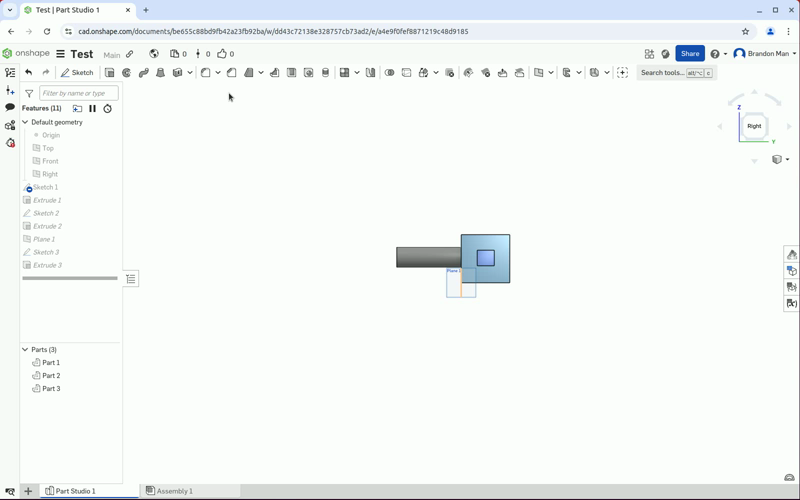
mouse_move(73, 352)
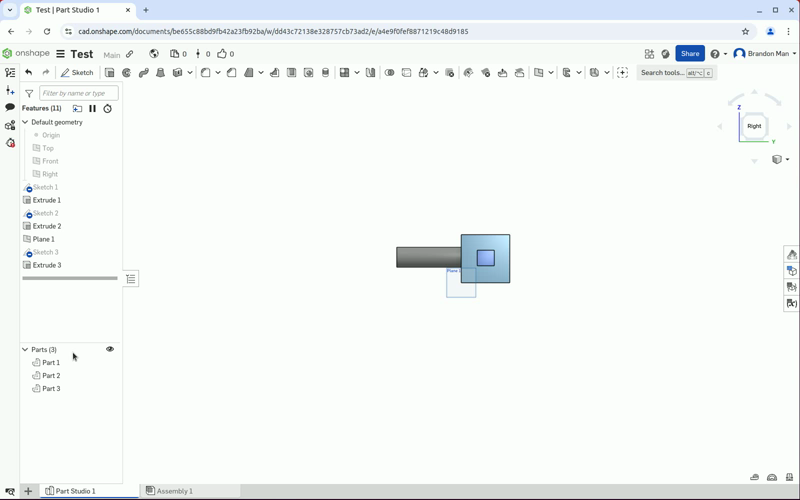
key(y)
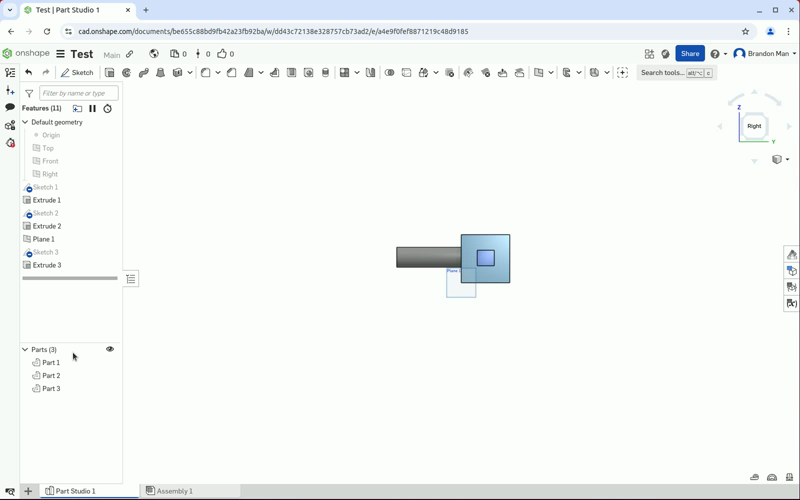
key(shift+p)
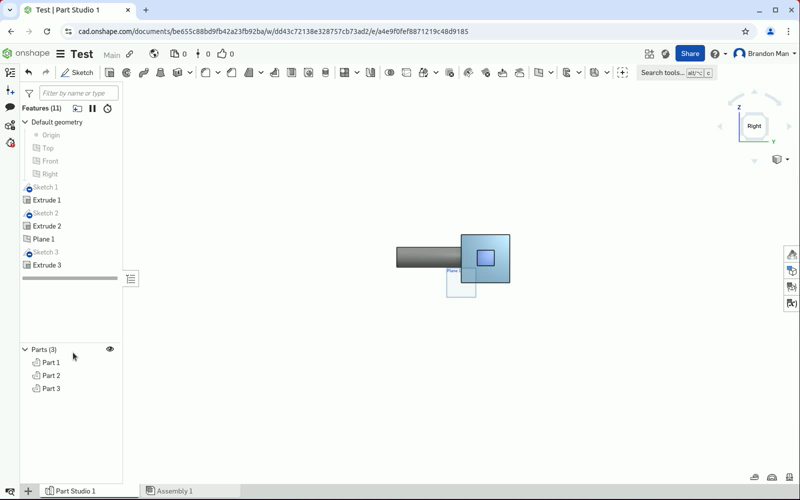
key(space)
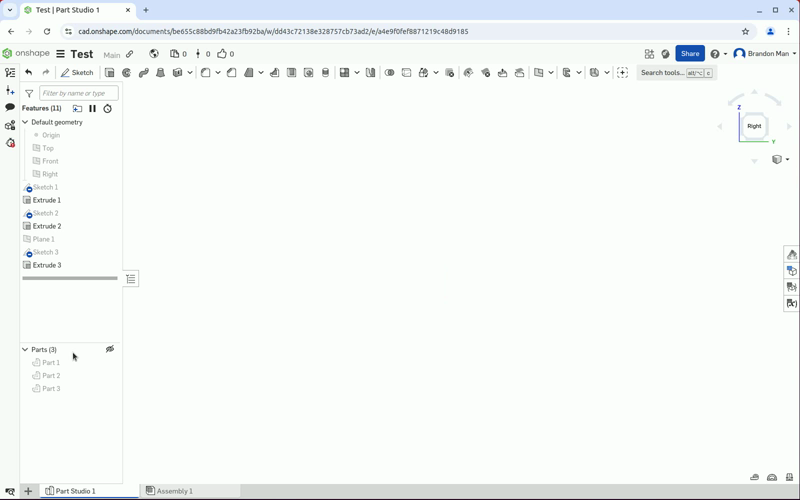
key_down(shift)
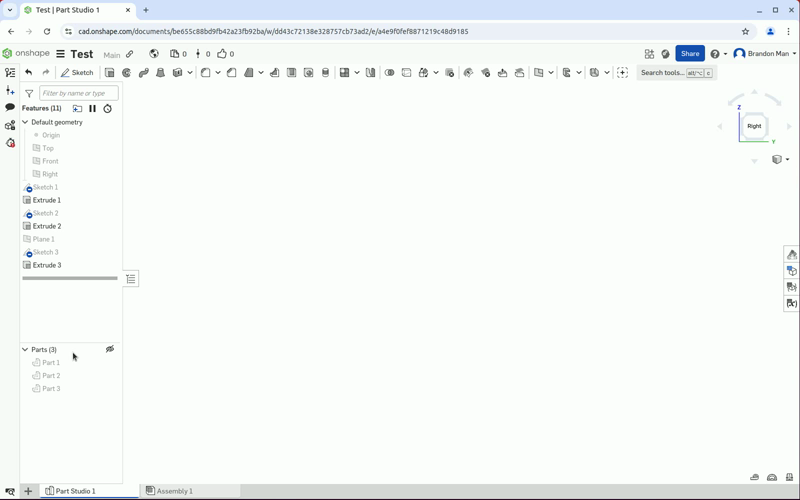
key(right)
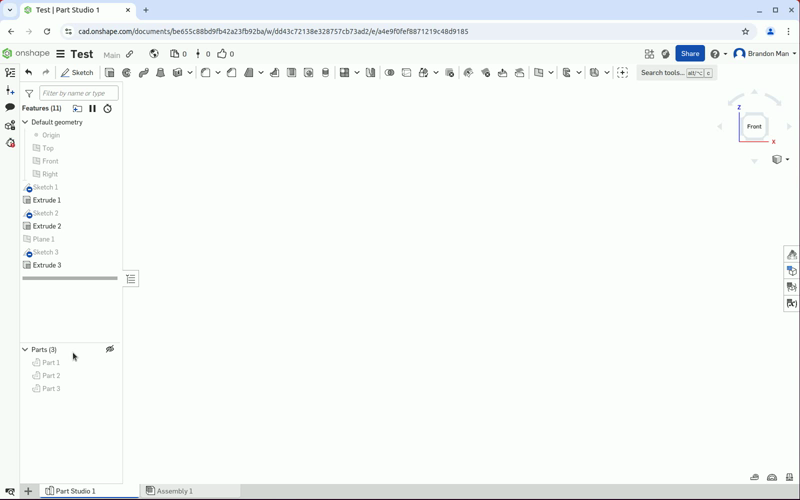
key_up(shift)
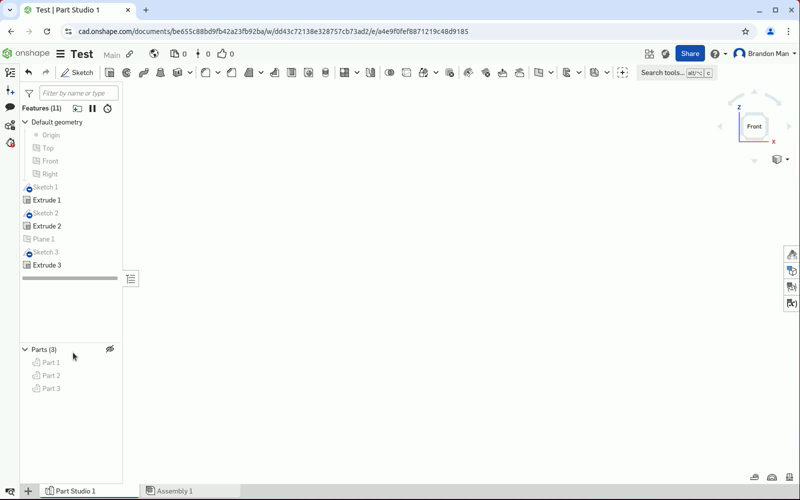
key(space)
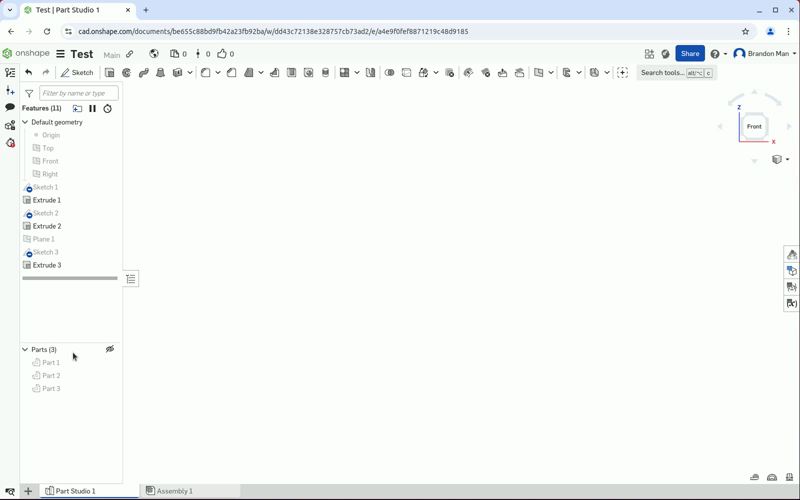
key_down(shift)
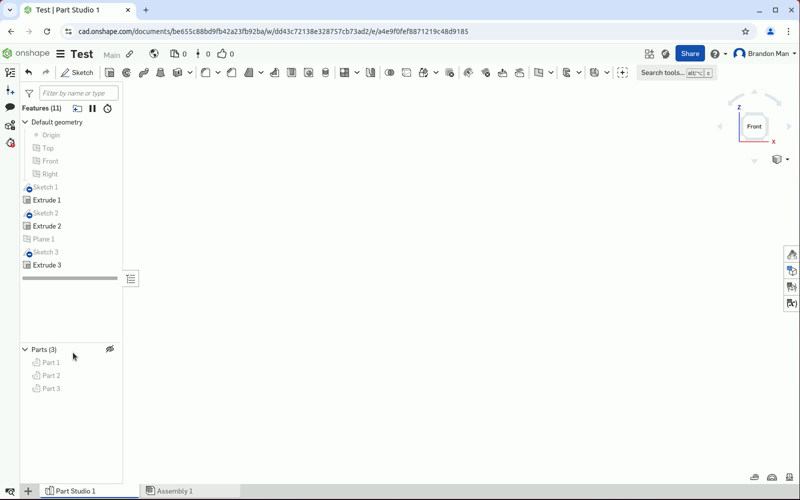
key(down)
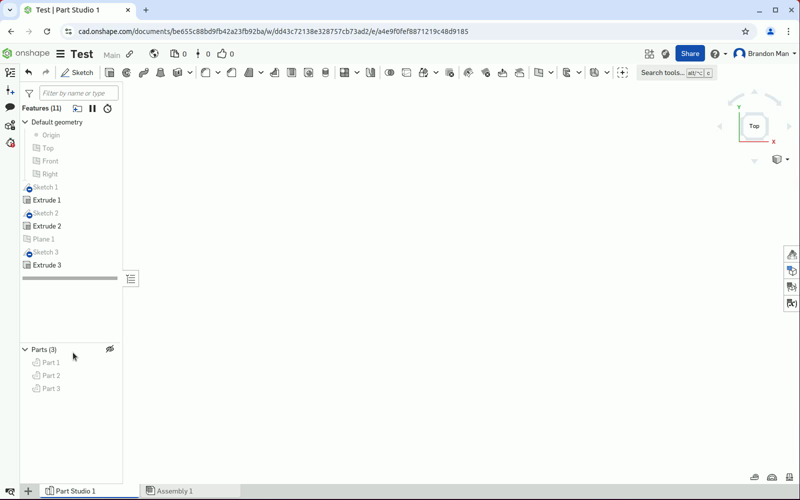
key_up(shift)
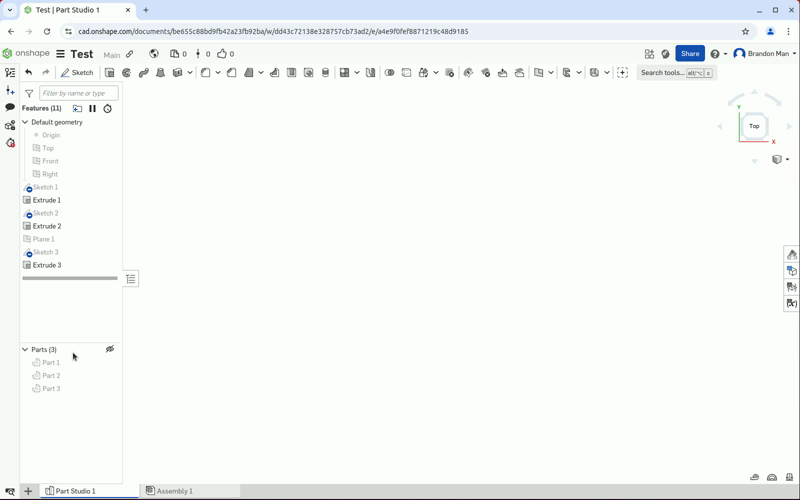
mouse_move(73, 352)
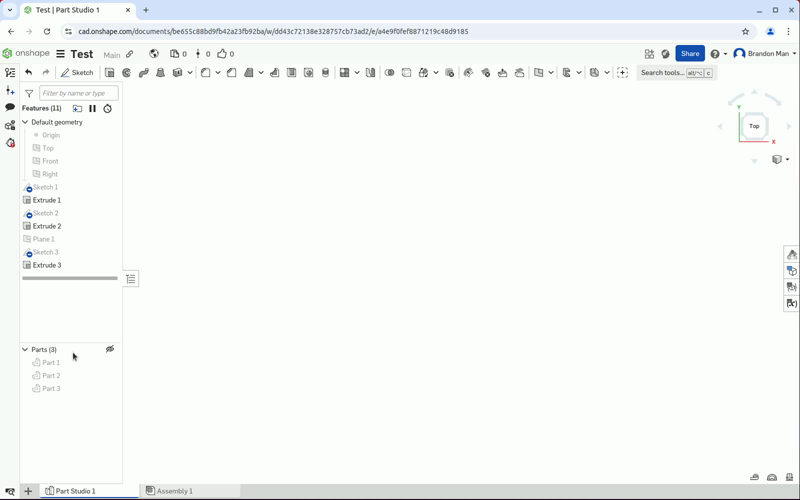
key(shift+y)
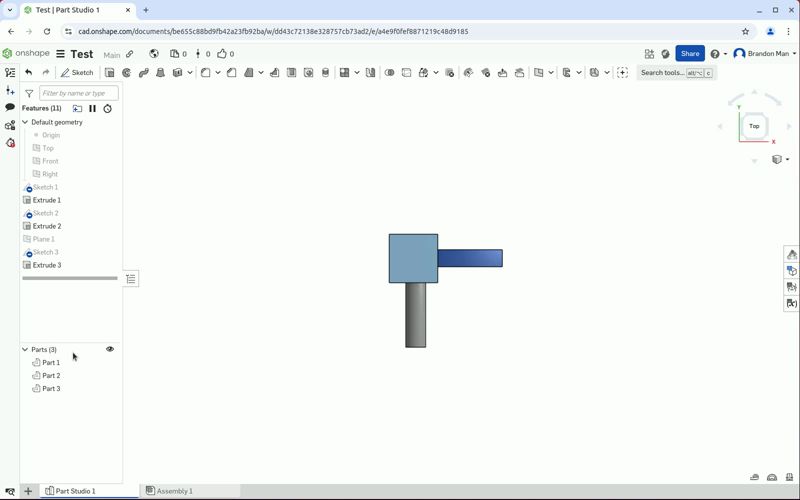
mouse_move(541, 75)
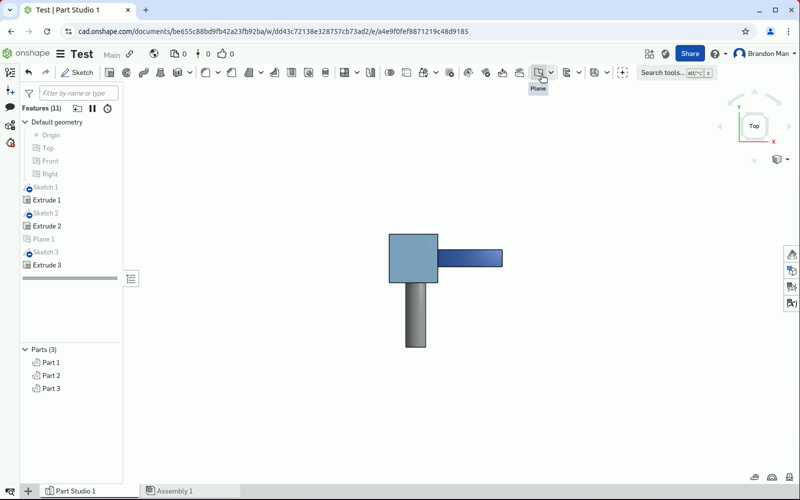
click(541, 75)
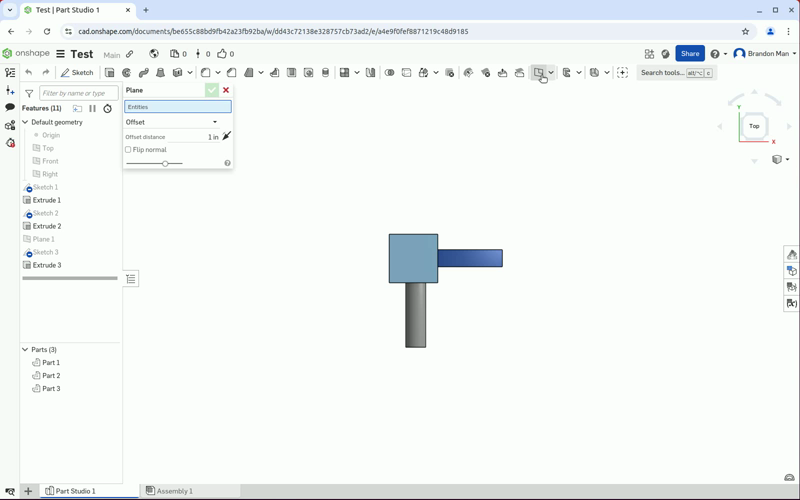
mouse_move(73, 150)
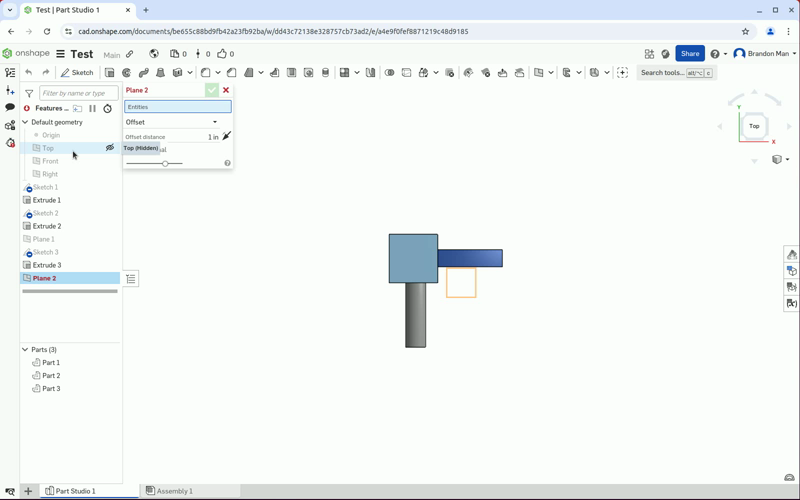
click(73, 150)
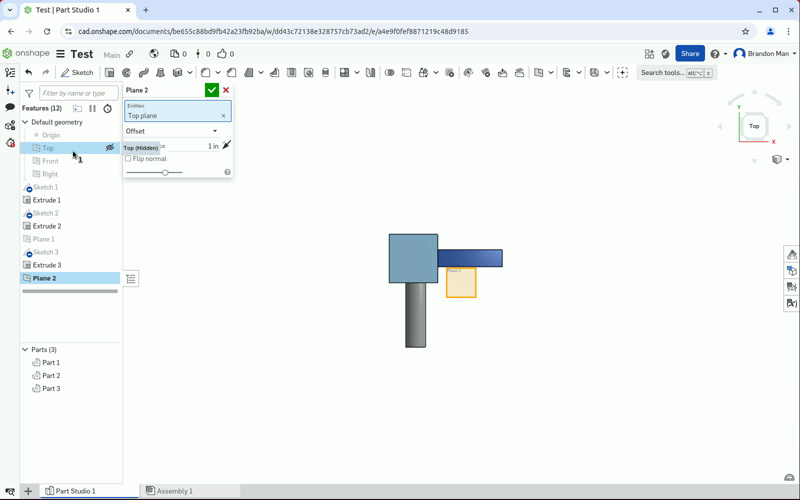
key(tab, 2)
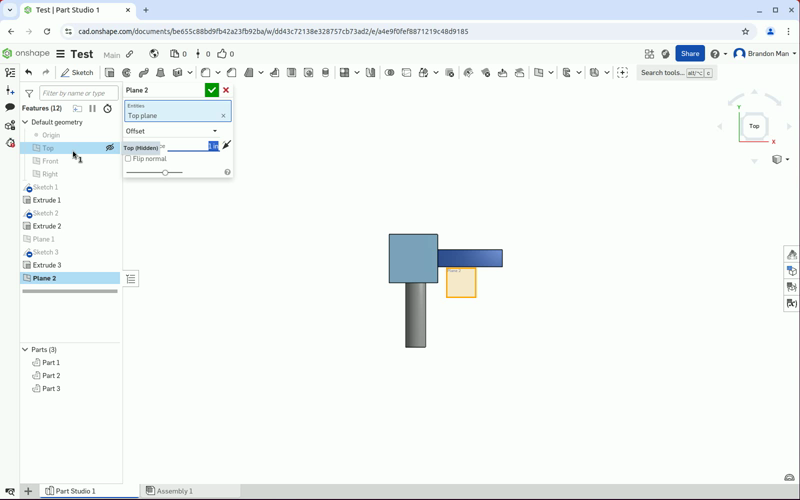
text(9.86)
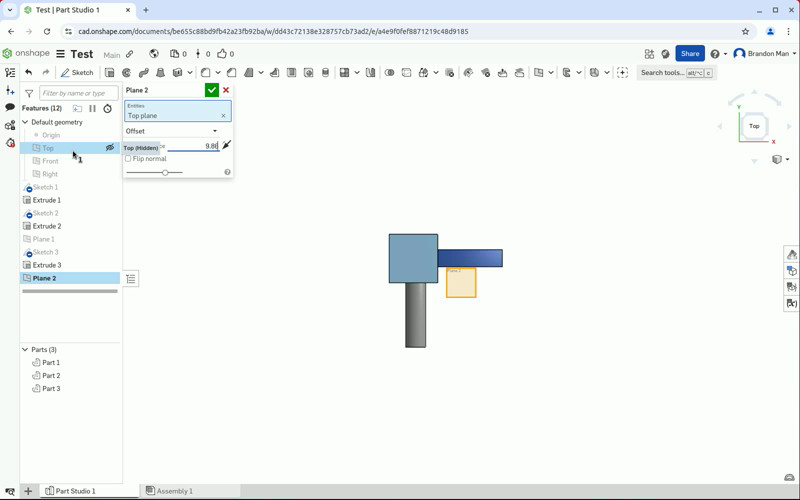
key(enter, 2)
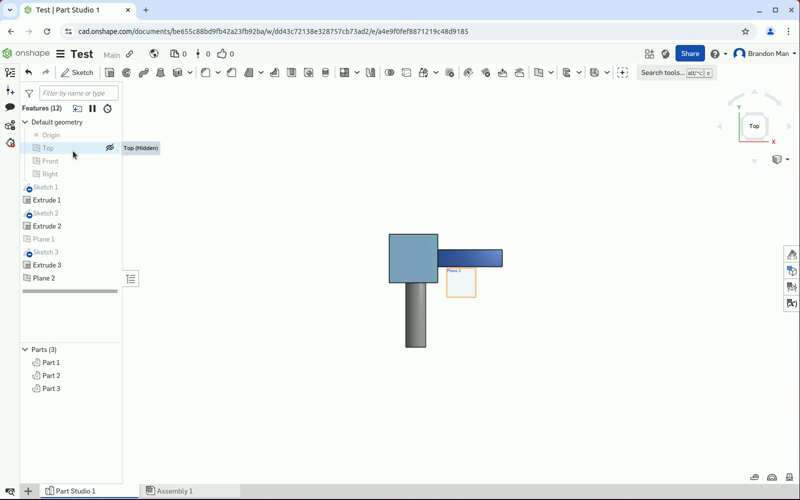
key(shift+s)
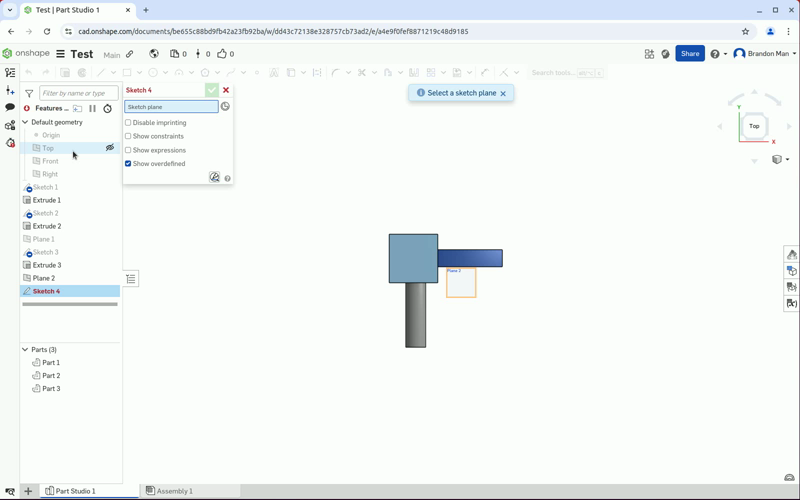
mouse_move(73, 280)
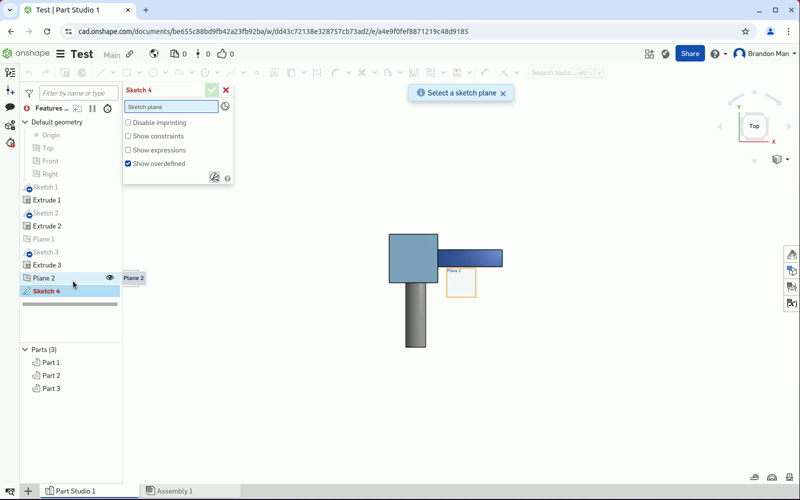
click(73, 280)
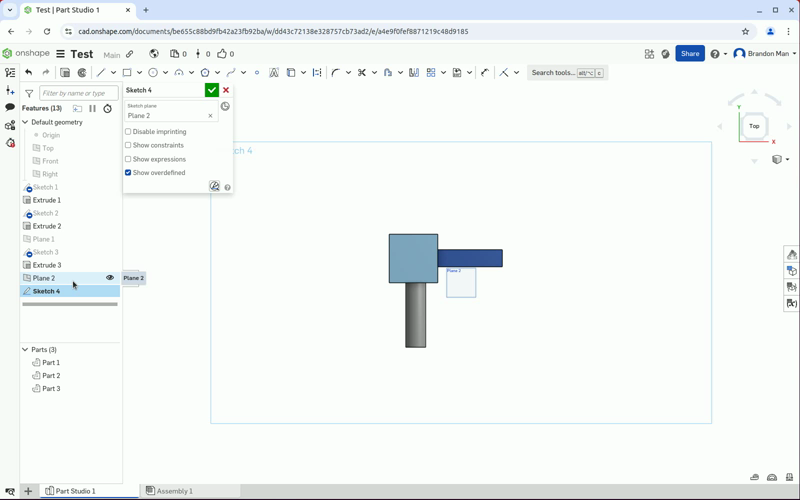
mouse_move(73, 352)
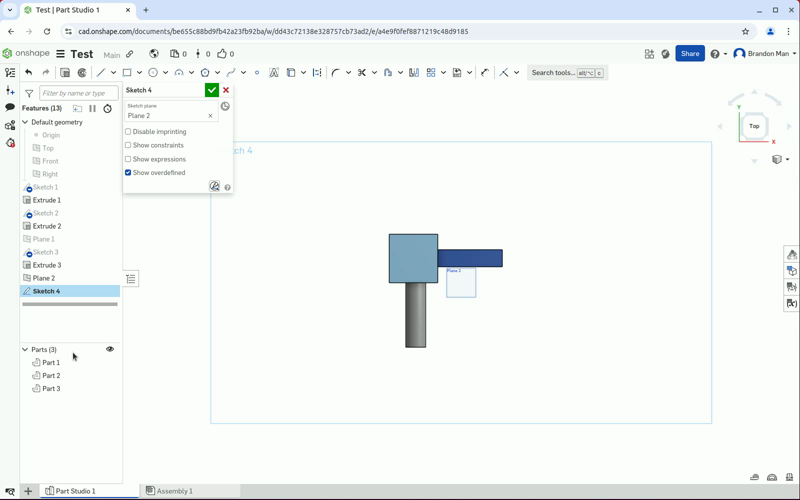
key(y)
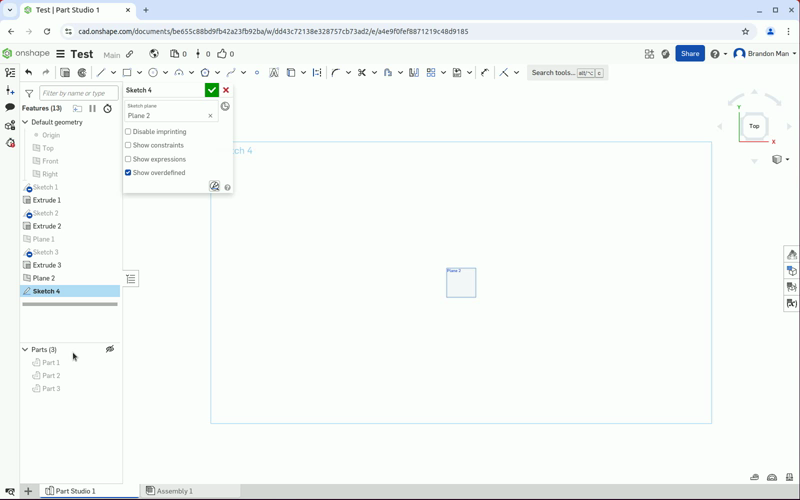
key(l)
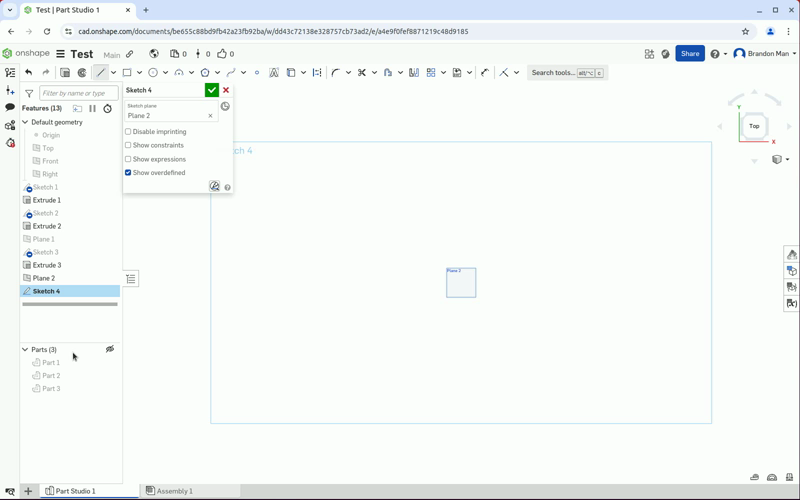
key_down(shift)
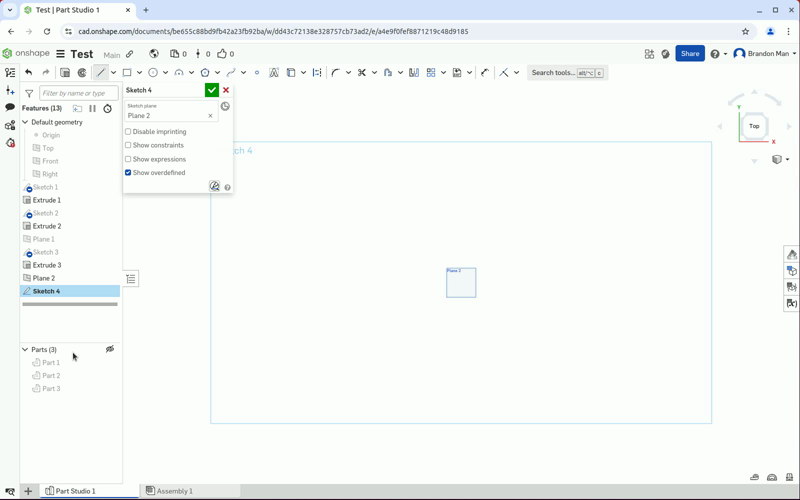
mouse_move(401, 270)
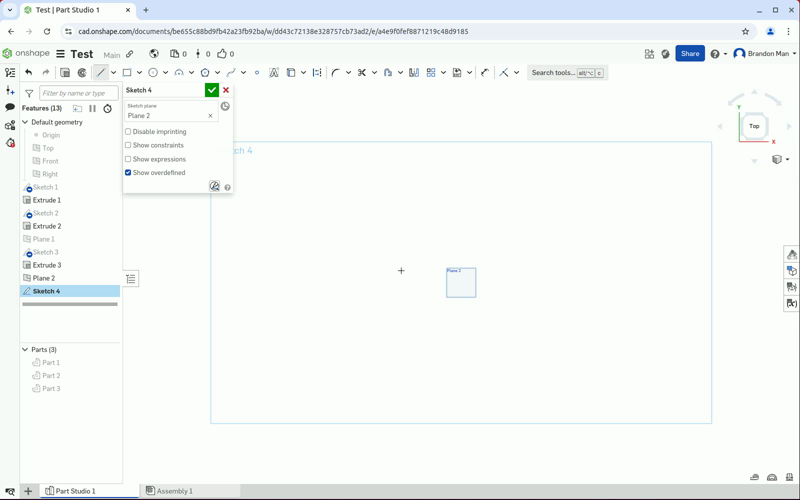
click(401, 270)
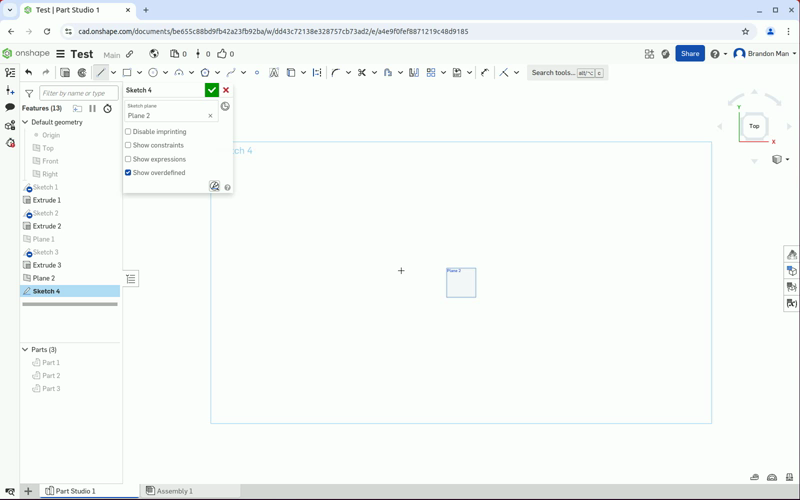
key_up(shift)
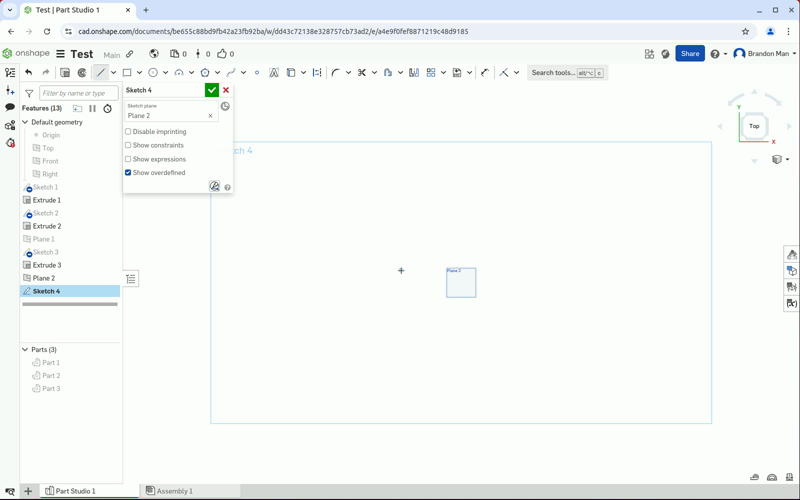
key_down(shift)
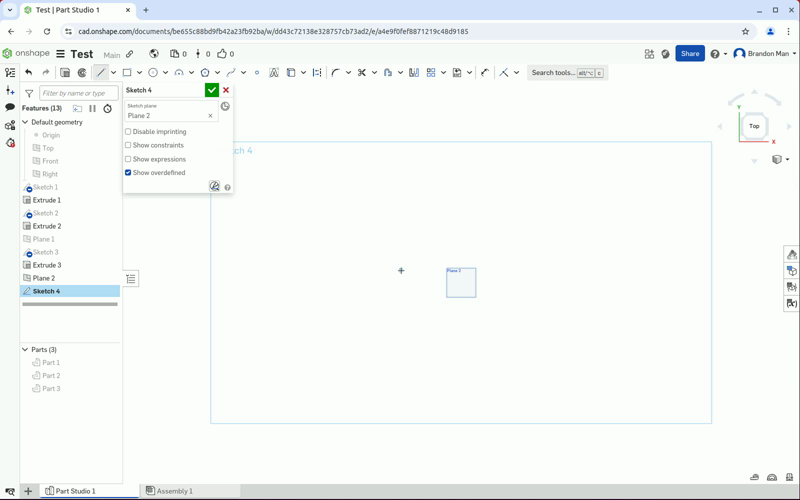
mouse_move(431, 270)
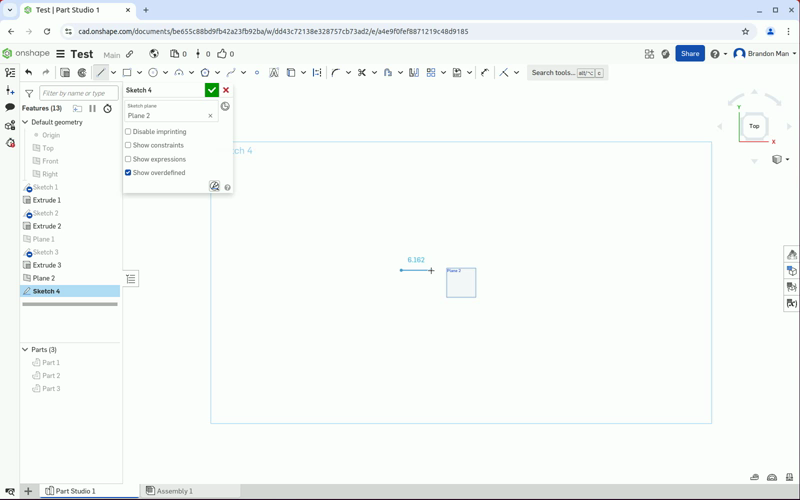
mouse_move(412, 270)
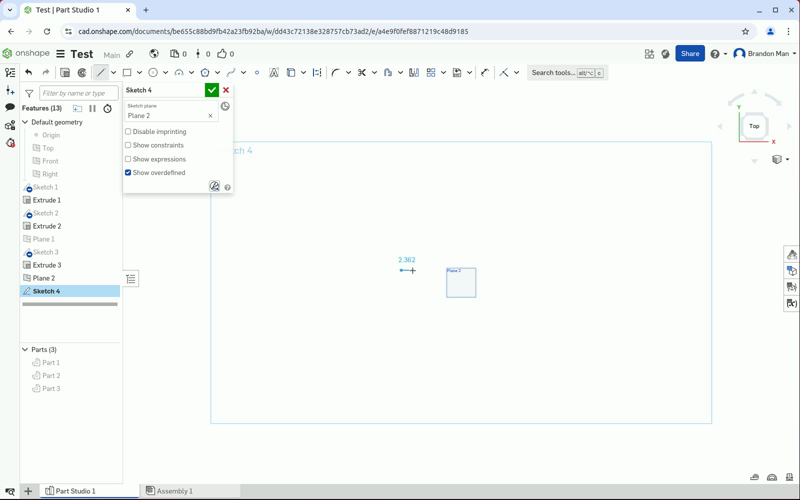
click(412, 270)
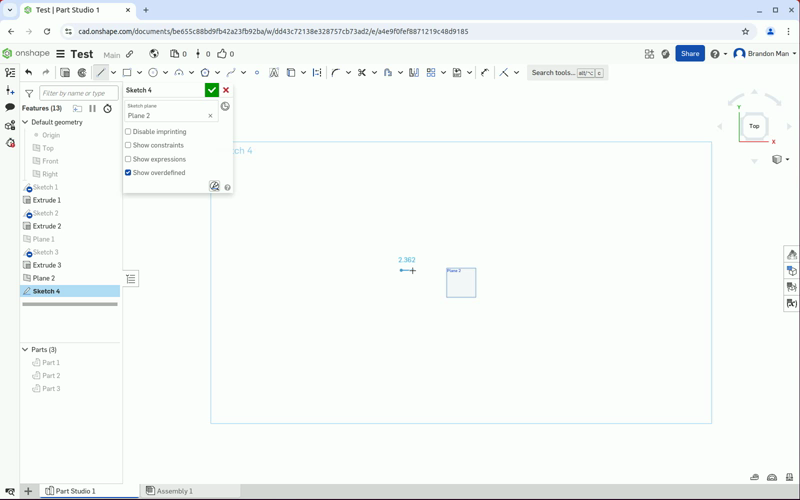
key_up(shift)
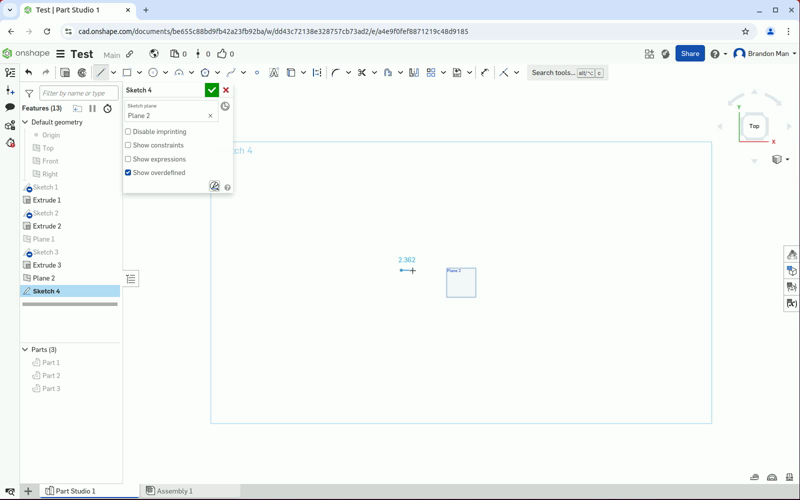
key_down(shift)
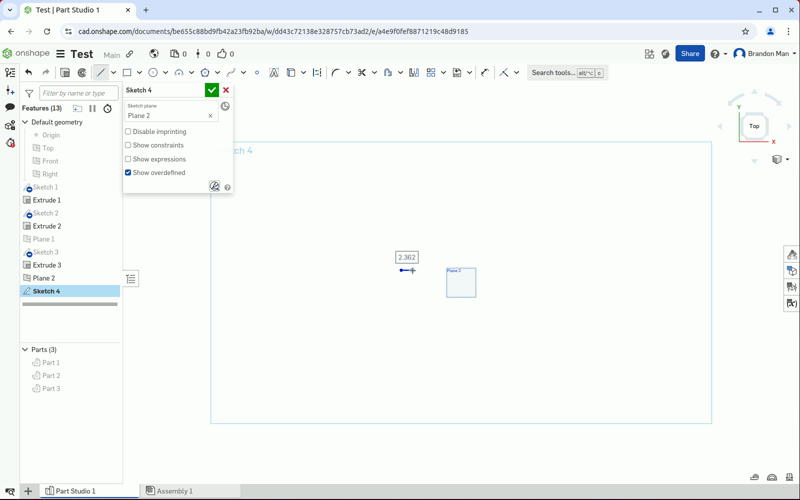
mouse_move(442, 270)
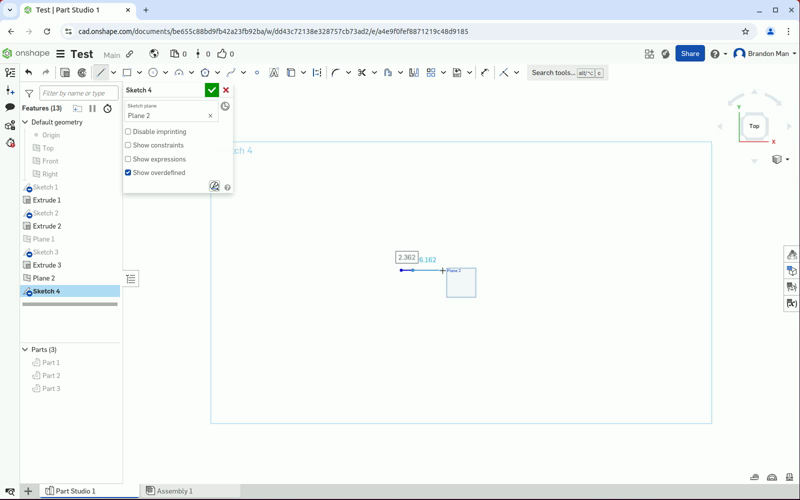
mouse_move(412, 255)
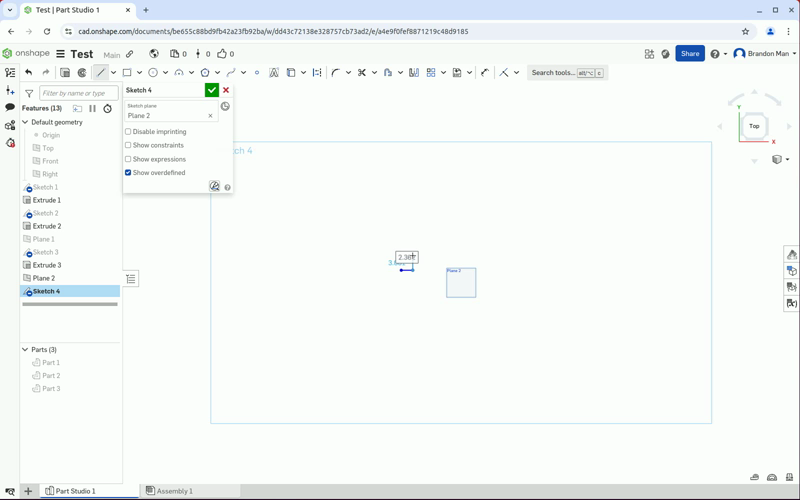
click(412, 255)
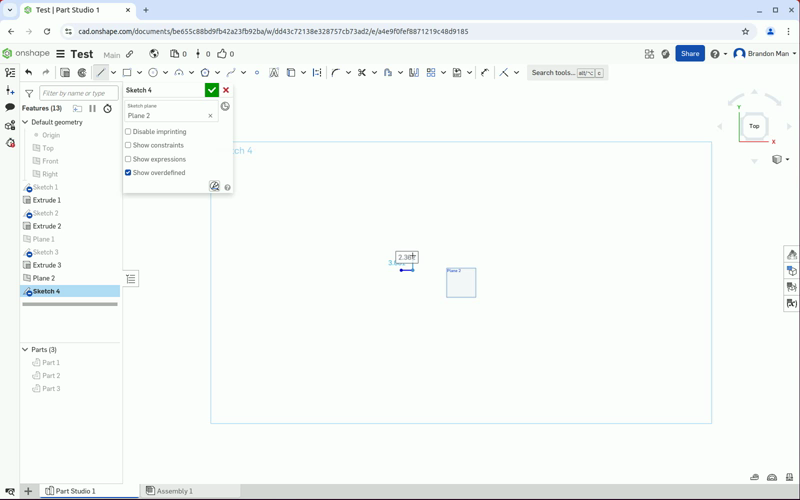
key_up(shift)
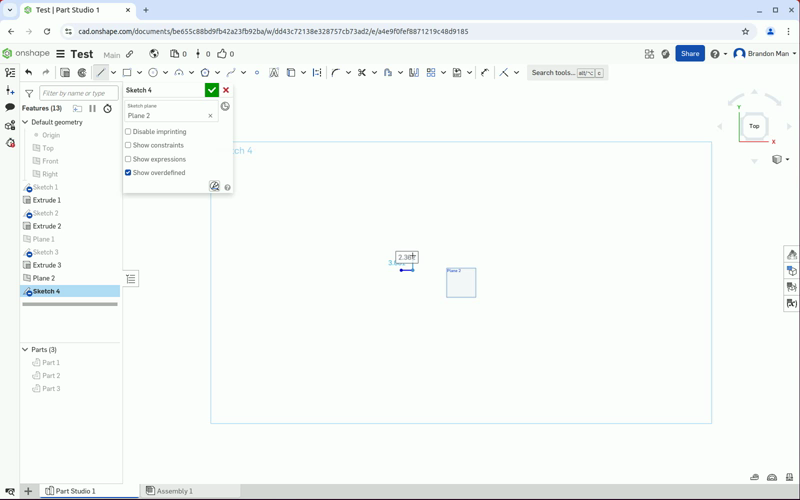
key_down(shift)
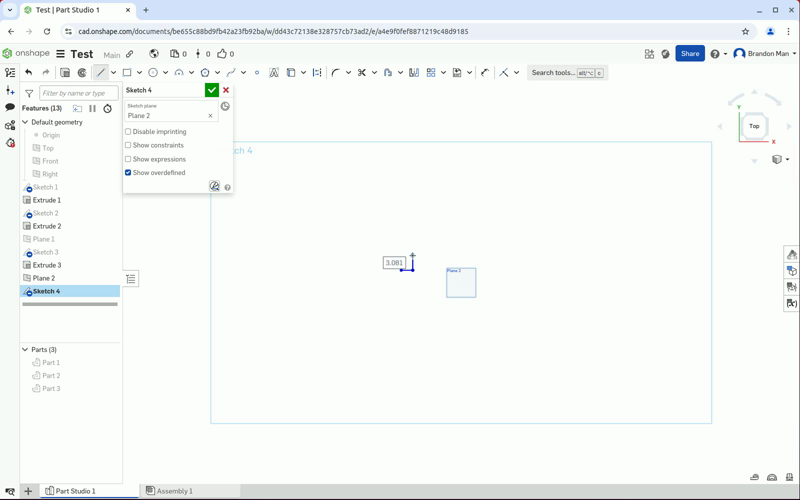
mouse_move(442, 255)
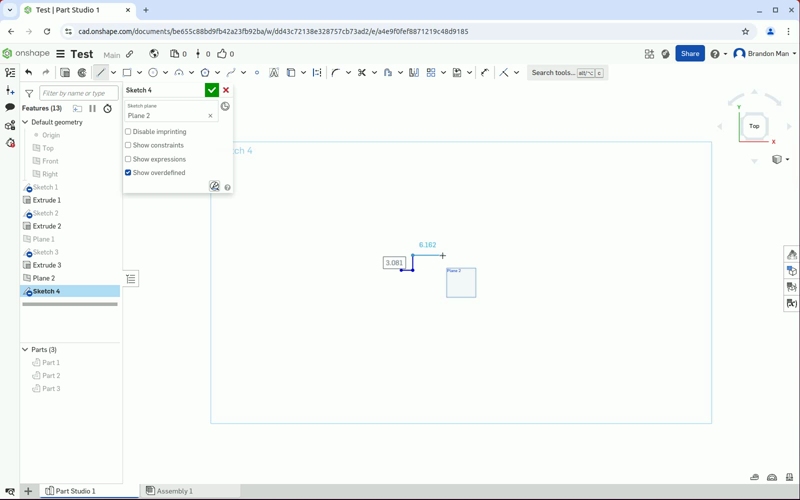
mouse_move(429, 255)
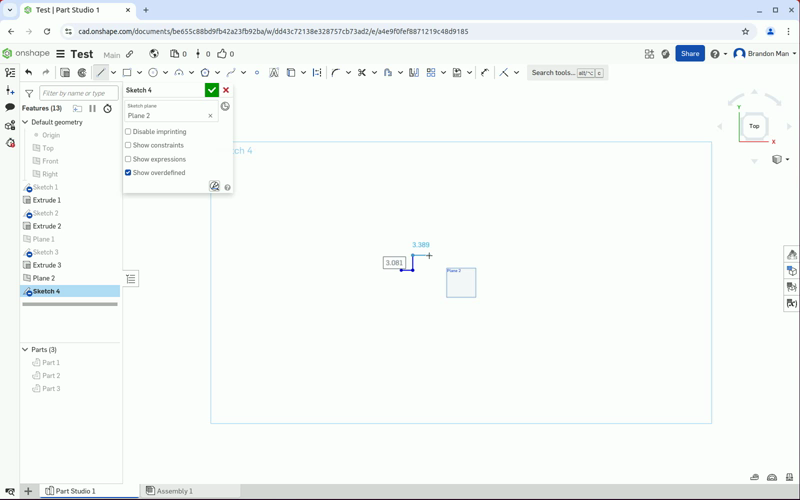
click(429, 255)
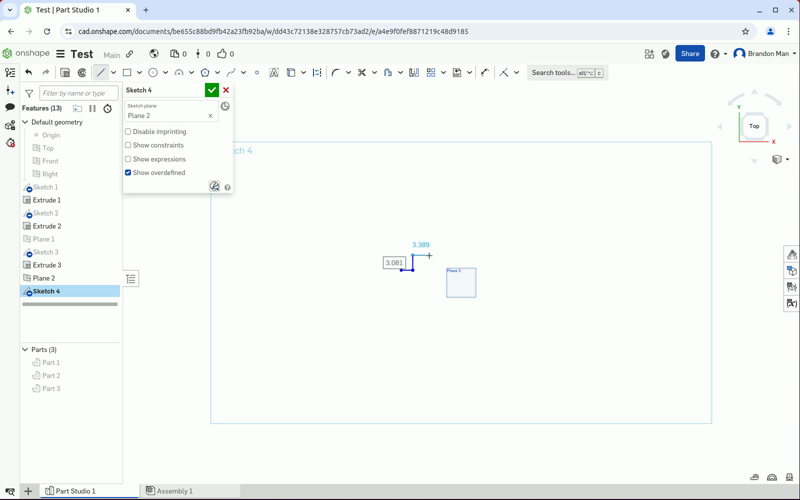
key_up(shift)
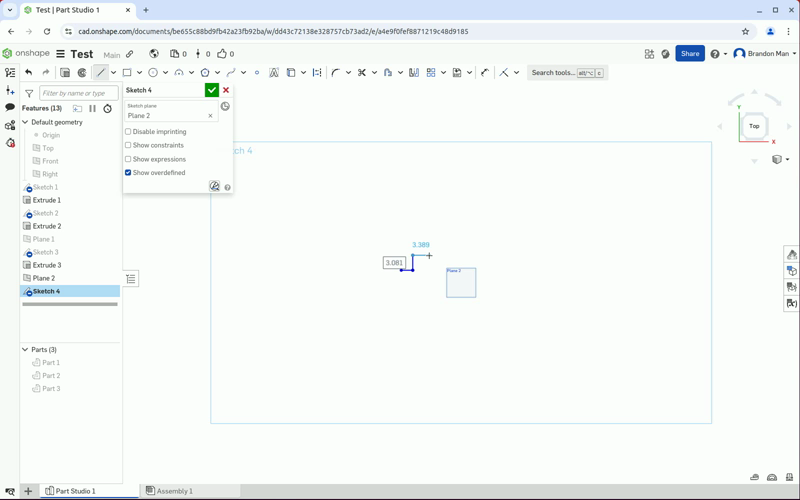
key_down(shift)
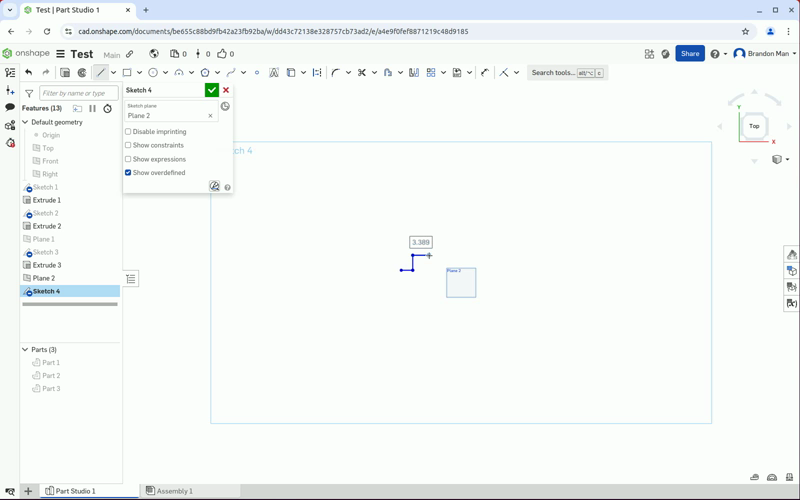
mouse_move(459, 255)
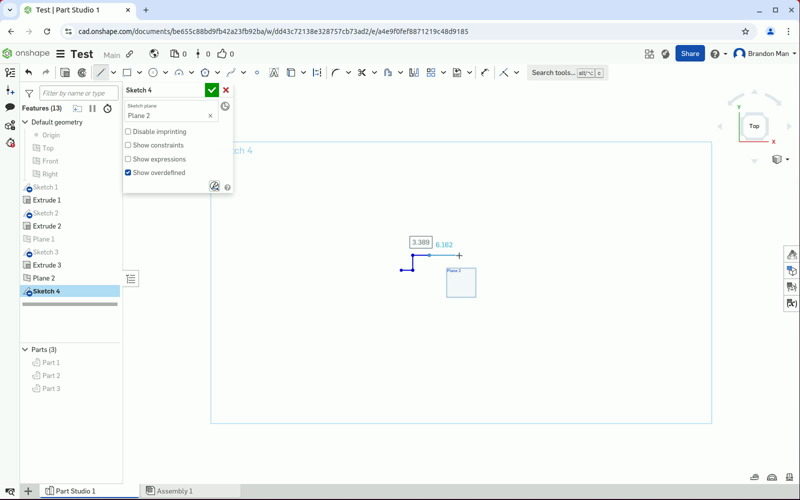
mouse_move(429, 242)
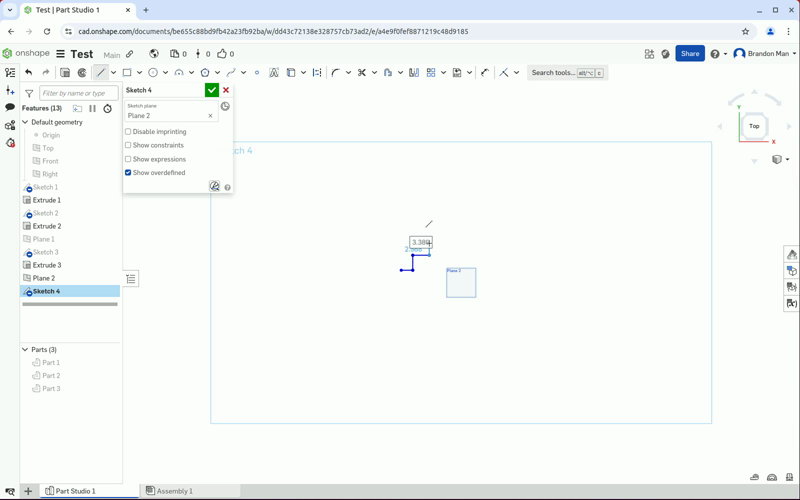
click(429, 242)
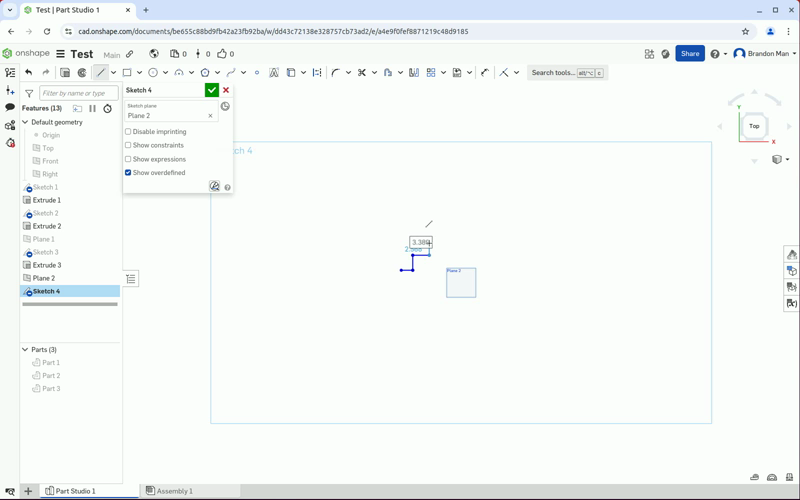
key_up(shift)
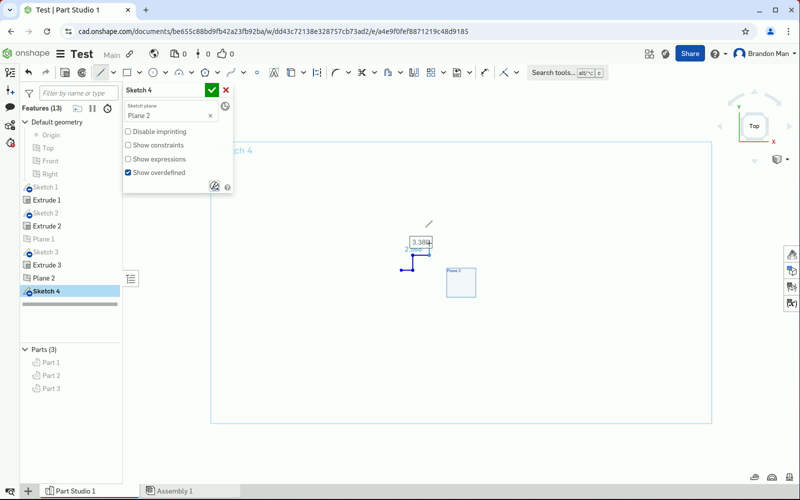
key_down(shift)
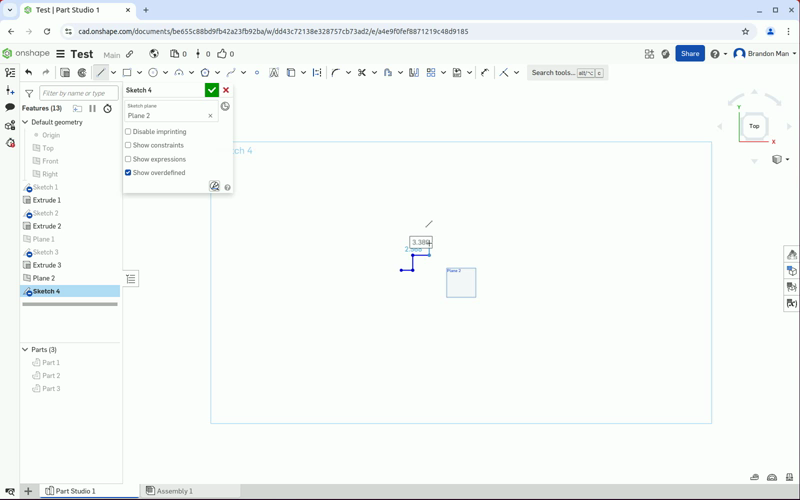
mouse_move(459, 242)
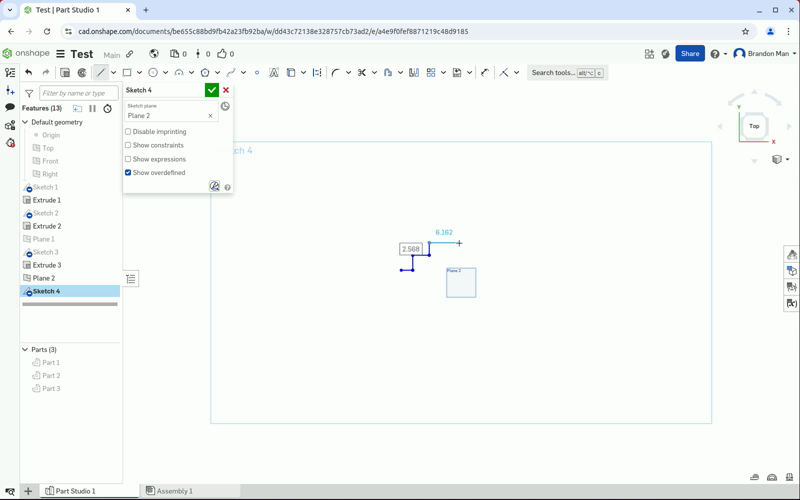
mouse_move(401, 245)
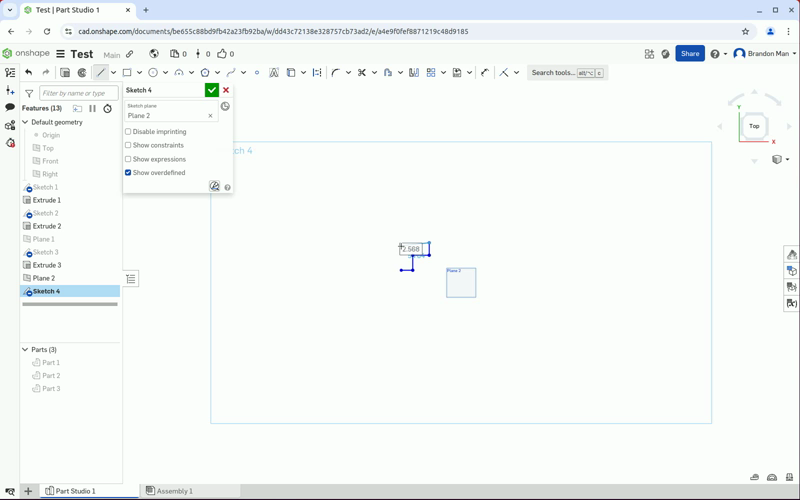
click(401, 245)
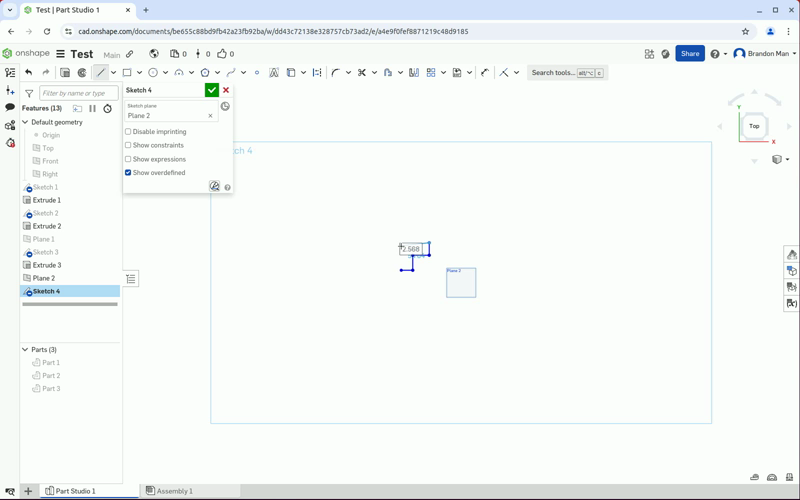
key_up(shift)
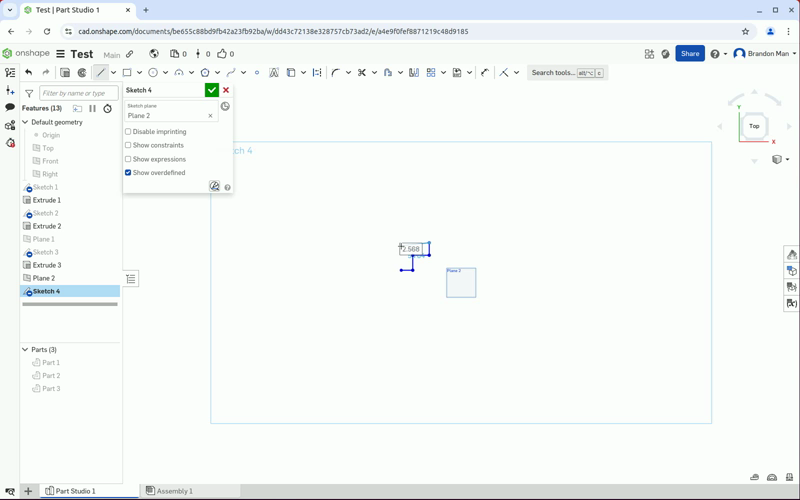
mouse_move(431, 245)
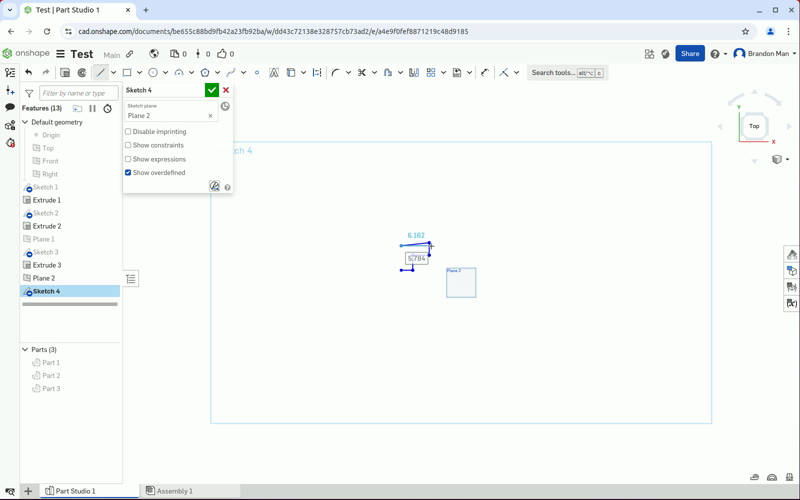
key_down(shift)
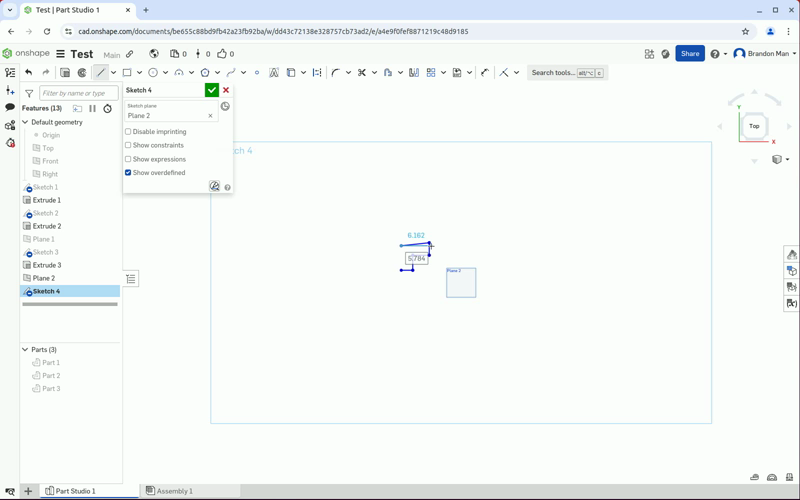
mouse_move(401, 270)
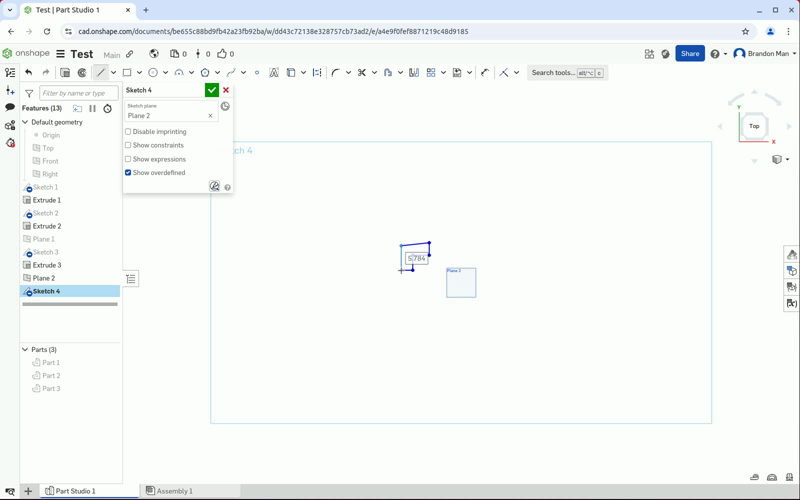
key_up(shift)
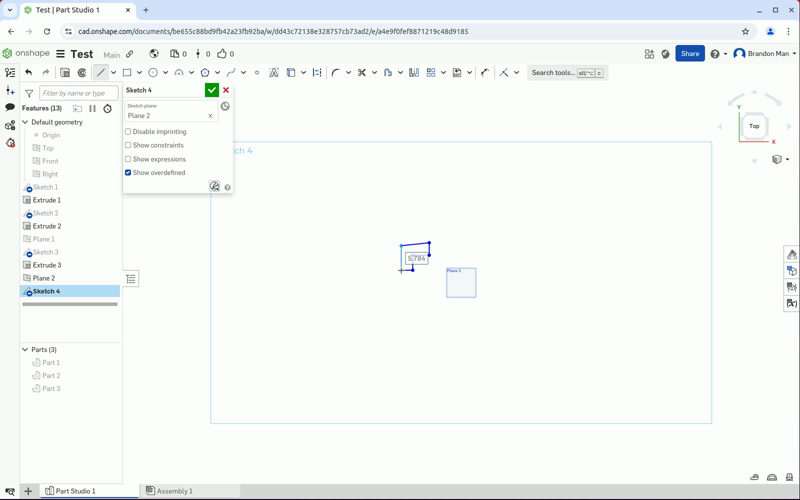
click(401, 270)
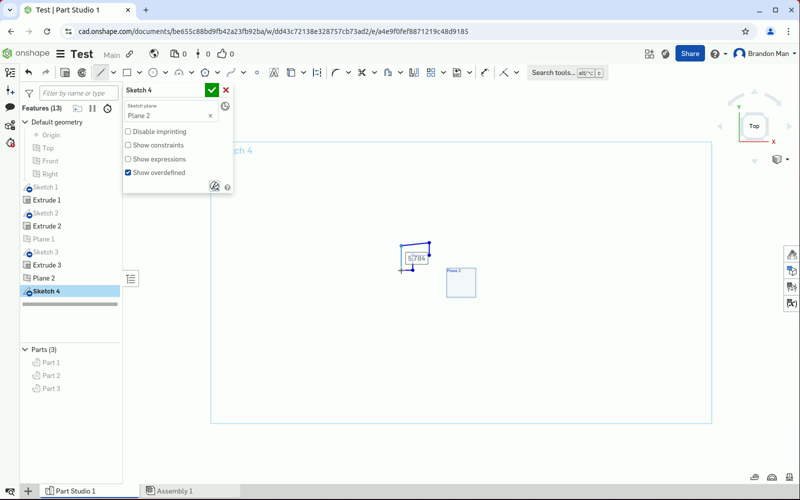
key(esc)
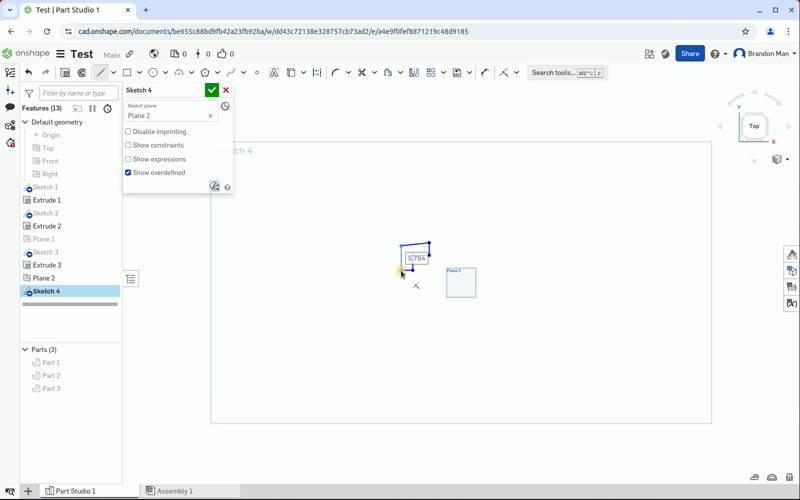
mouse_move(424, 250)
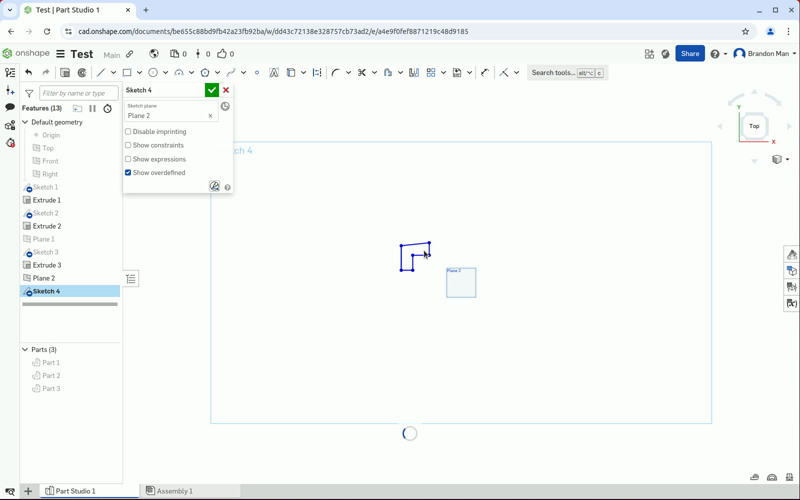
scroll(6)
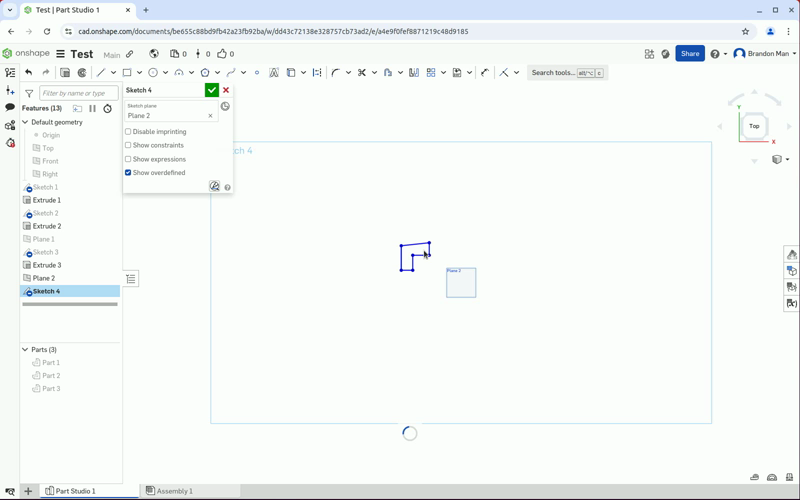
scroll(6)
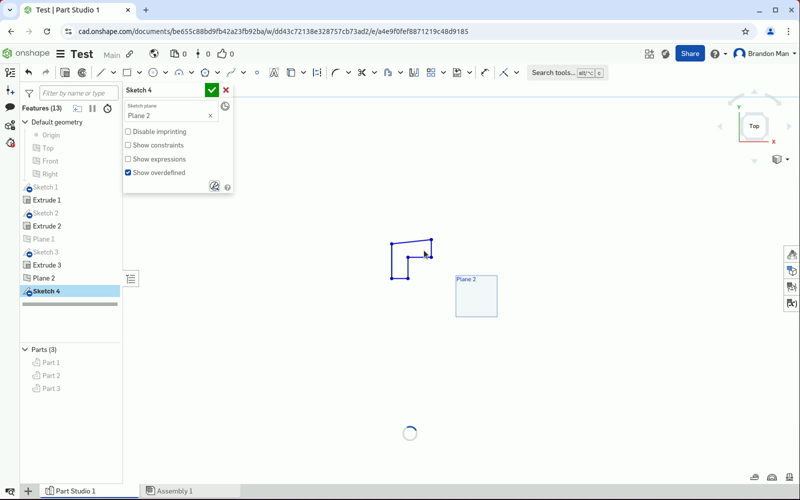
scroll(6)
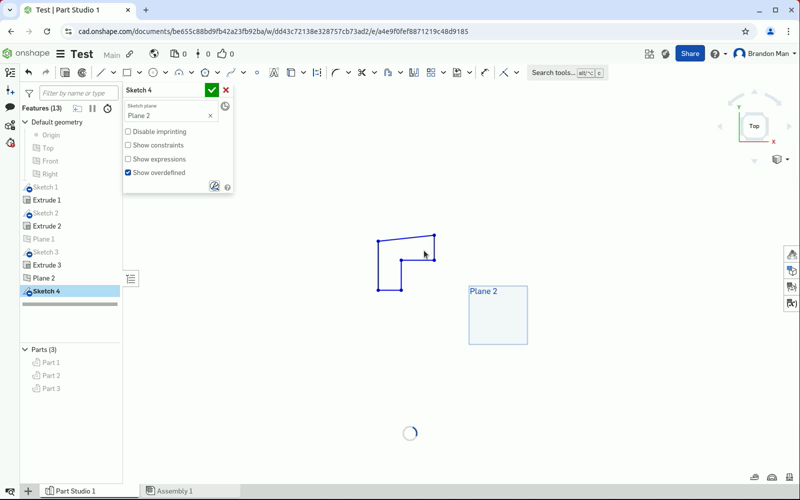
scroll(6)
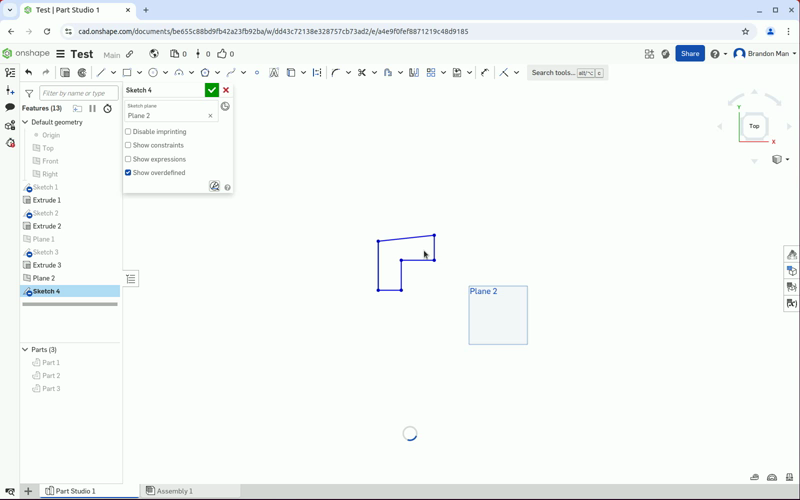
scroll(6)
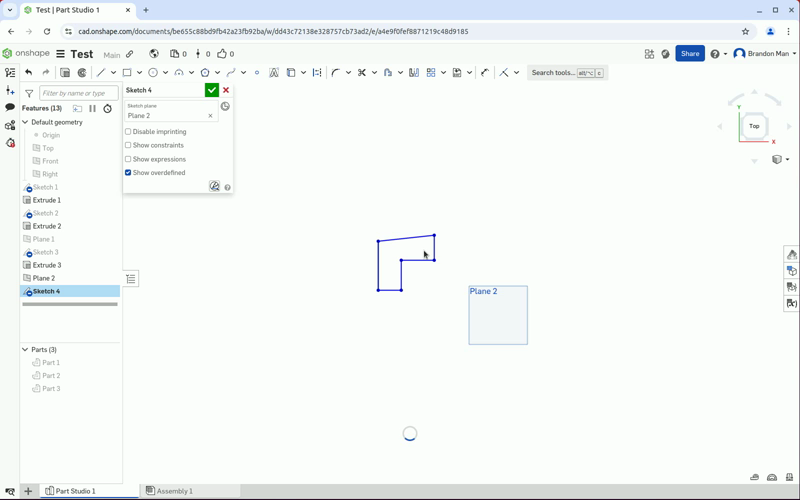
scroll(6)
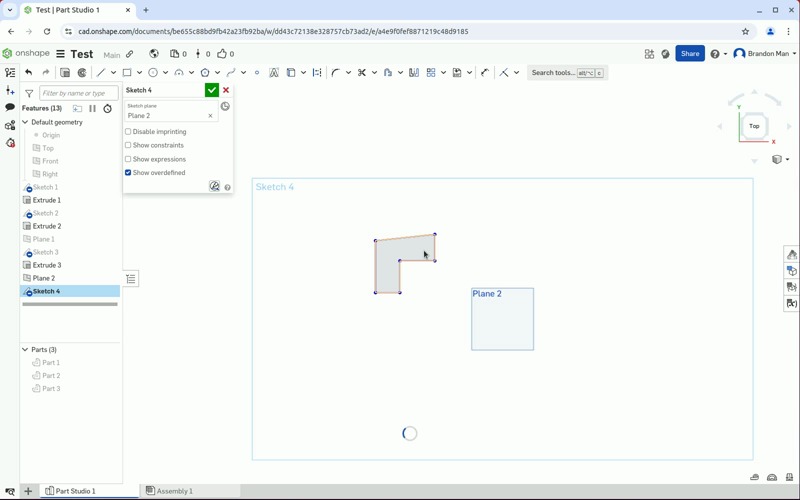
scroll(6)
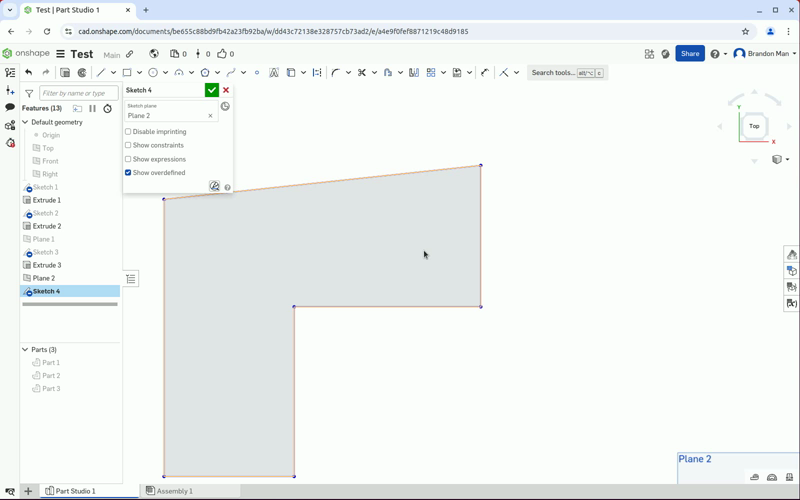
click(424, 250)
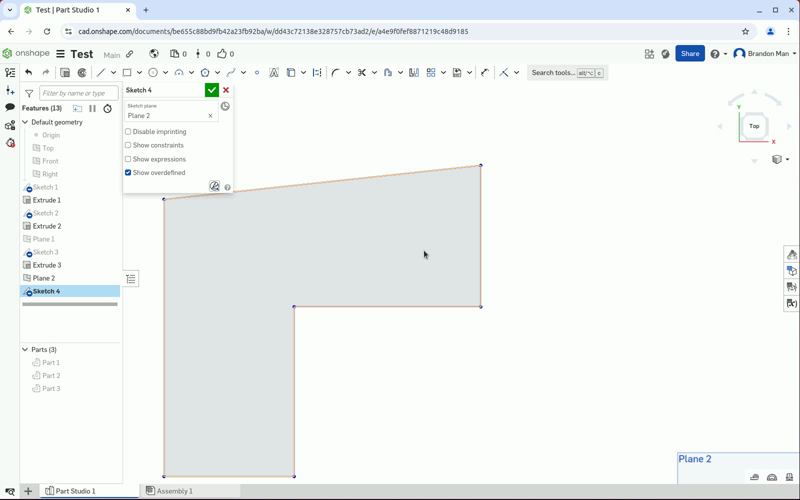
scroll(-6)
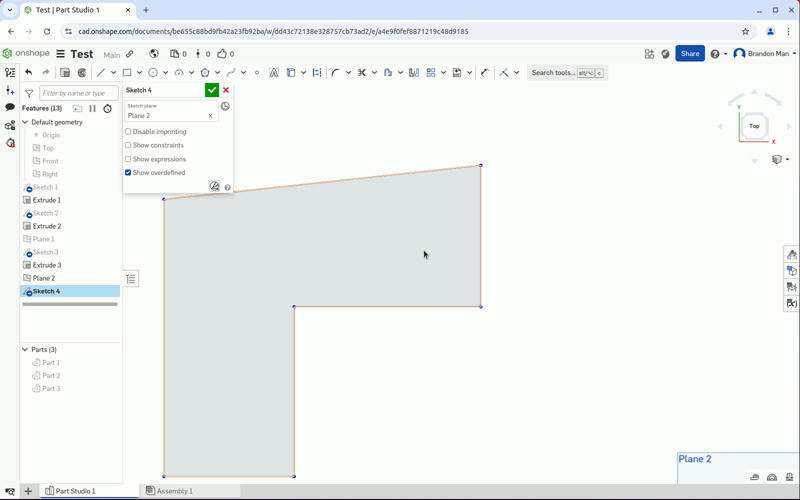
scroll(-6)
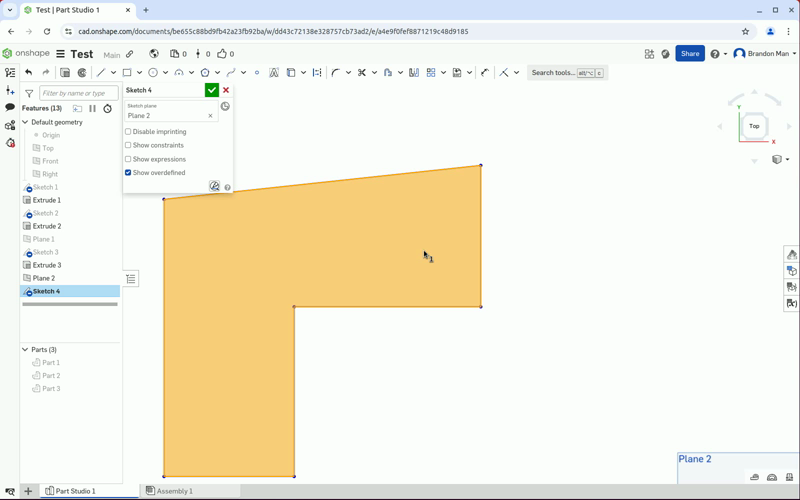
scroll(-6)
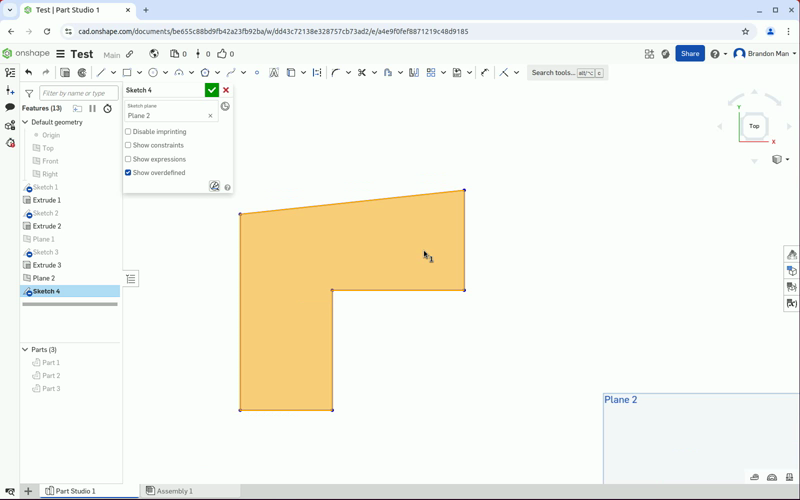
scroll(-6)
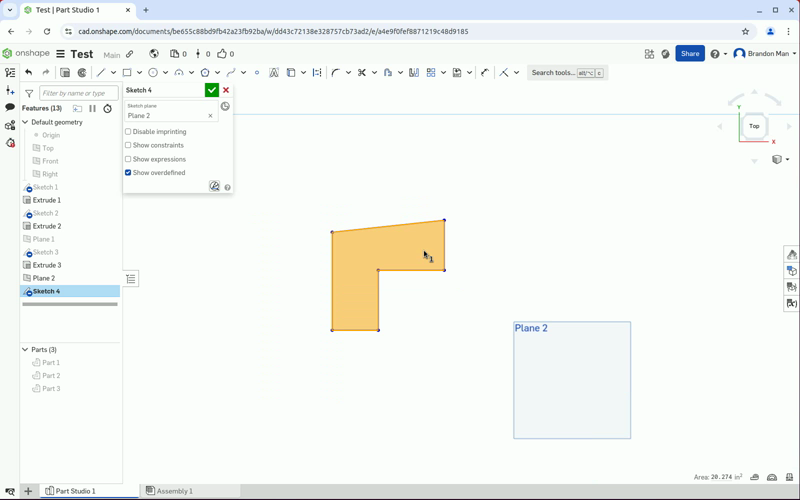
scroll(-6)
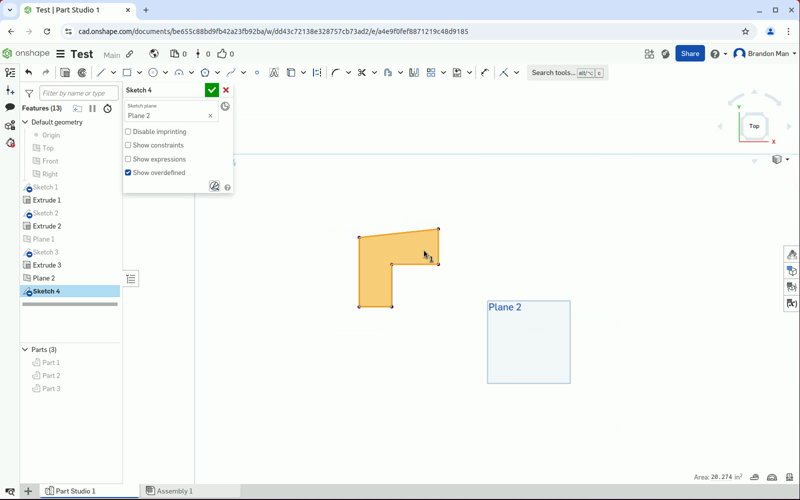
scroll(-6)
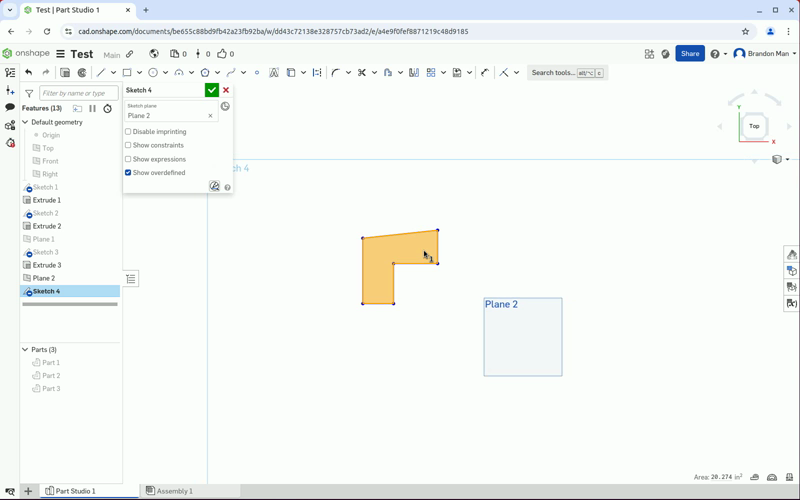
scroll(-6)
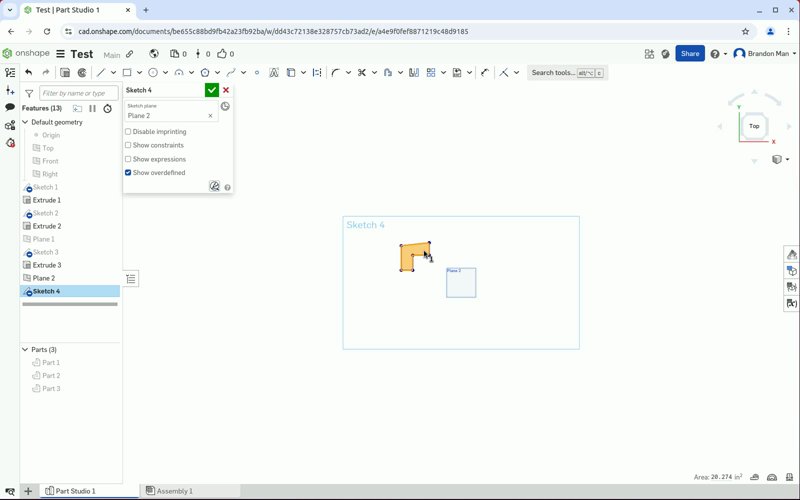
mouse_move(73, 352)
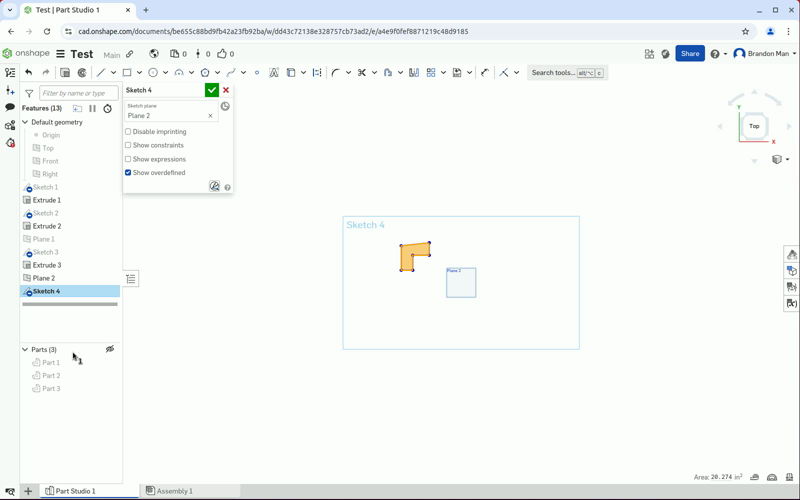
key(shift+y)
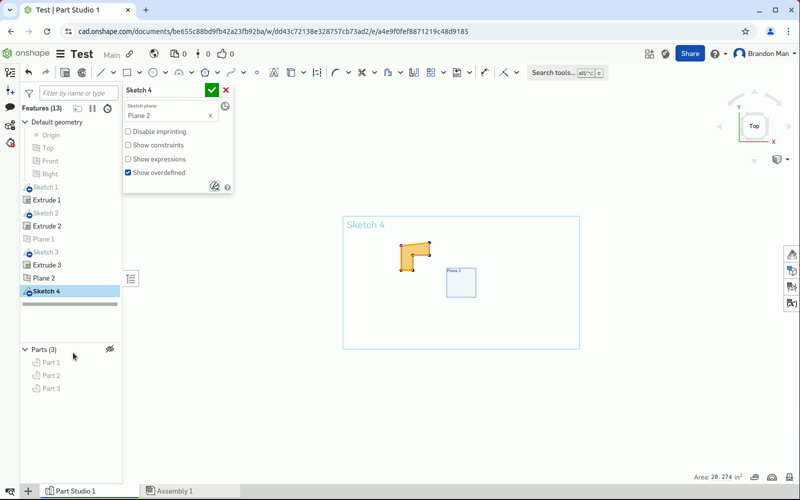
key(shift+e)
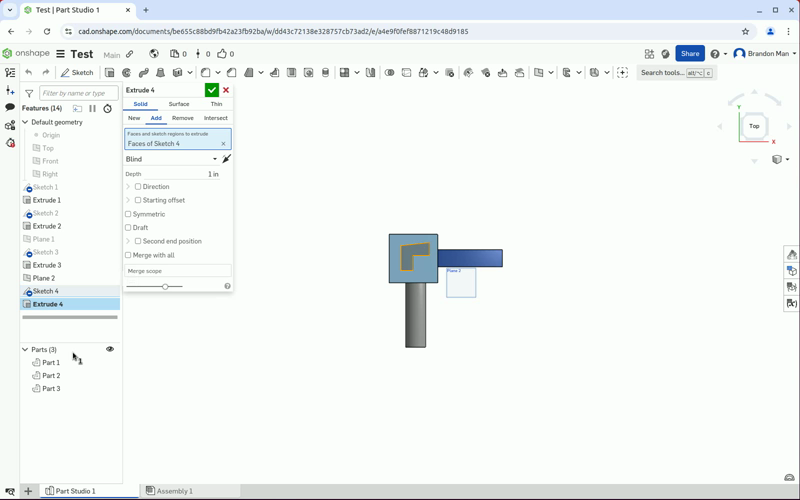
mouse_move(143, 106)
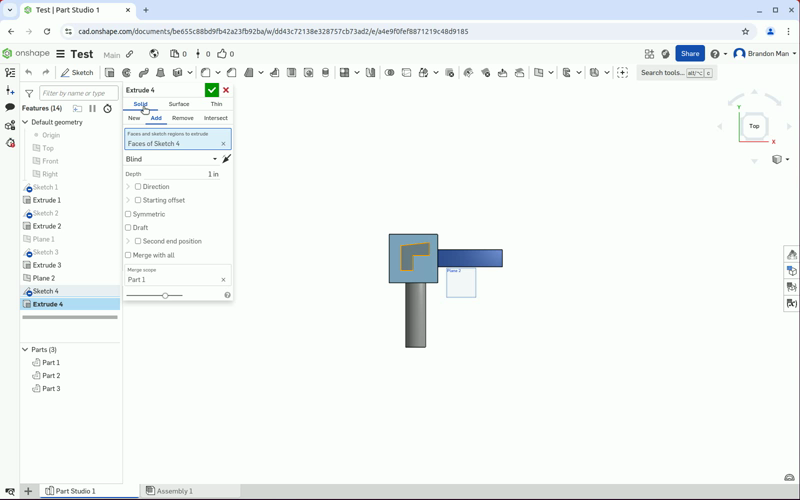
click(143, 106)
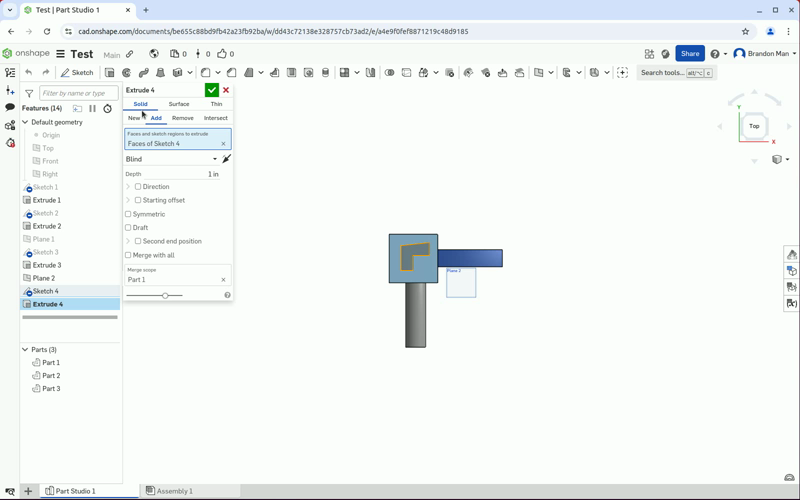
mouse_move(137, 120)
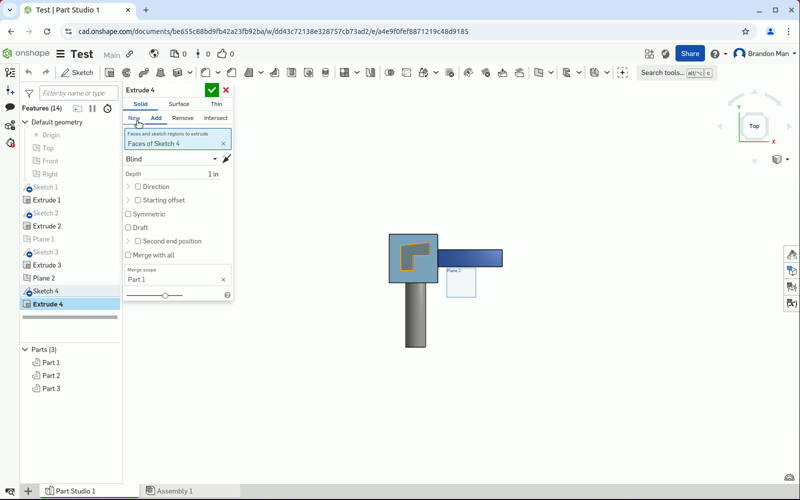
click(137, 120)
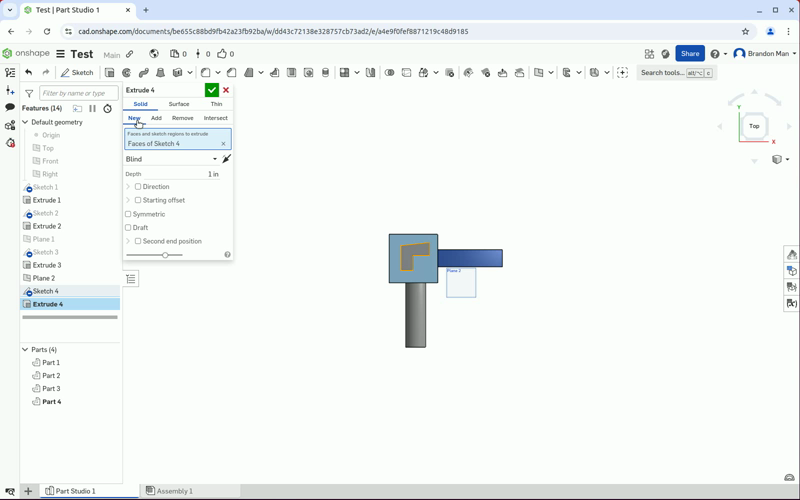
key(tab, 4)
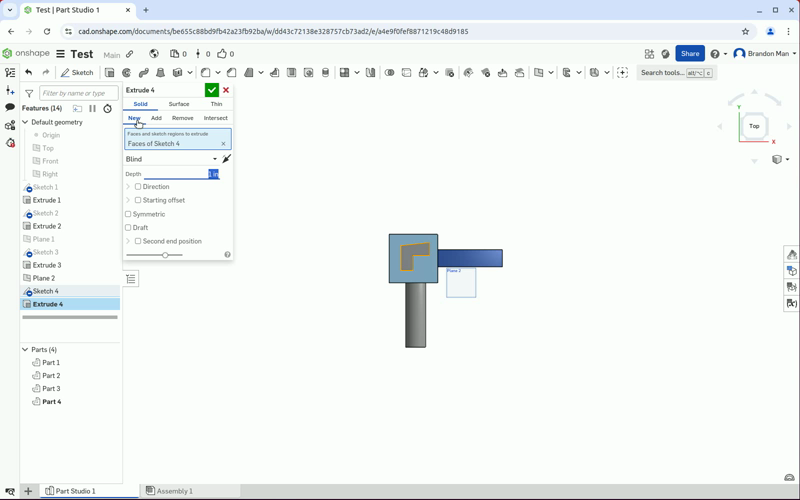
text(13.239)
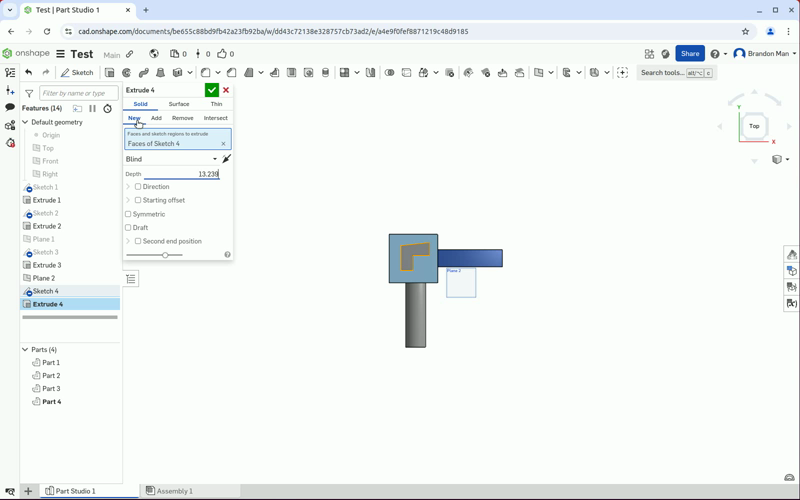
key(enter)
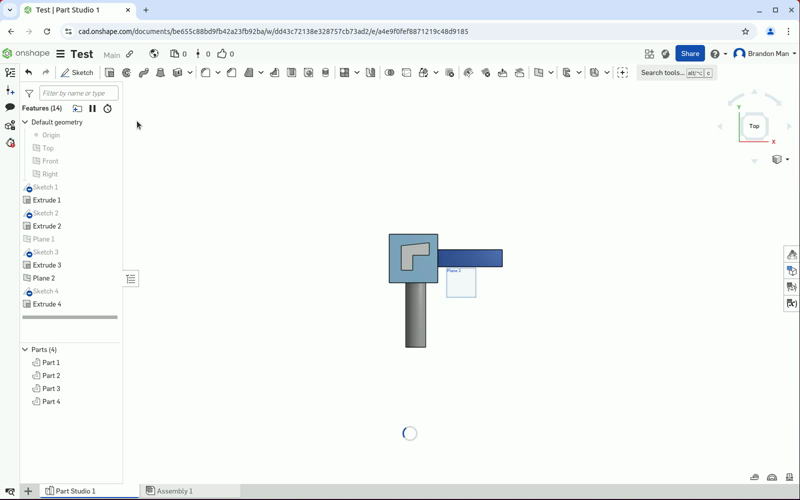
key(shift+h)
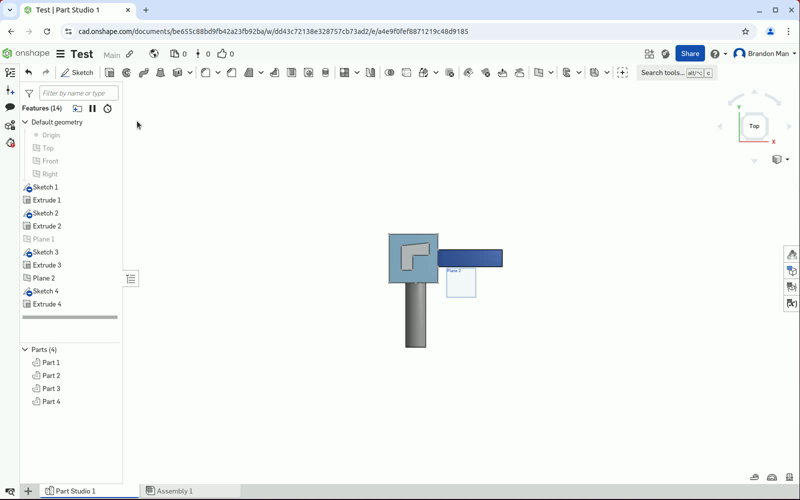
key(shift+h)
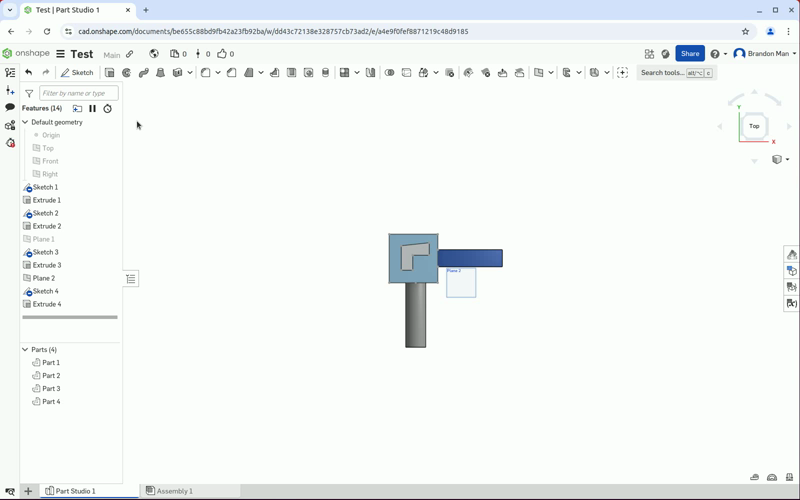
key(shift+7)
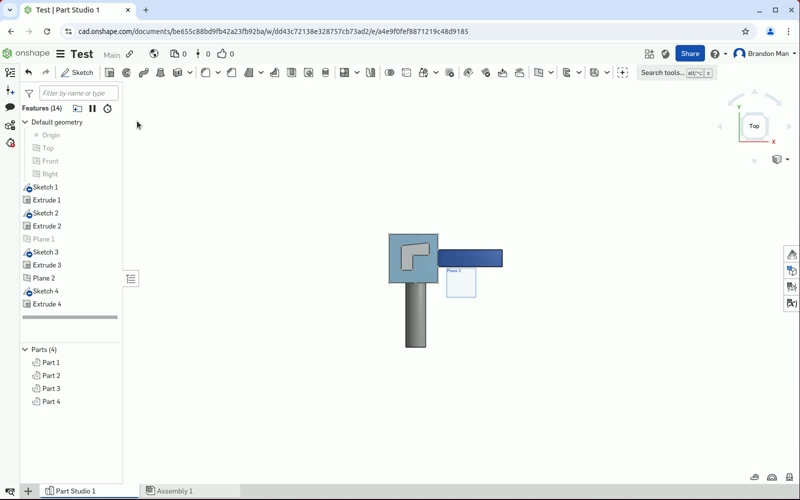
key(up, 3)
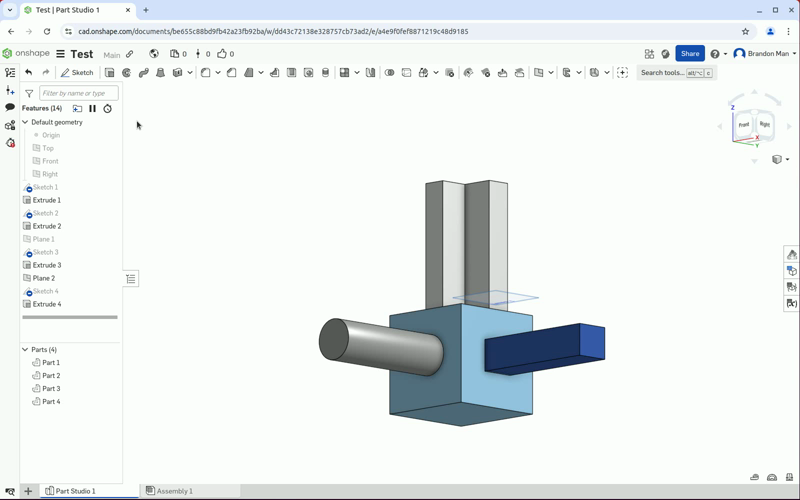
key(left, 3)
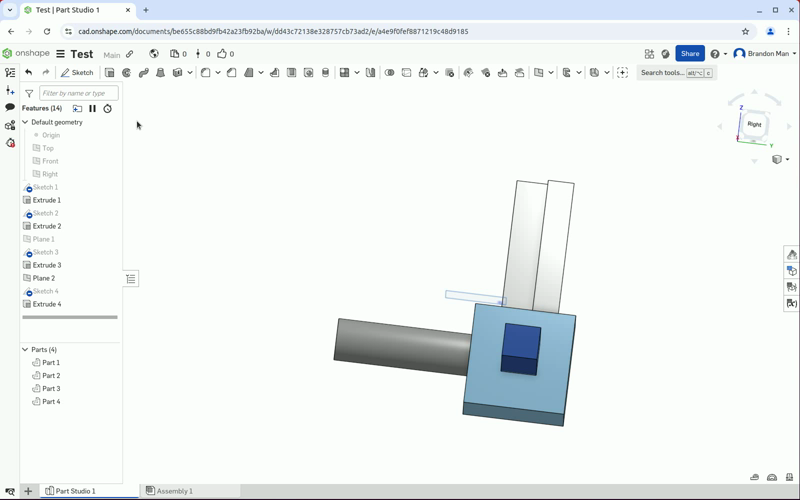
key(right, 3)
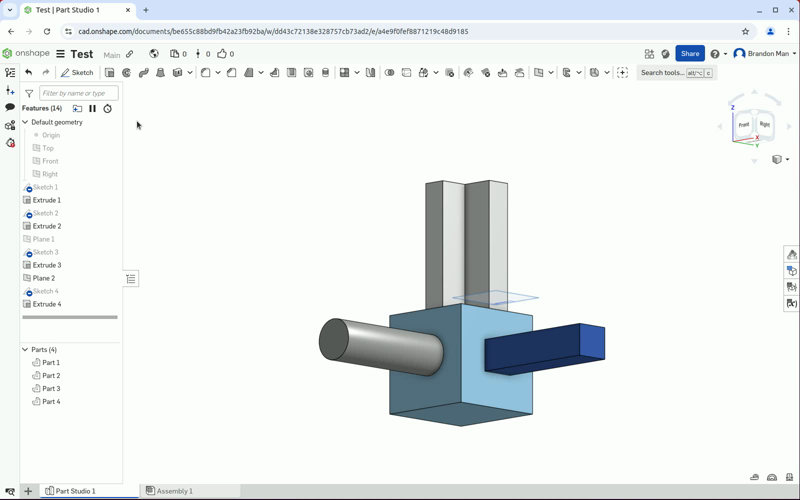
key(down, 3)
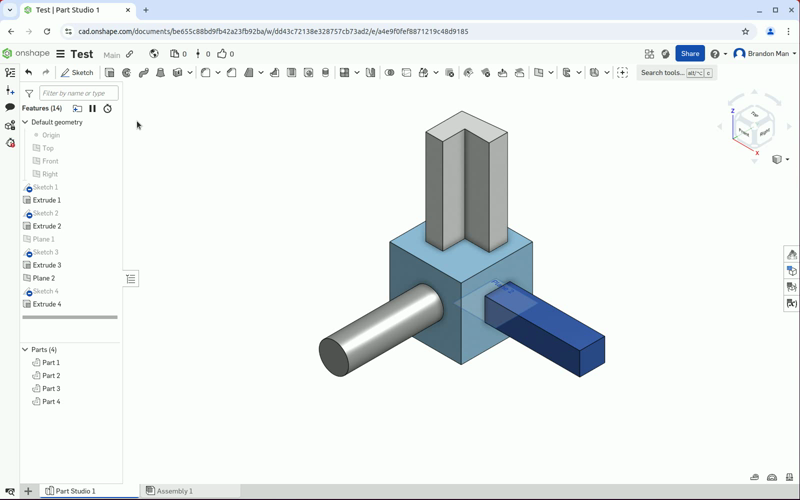
mouse_move(73, 189)
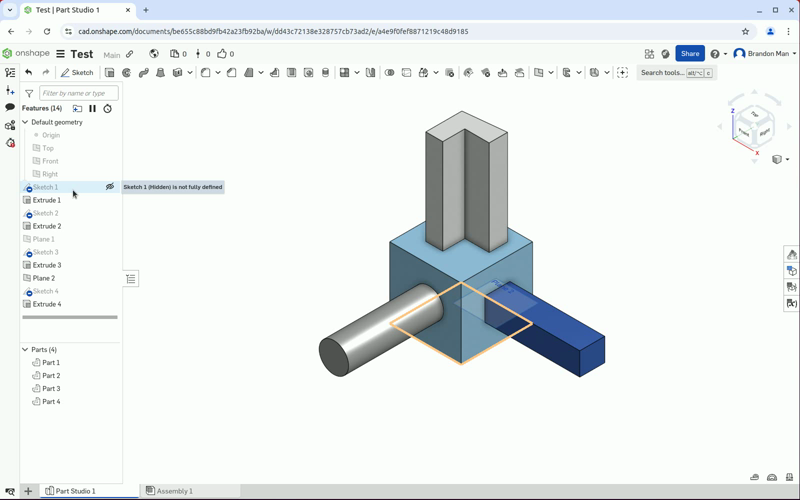
click(73, 189)